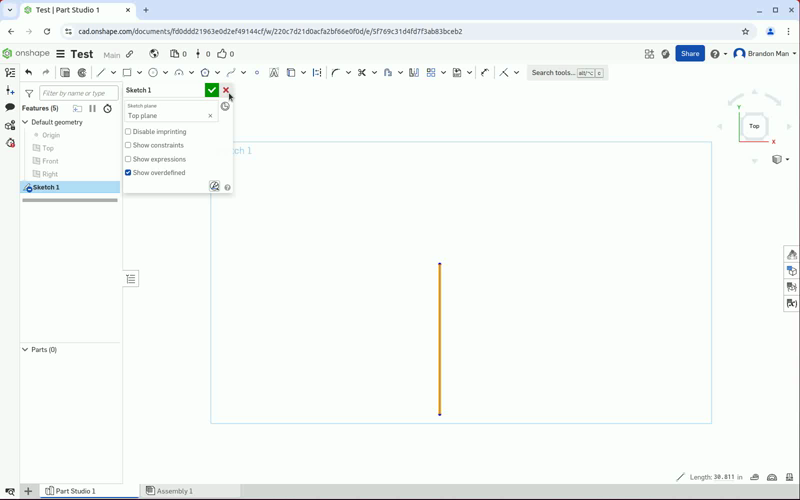
key(shift+h)
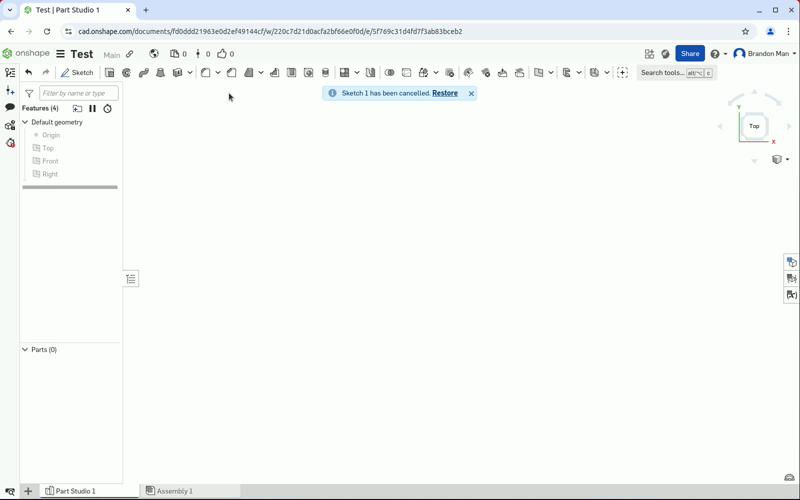
mouse_move(73, 352)
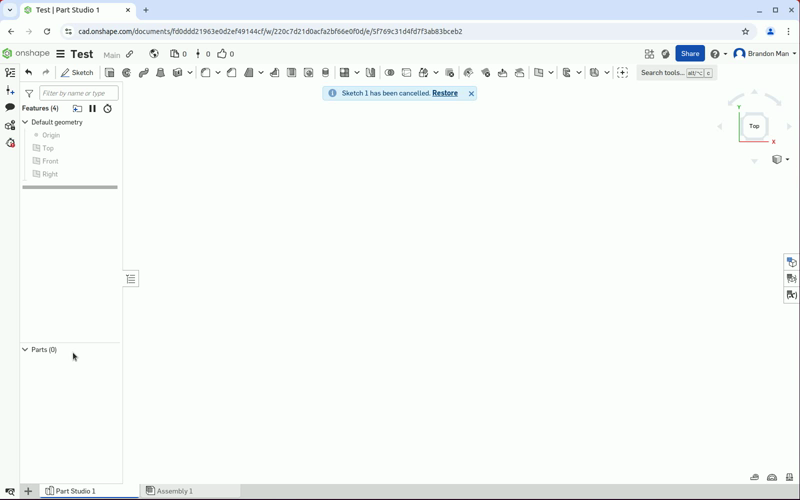
key(y)
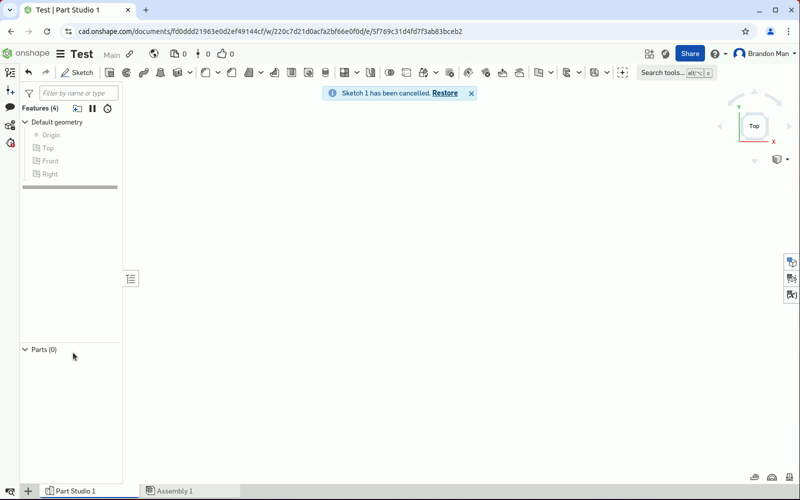
key(shift+p)
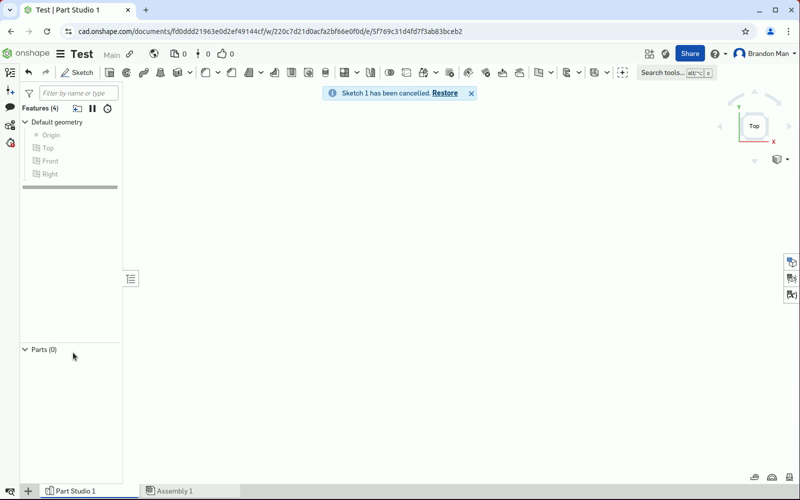
key(space)
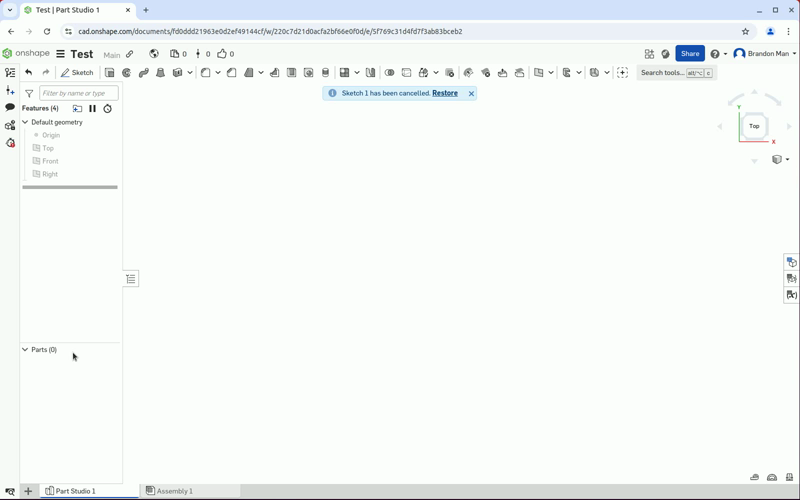
key_down(shift)
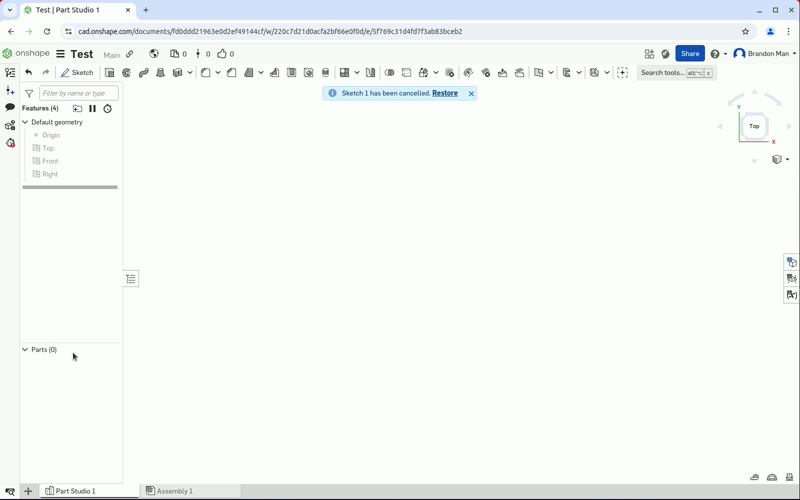
key(up)
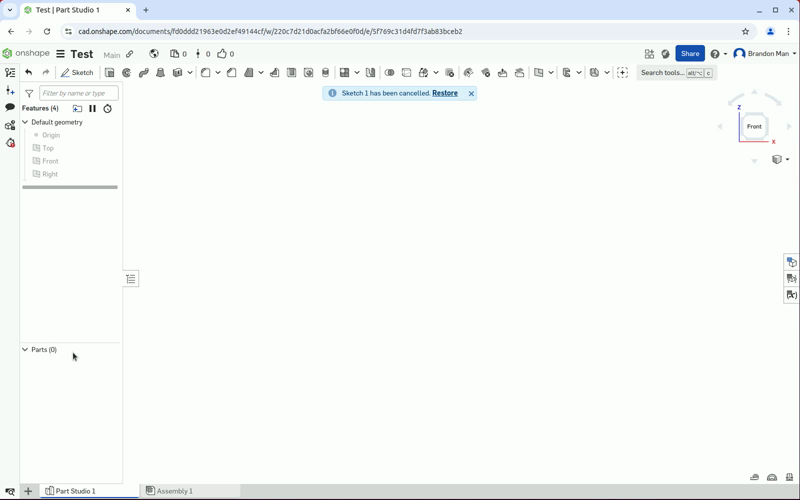
key_up(shift)
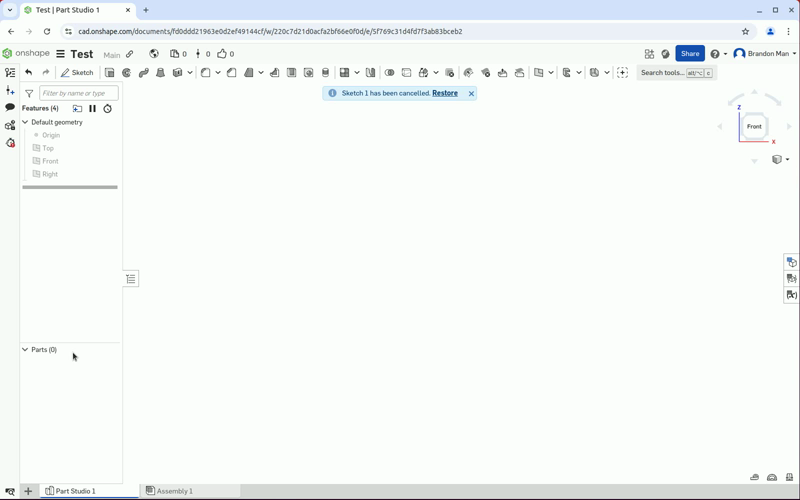
mouse_move(73, 352)
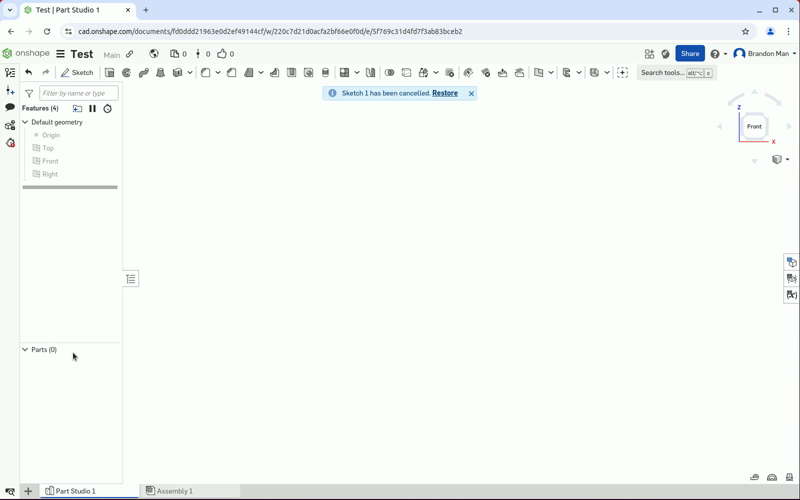
key(shift+y)
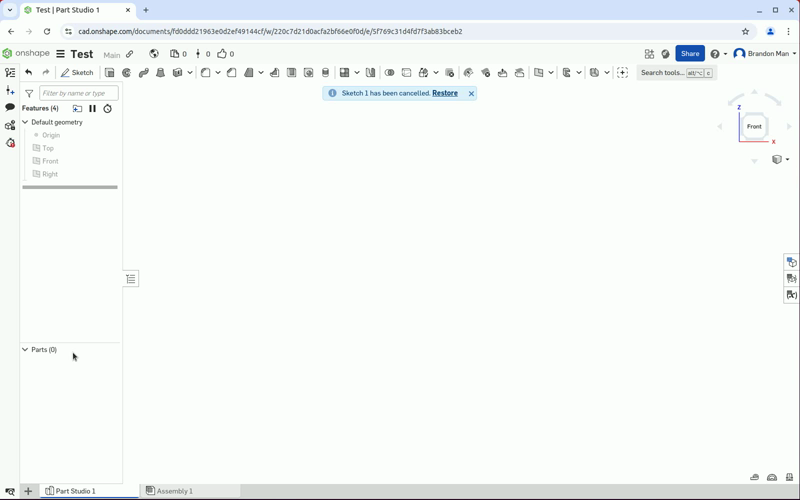
key(shift+s)
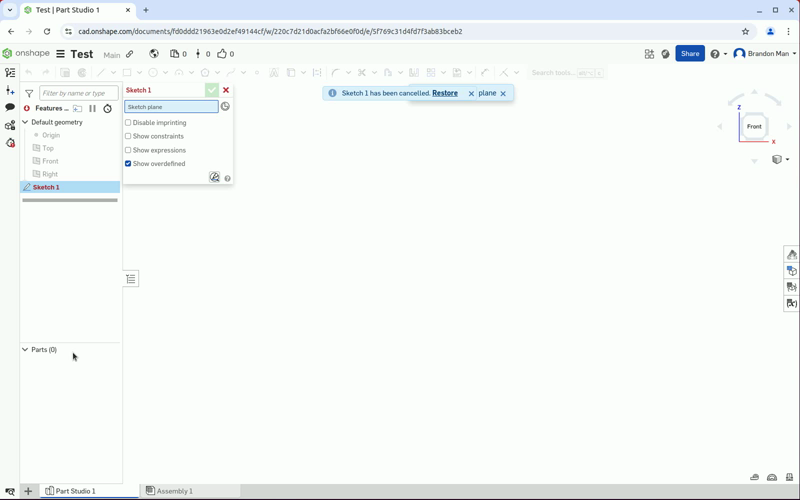
mouse_move(73, 163)
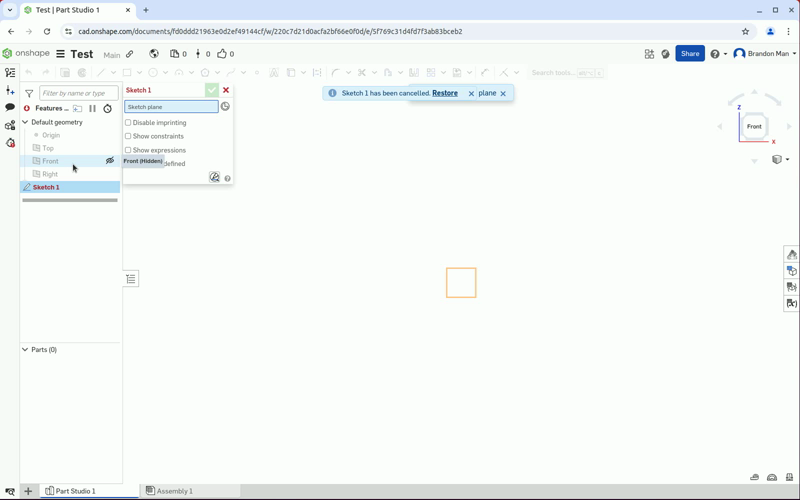
click(73, 163)
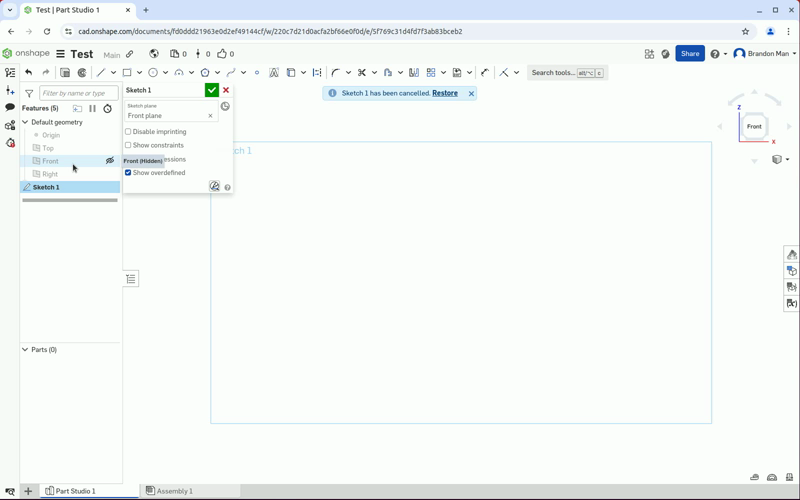
mouse_move(73, 352)
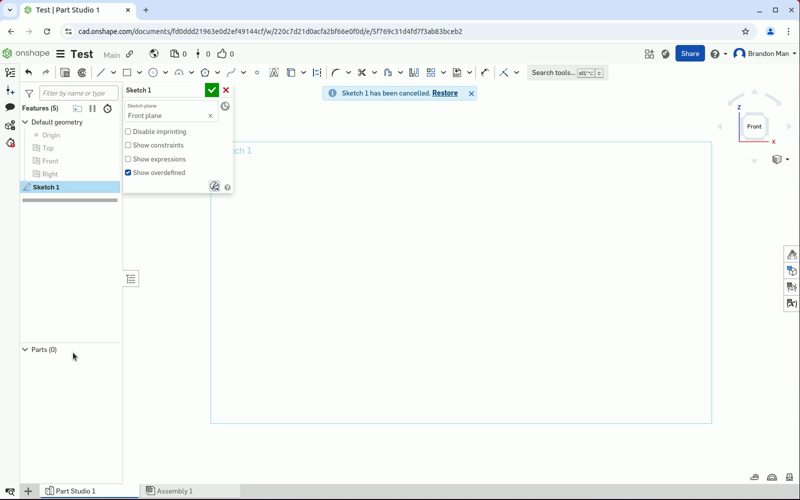
key(y)
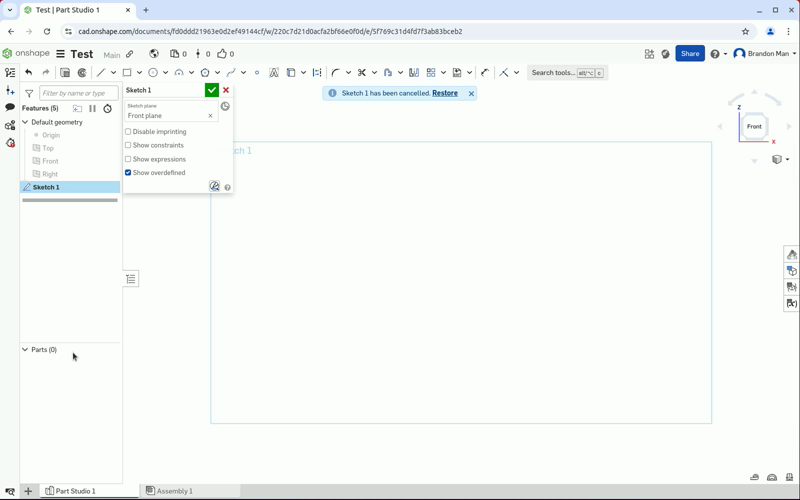
key(c)
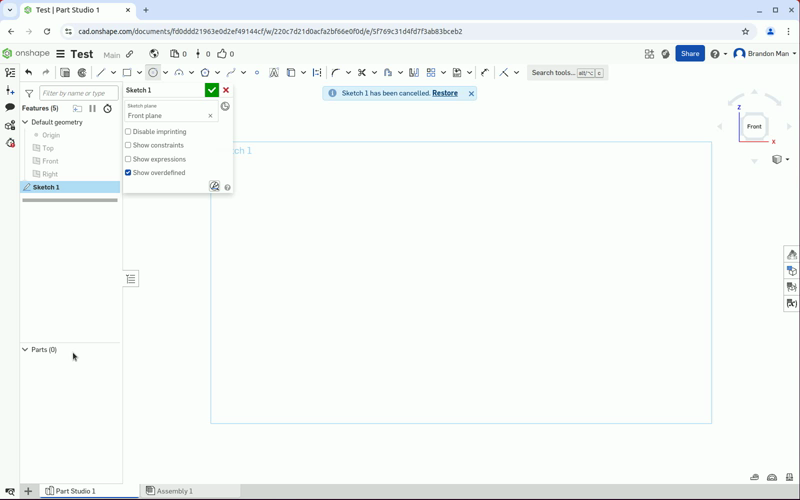
key_down(shift)
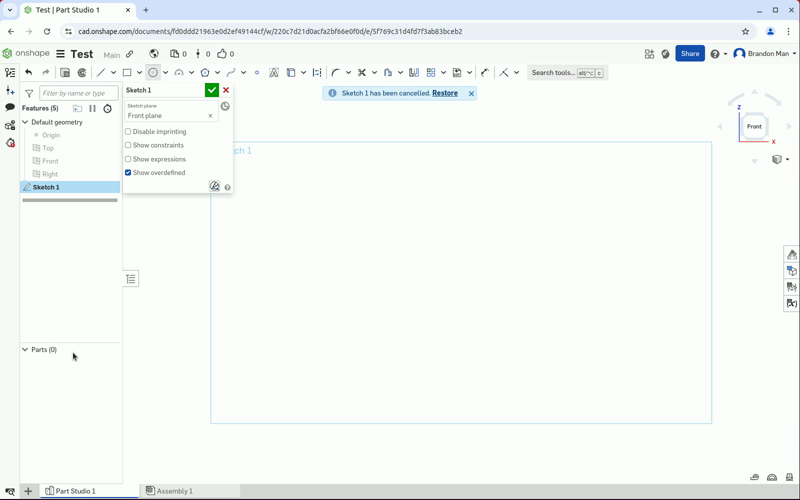
mouse_move(461, 282)
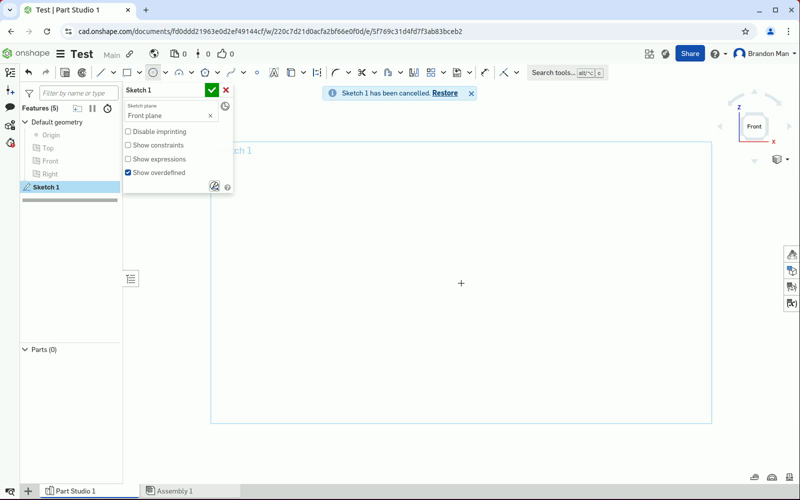
click(461, 282)
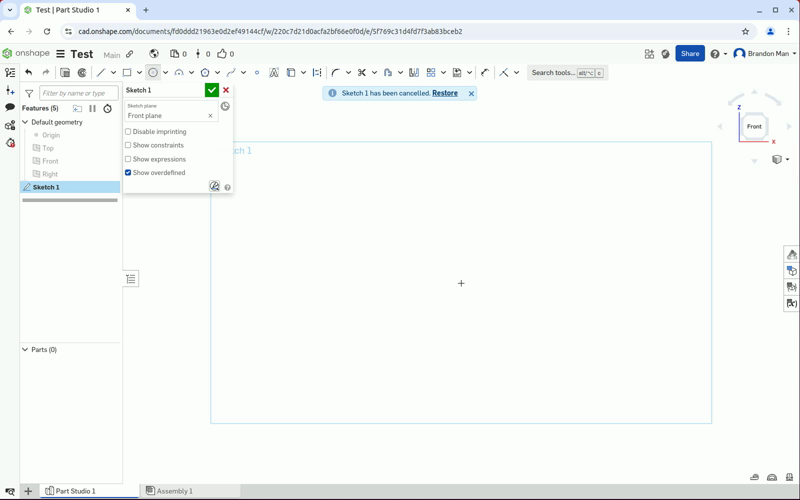
key_up(shift)
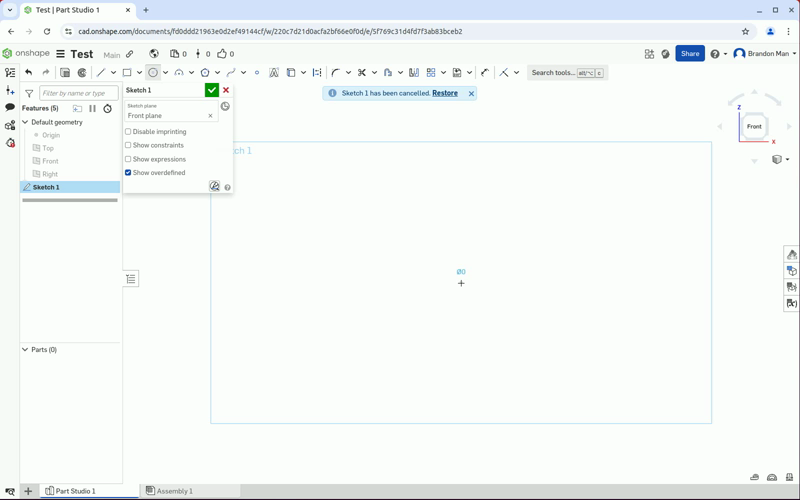
mouse_move(484, 282)
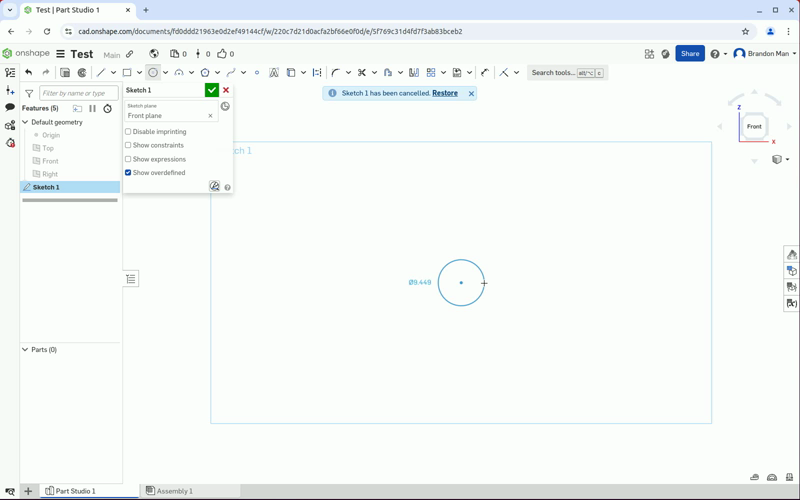
click(484, 282)
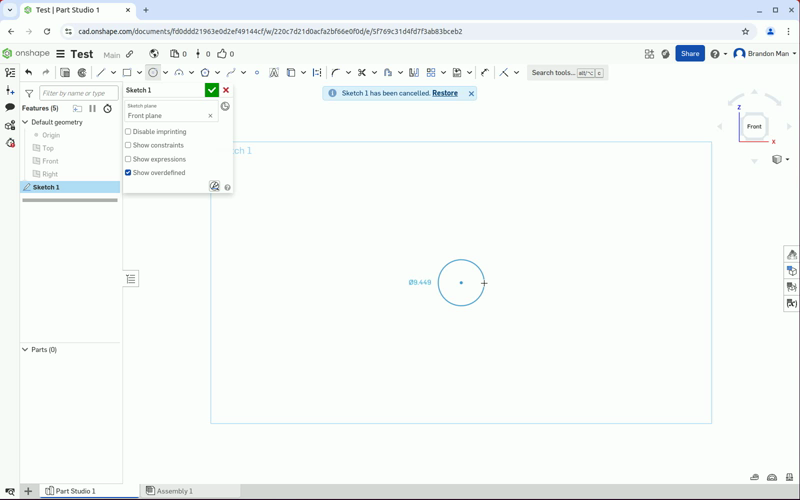
key(esc)
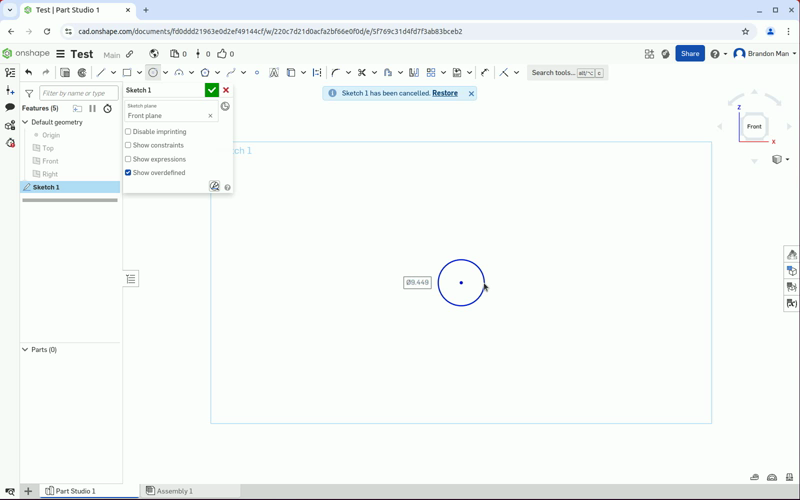
key(c)
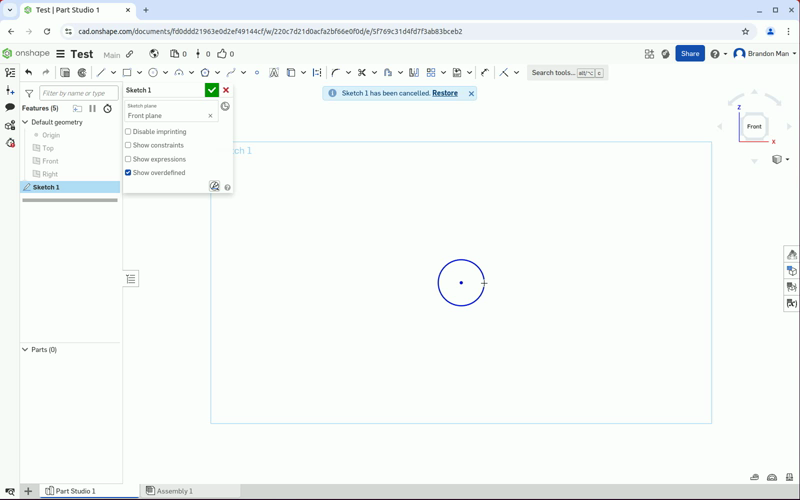
key_down(shift)
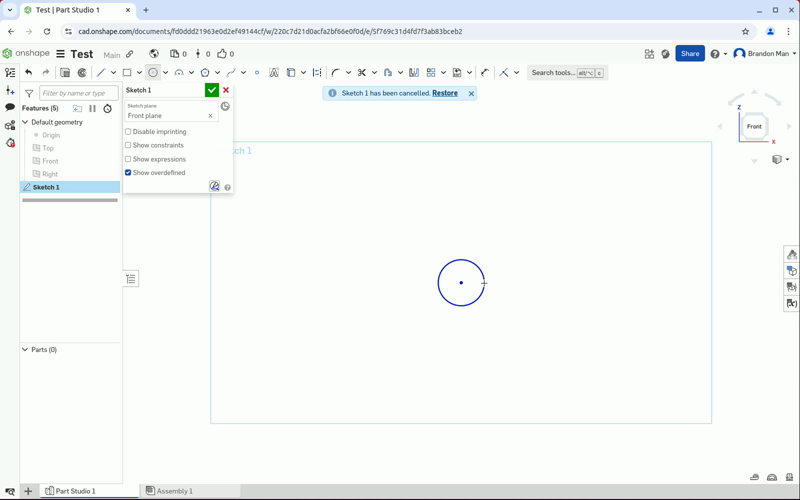
mouse_move(461, 282)
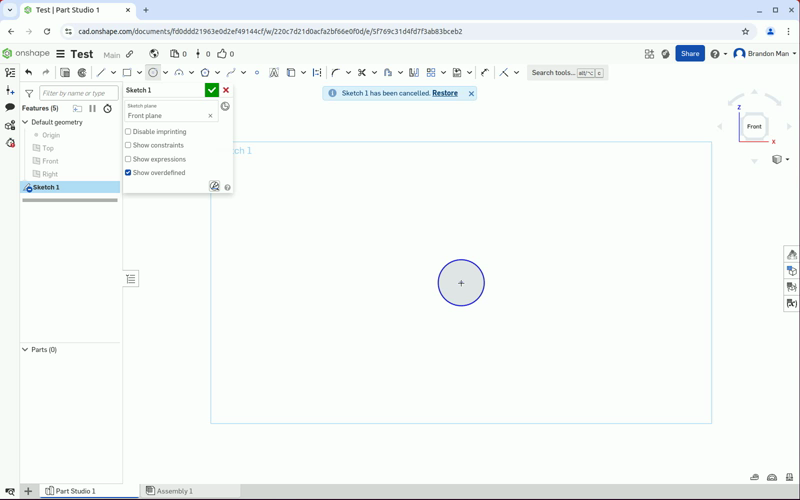
click(461, 282)
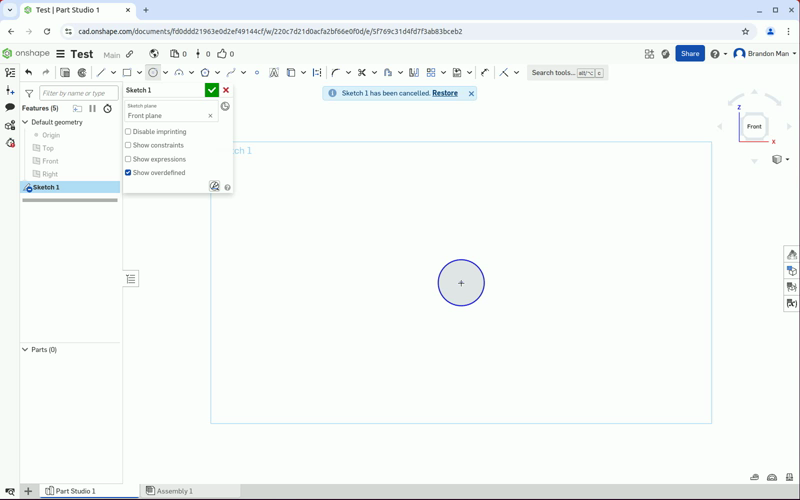
key_up(shift)
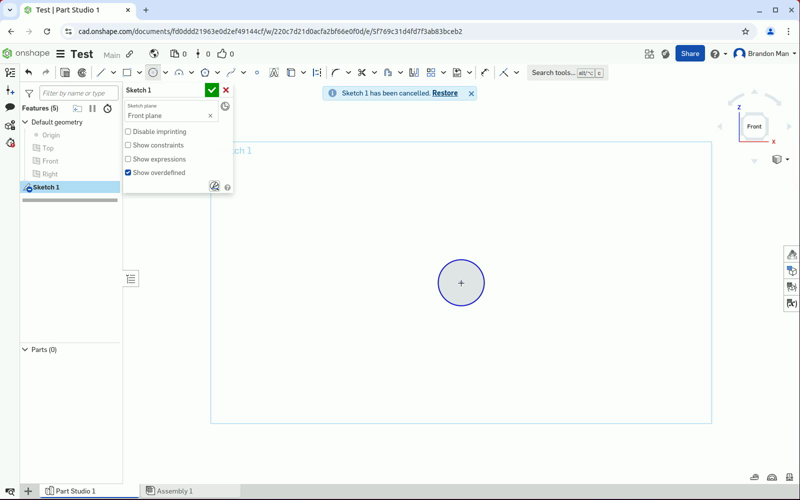
mouse_move(473, 282)
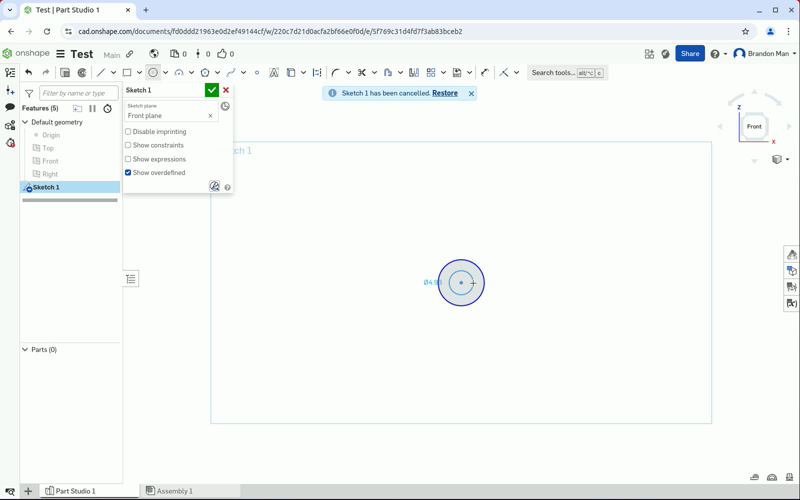
click(473, 282)
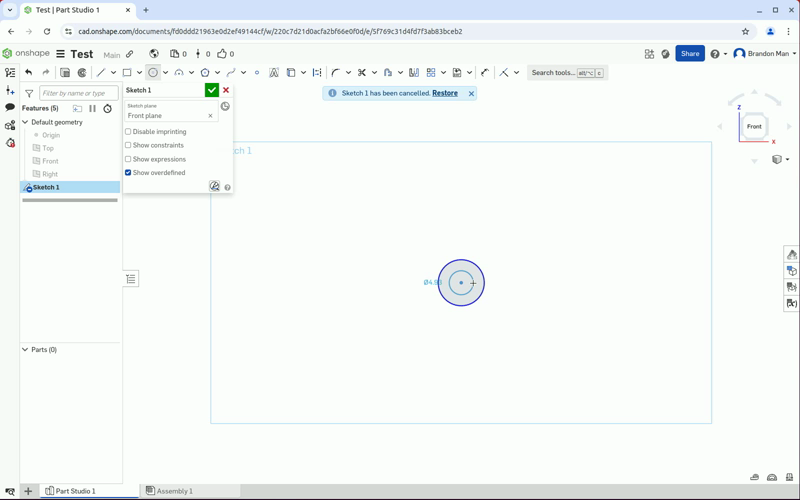
key(esc)
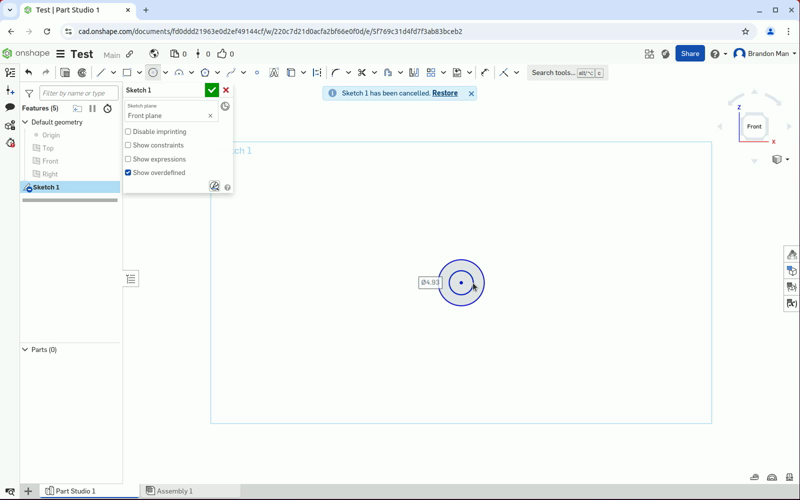
mouse_move(442, 278)
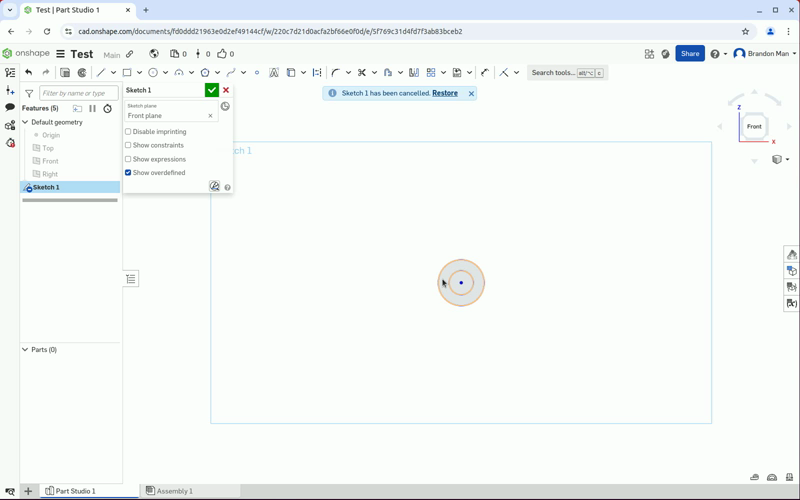
scroll(6)
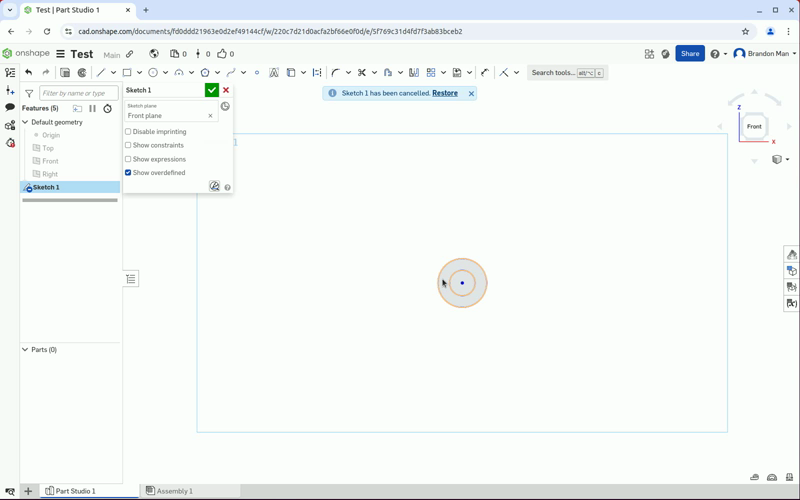
scroll(6)
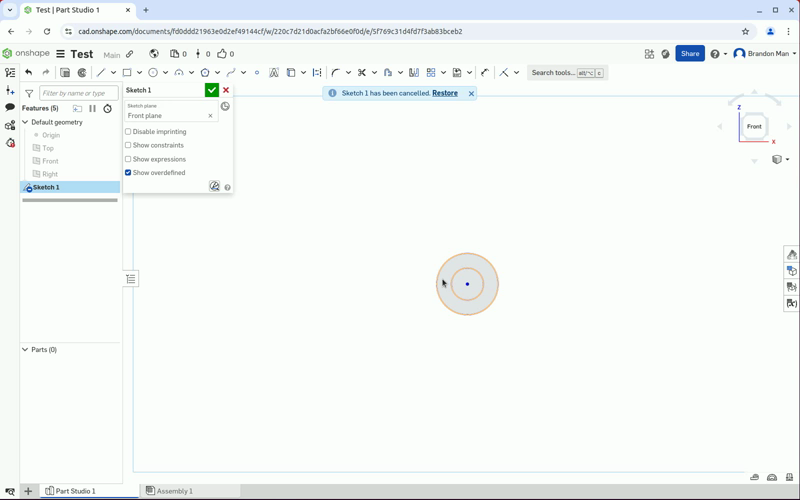
scroll(6)
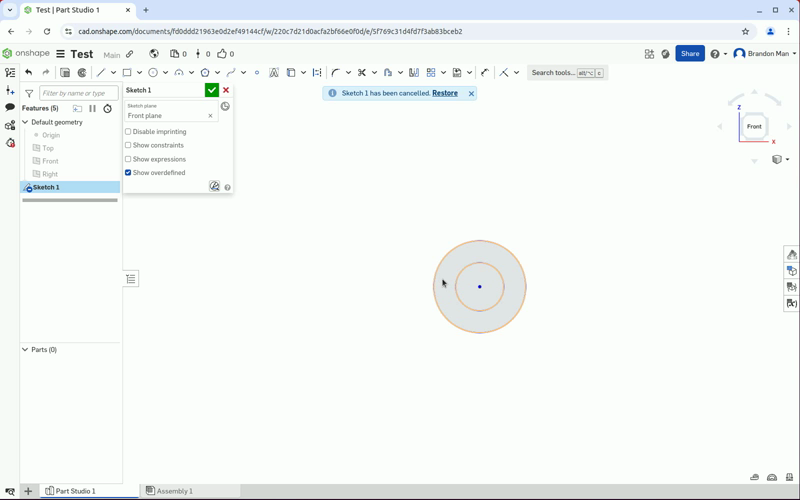
scroll(6)
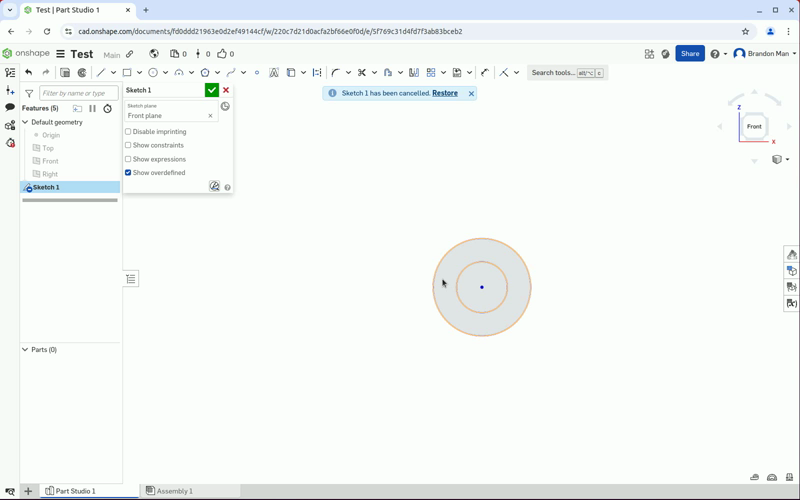
scroll(6)
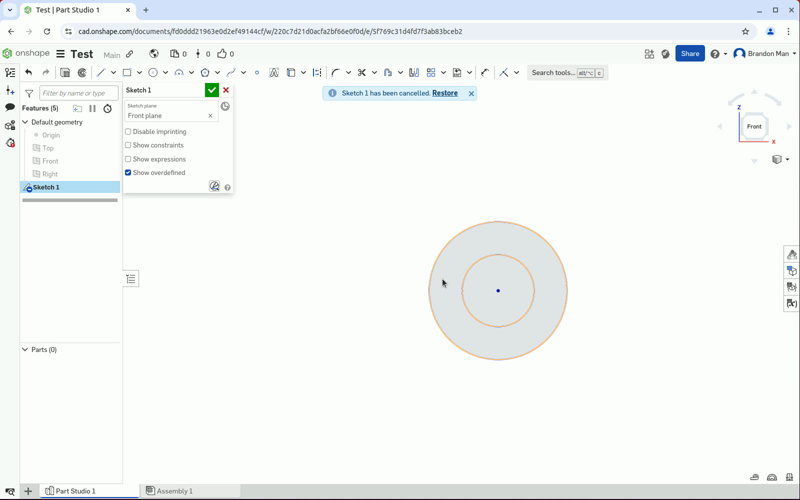
scroll(6)
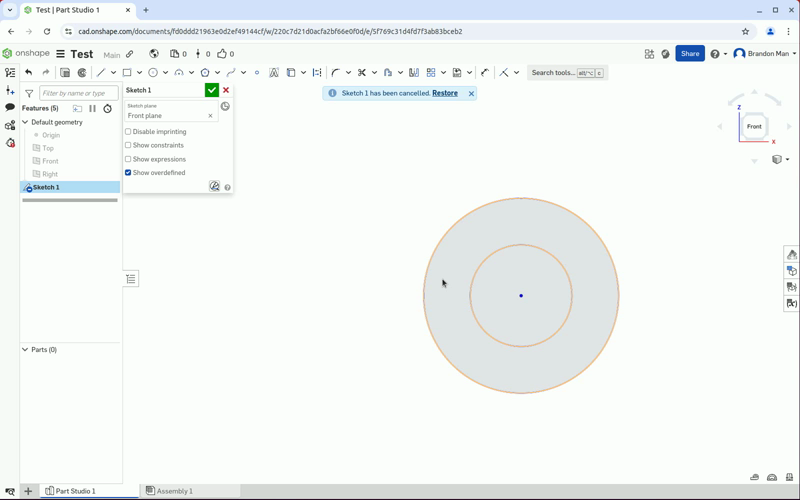
scroll(6)
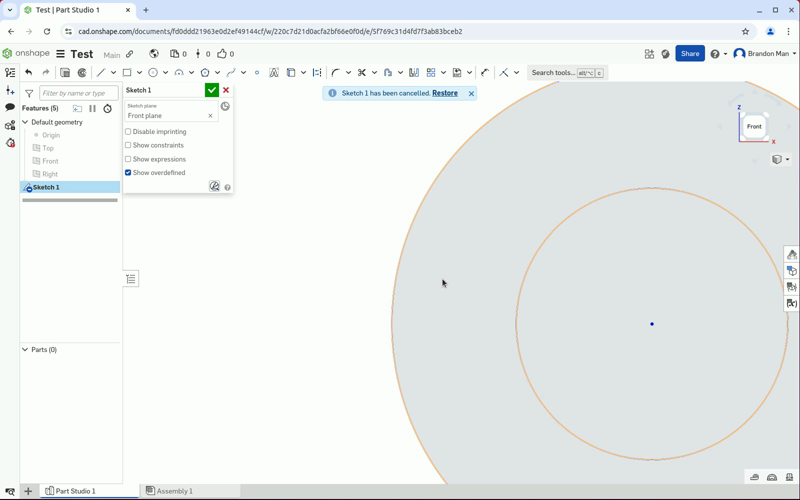
click(442, 278)
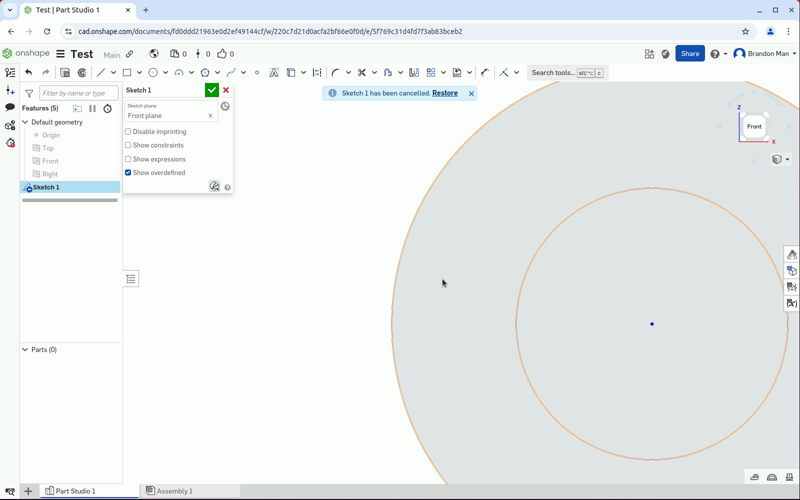
scroll(-6)
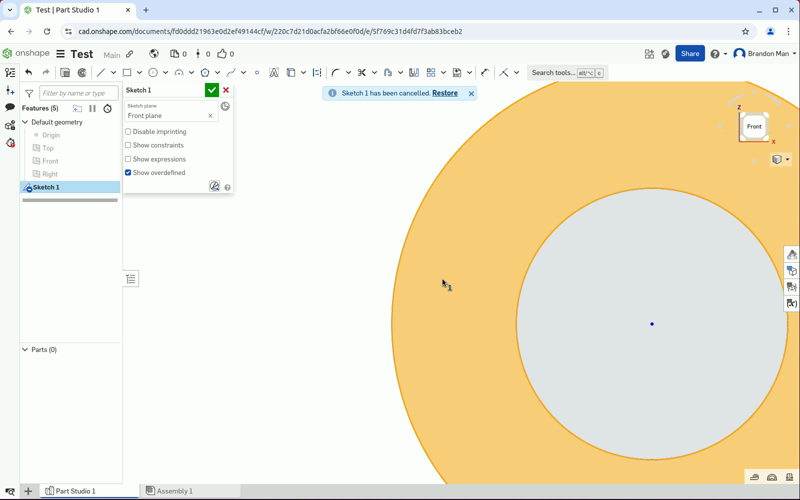
scroll(-6)
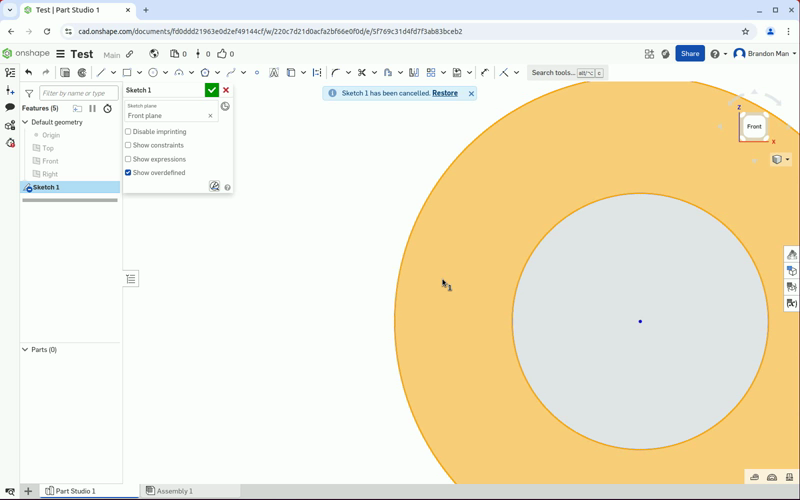
scroll(-6)
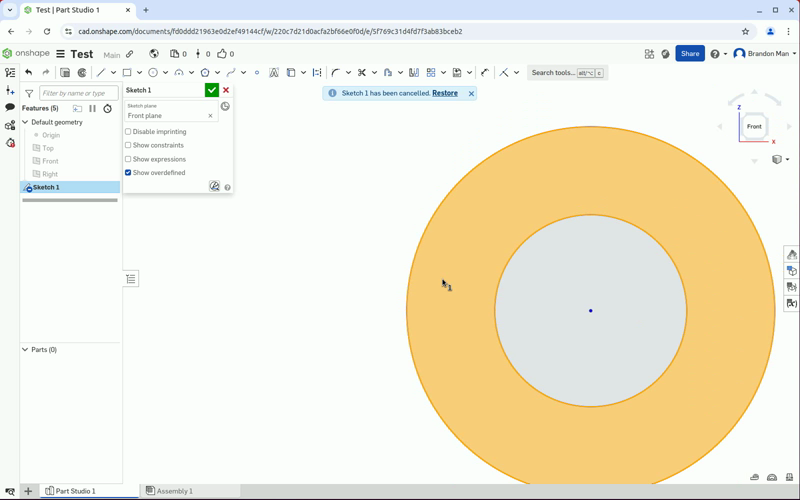
scroll(-6)
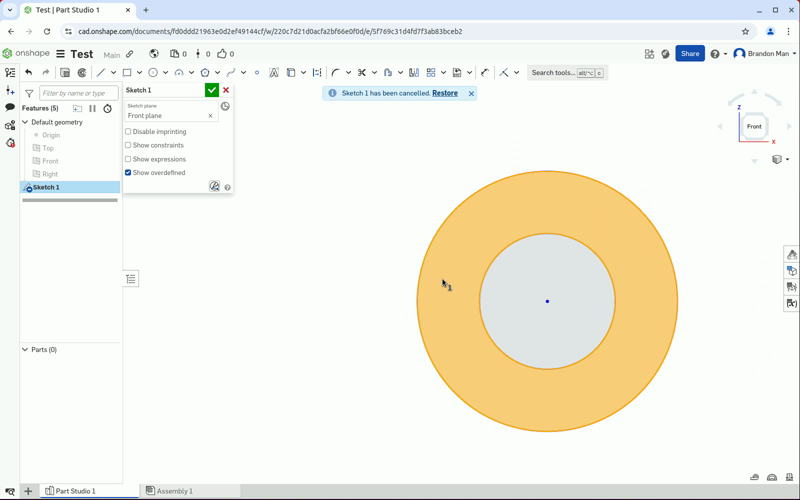
scroll(-6)
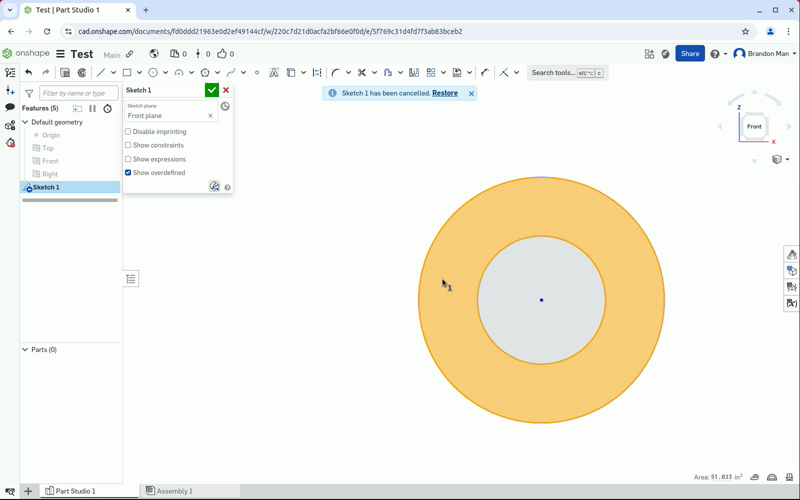
scroll(-6)
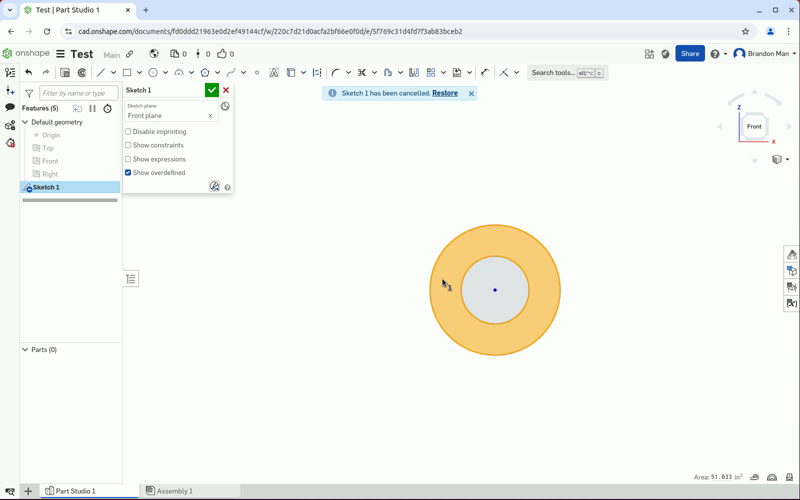
scroll(-6)
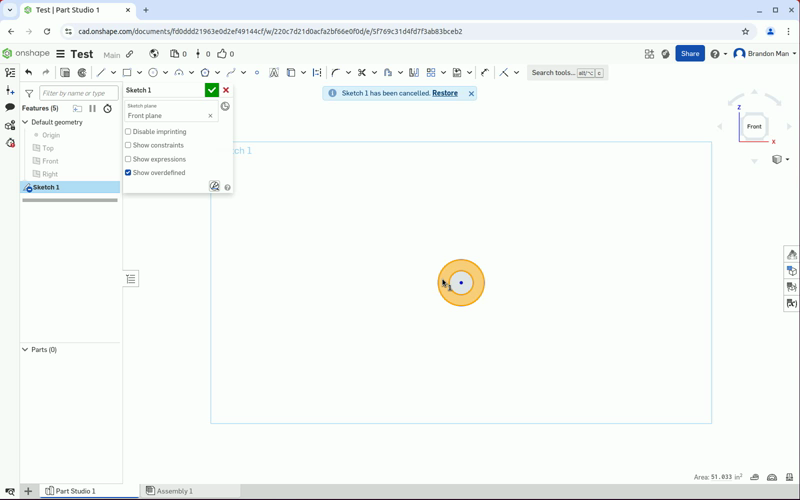
mouse_move(73, 352)
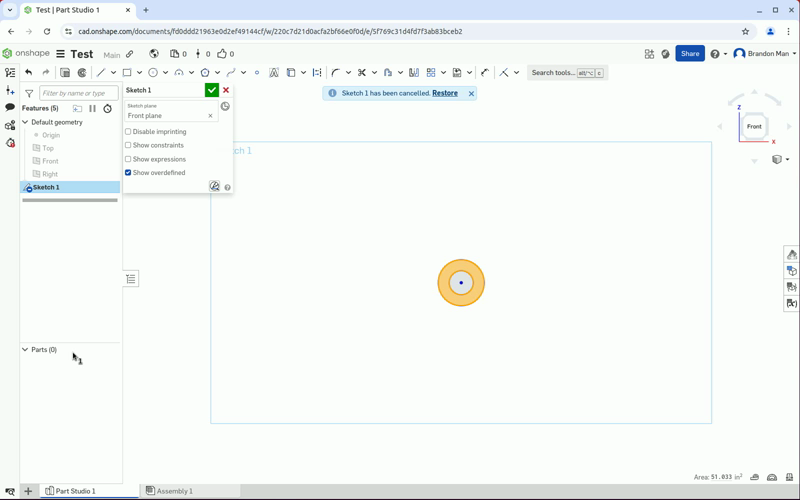
key(shift+y)
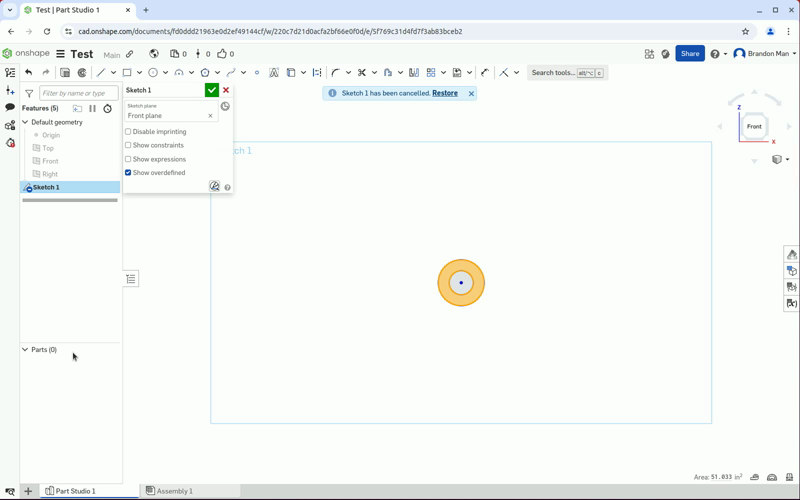
key(shift+e)
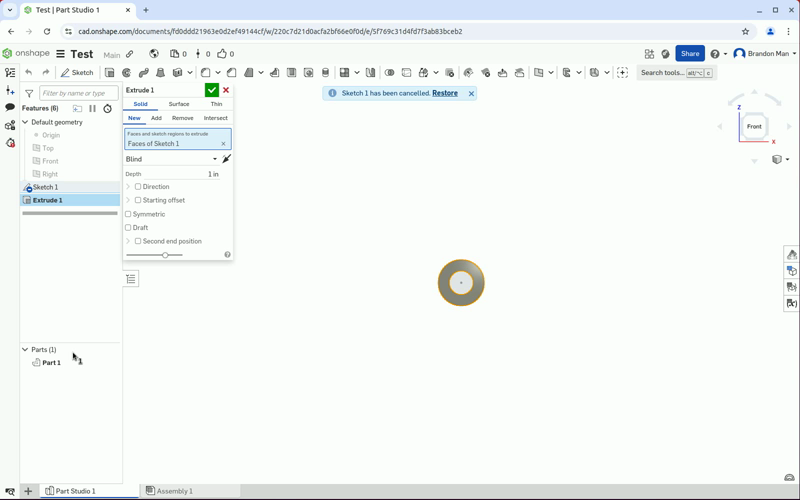
mouse_move(143, 106)
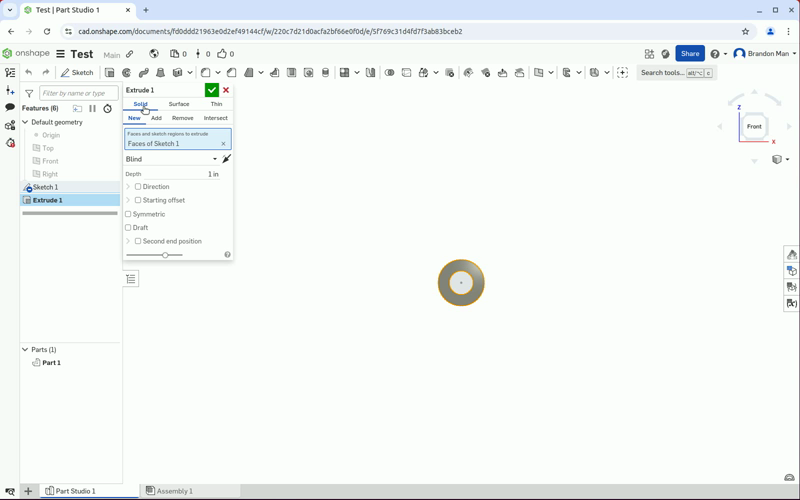
click(143, 106)
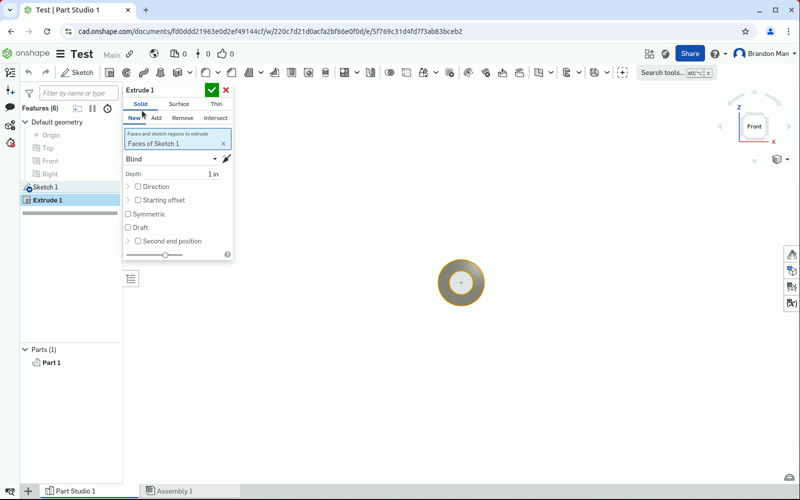
mouse_move(137, 120)
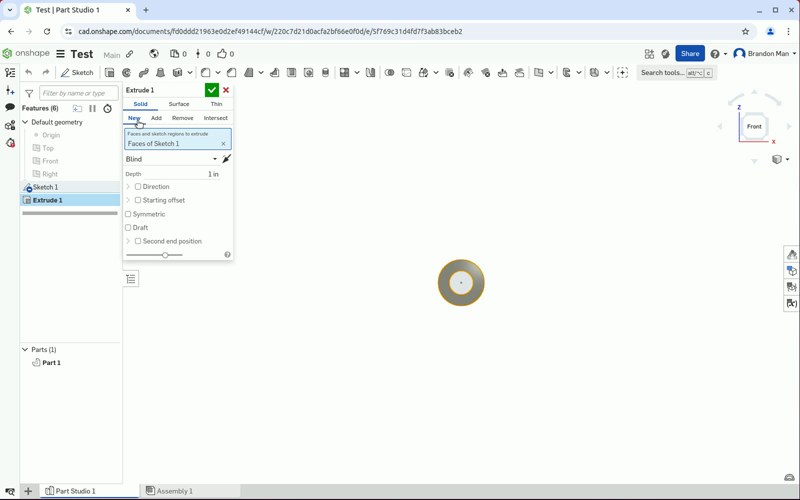
click(137, 120)
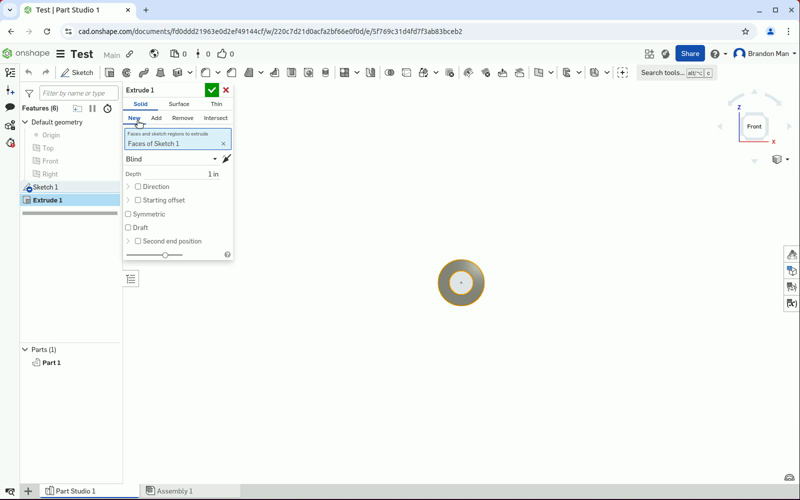
key(tab, 4)
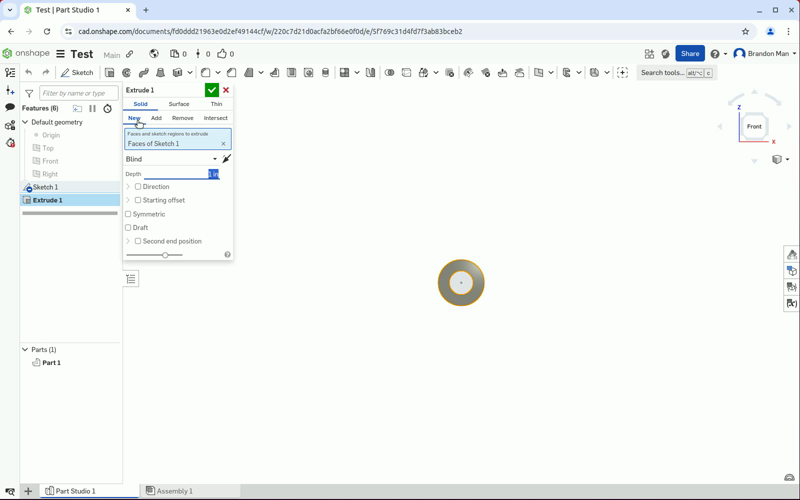
text(20.46)
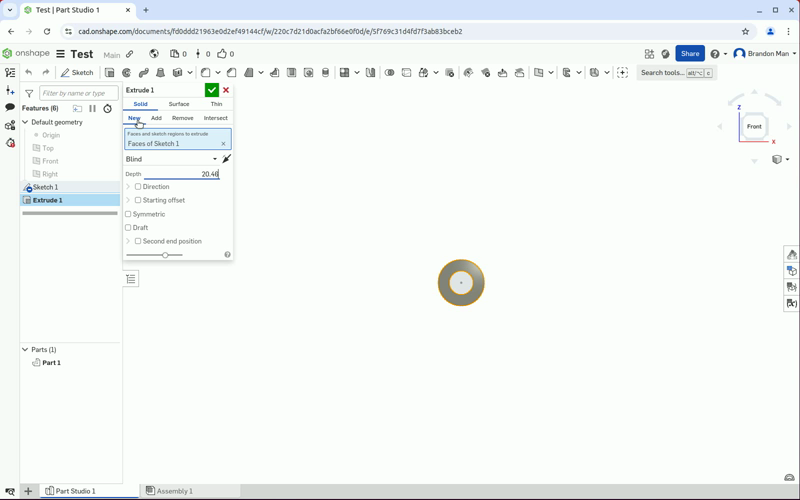
key(enter)
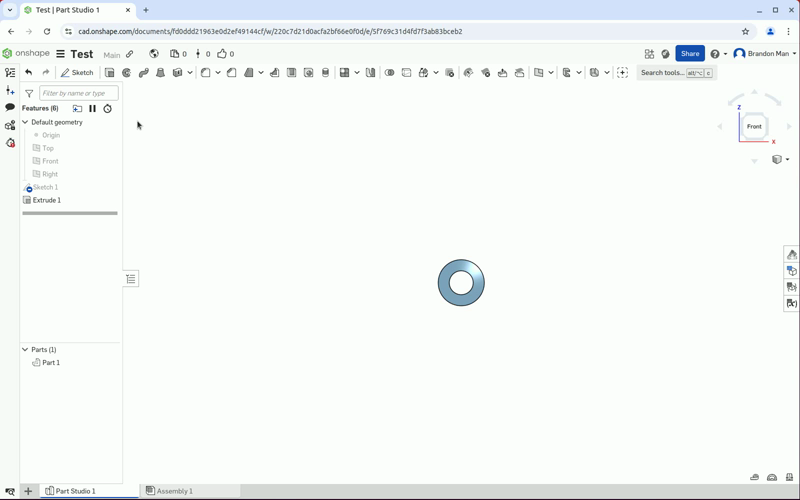
key(shift+h)
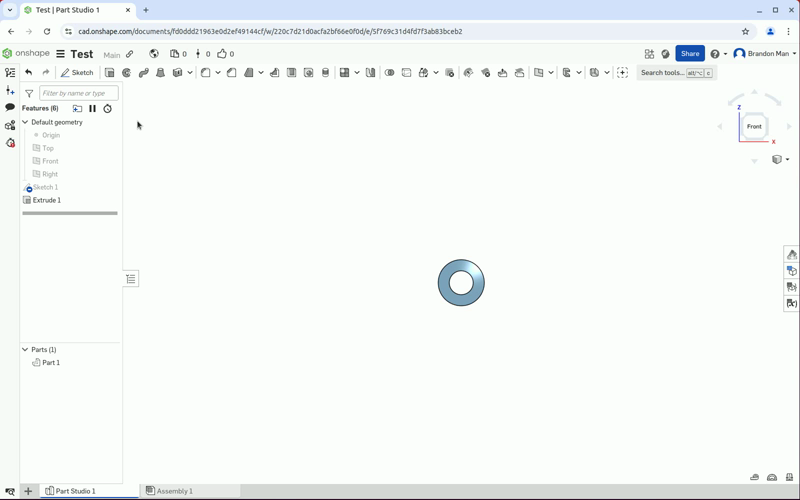
key(shift+h)
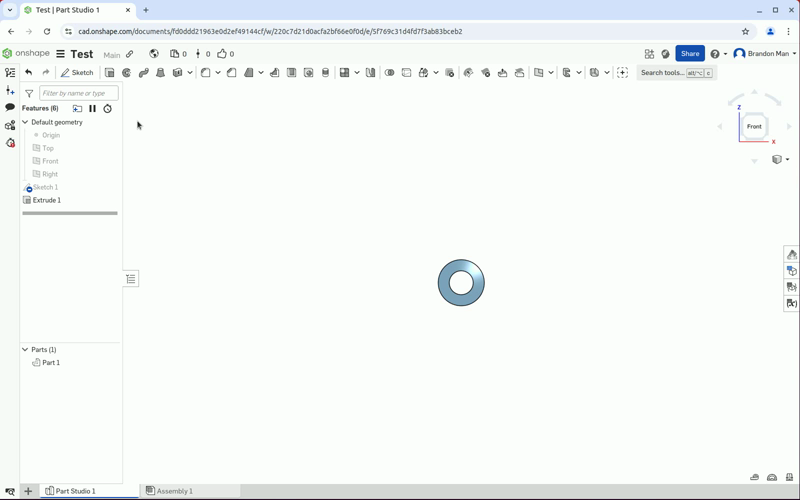
mouse_move(73, 189)
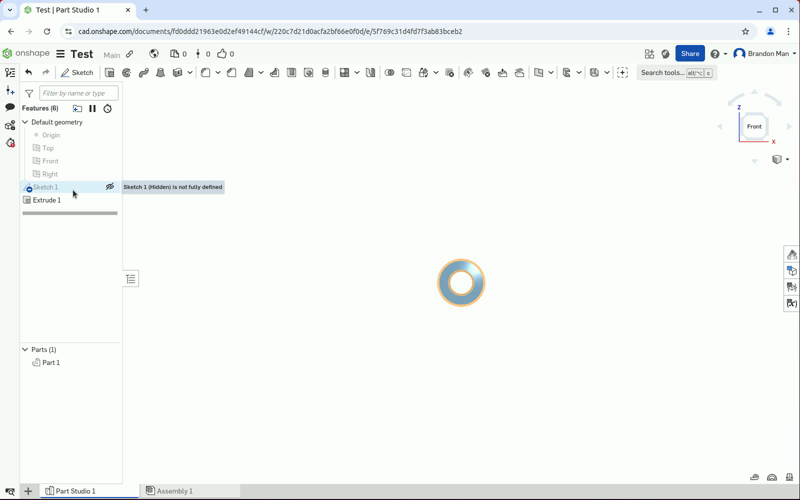
click(73, 189)
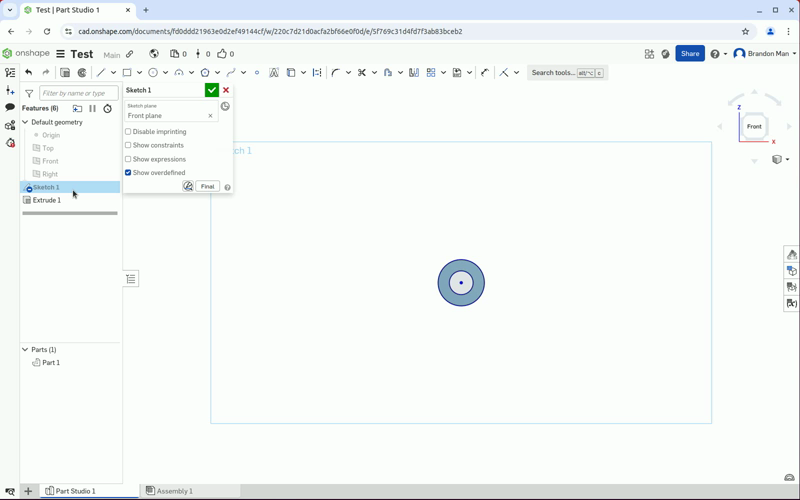
mouse_move(229, 92)
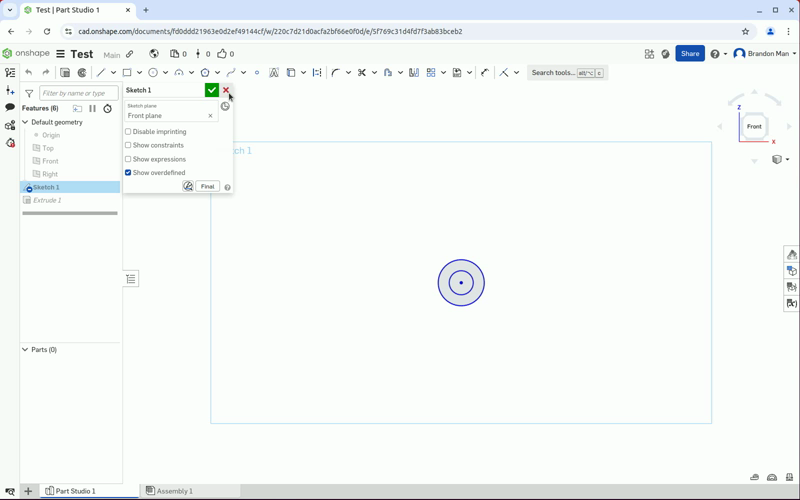
click(229, 92)
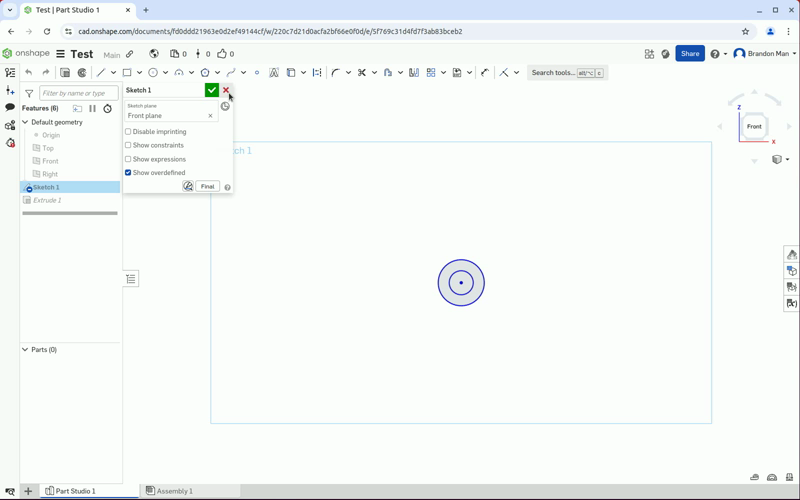
key(shift+s)
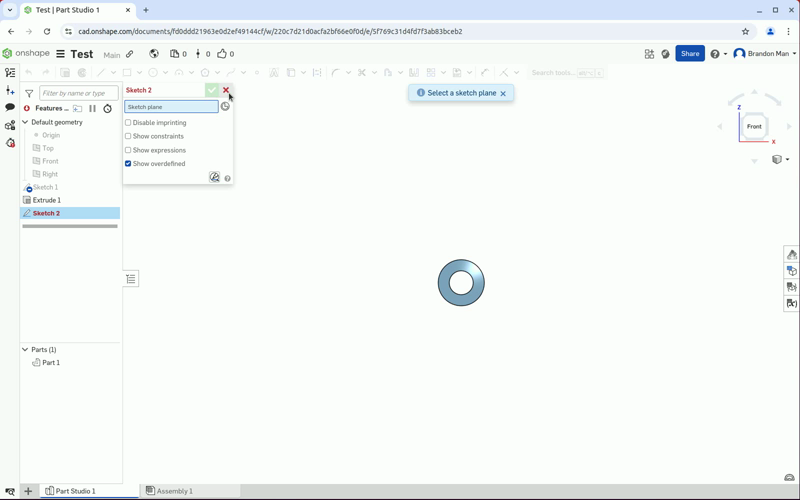
mouse_move(73, 163)
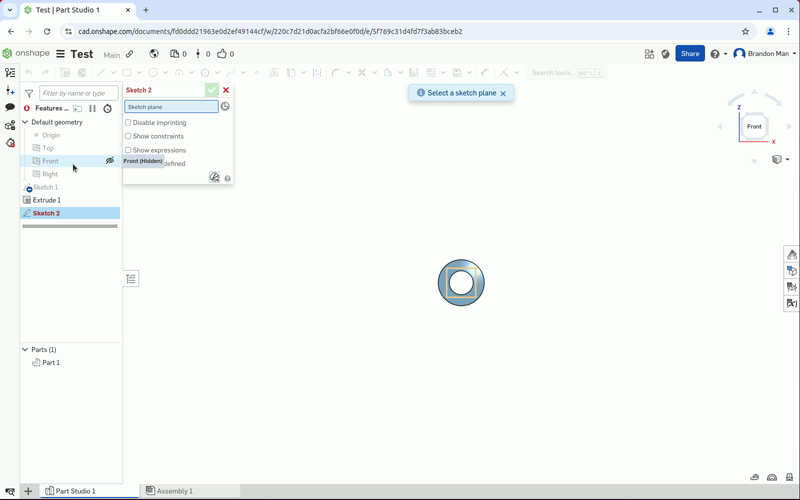
click(73, 163)
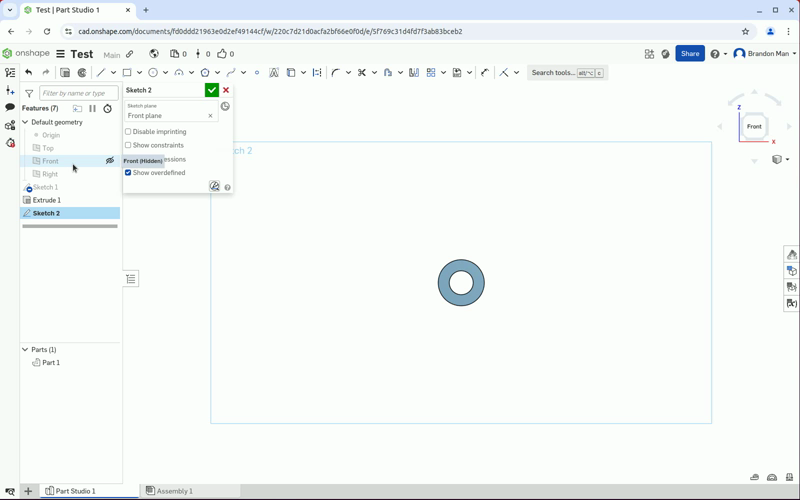
mouse_move(73, 352)
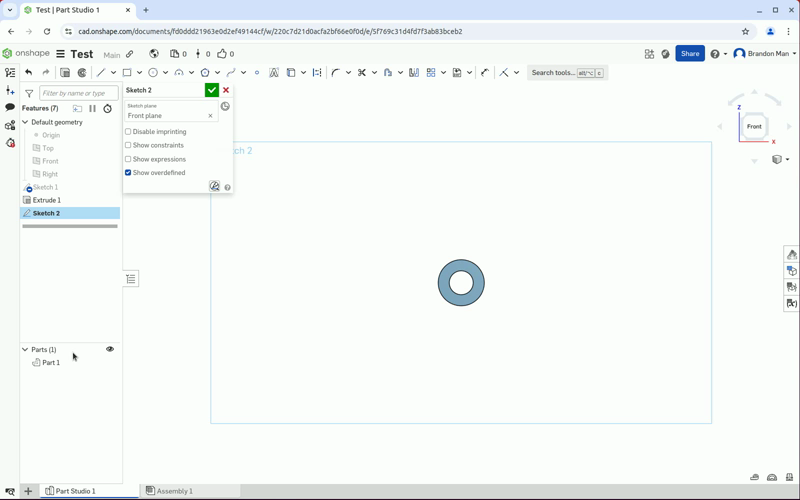
key(y)
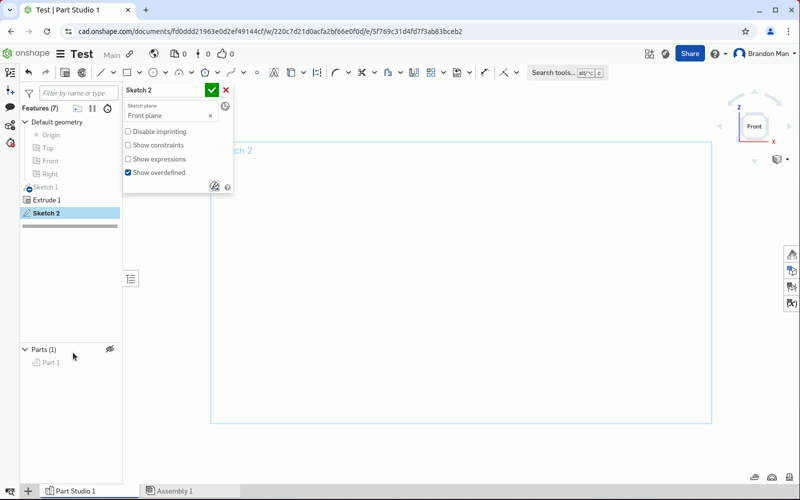
key(c)
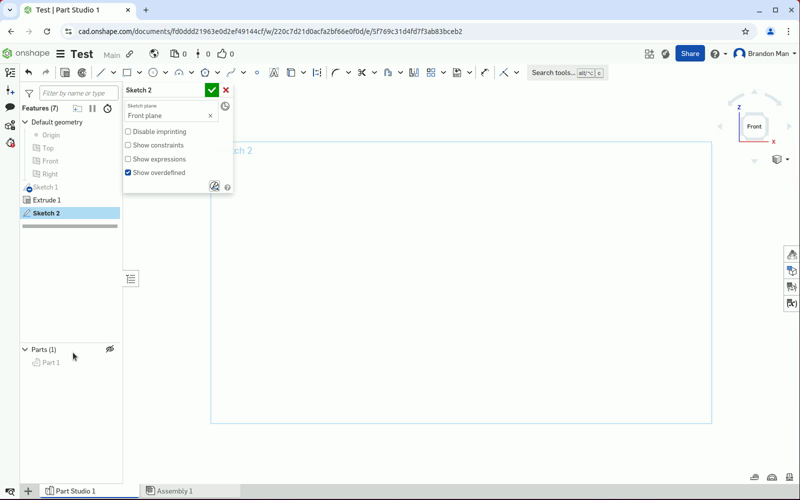
key_down(shift)
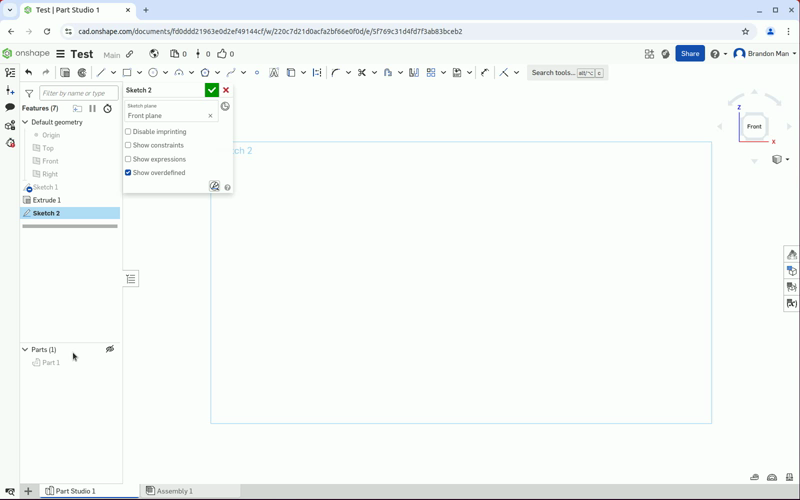
mouse_move(460, 282)
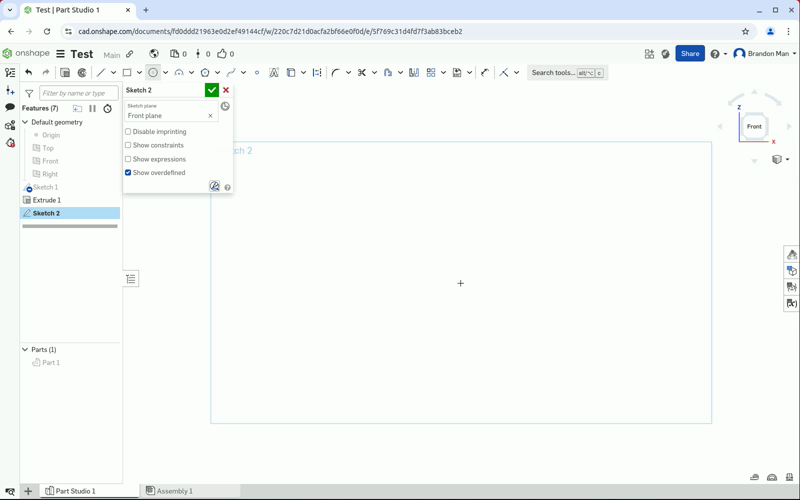
click(460, 282)
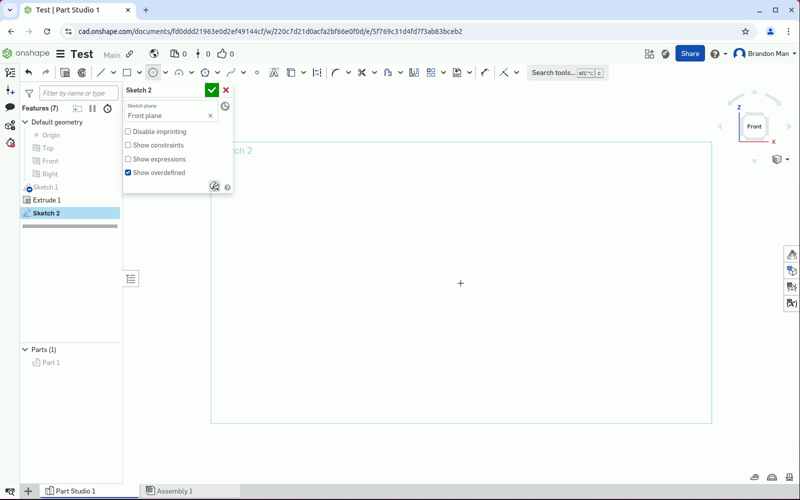
key_up(shift)
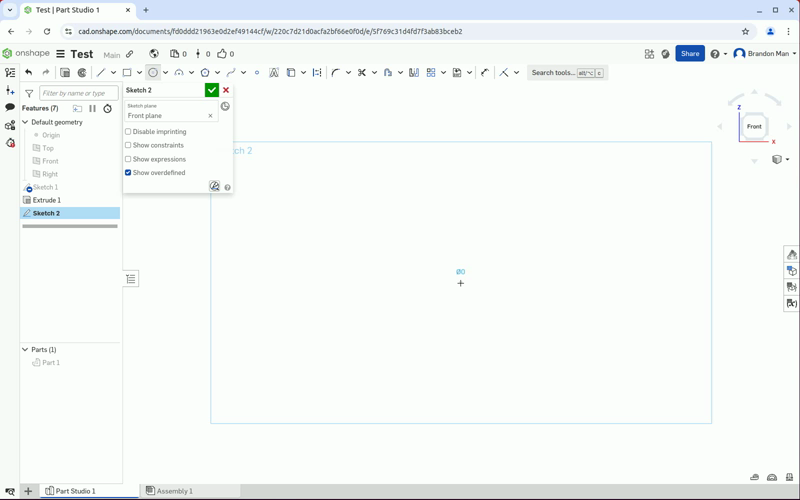
mouse_move(490, 282)
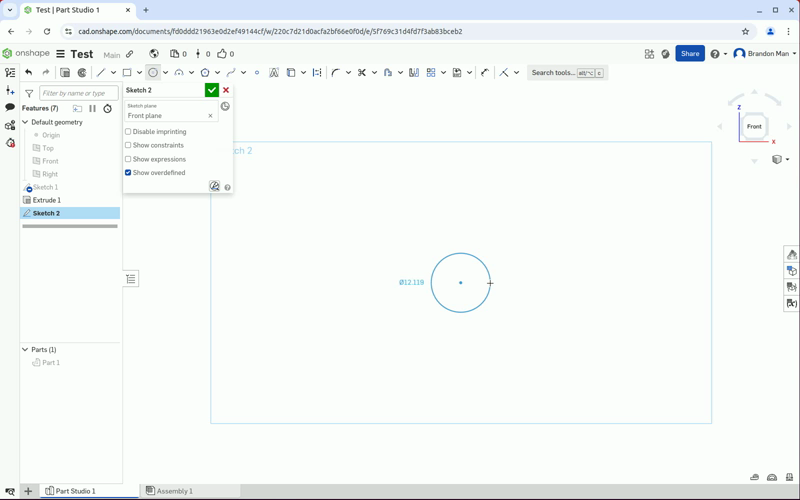
click(490, 282)
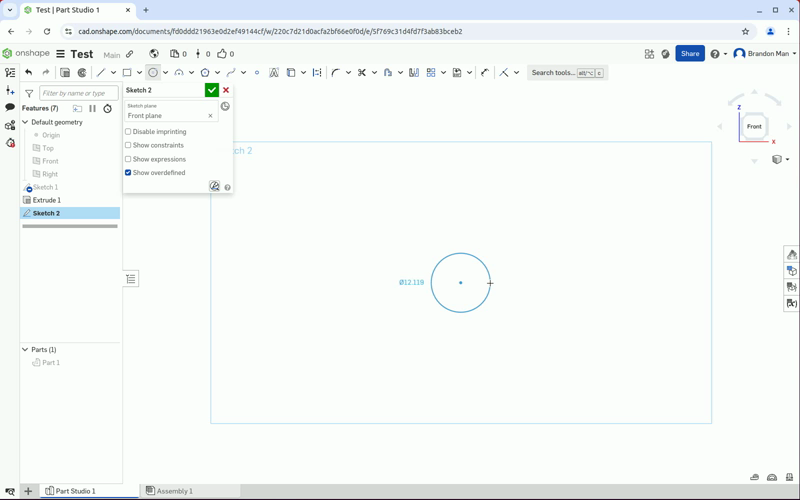
key(esc)
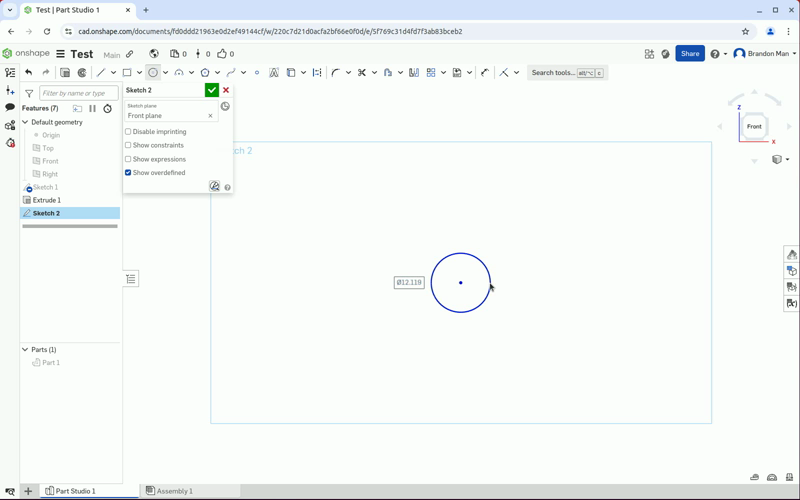
key(c)
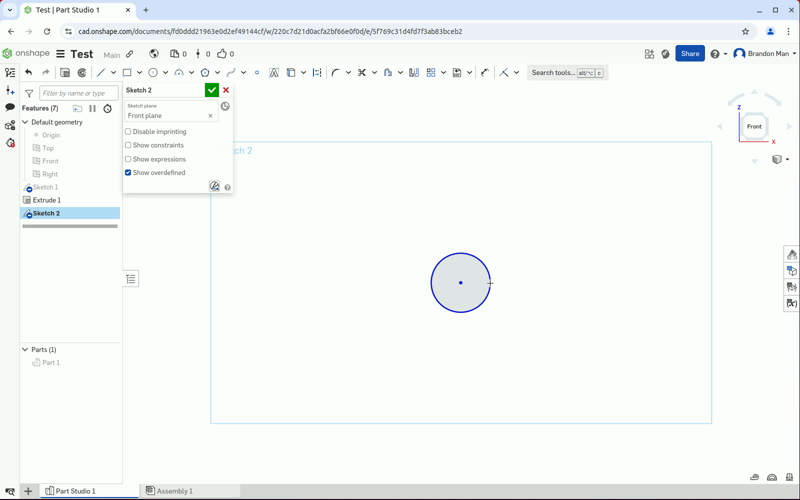
key_down(shift)
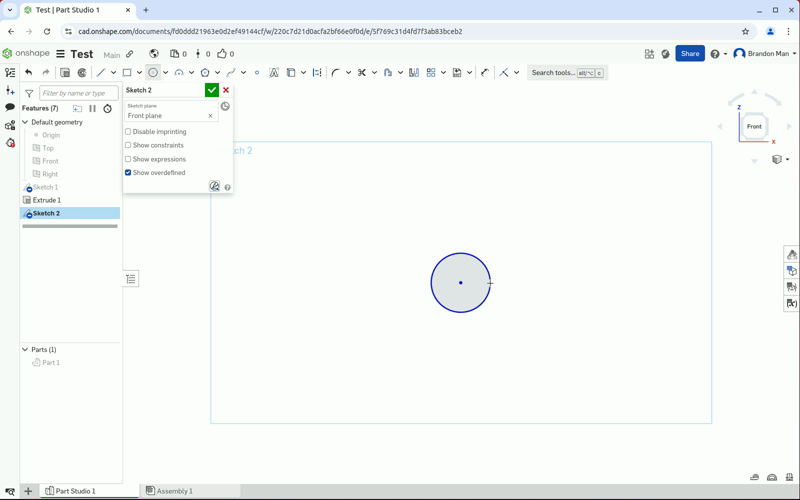
mouse_move(460, 282)
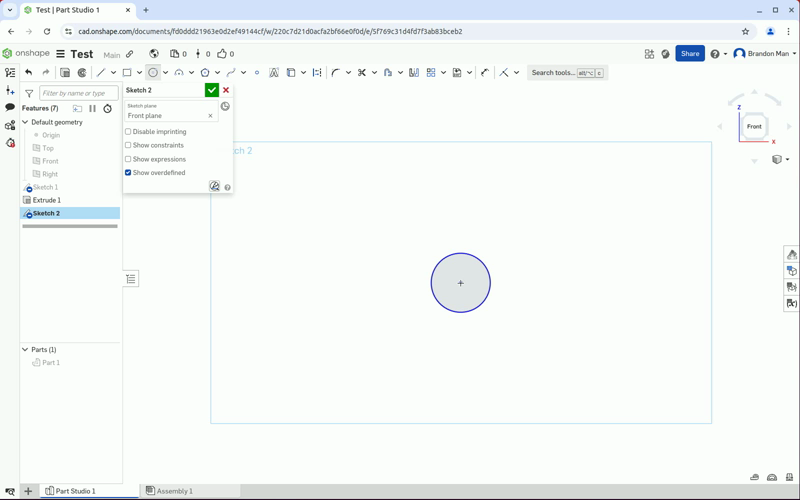
click(460, 282)
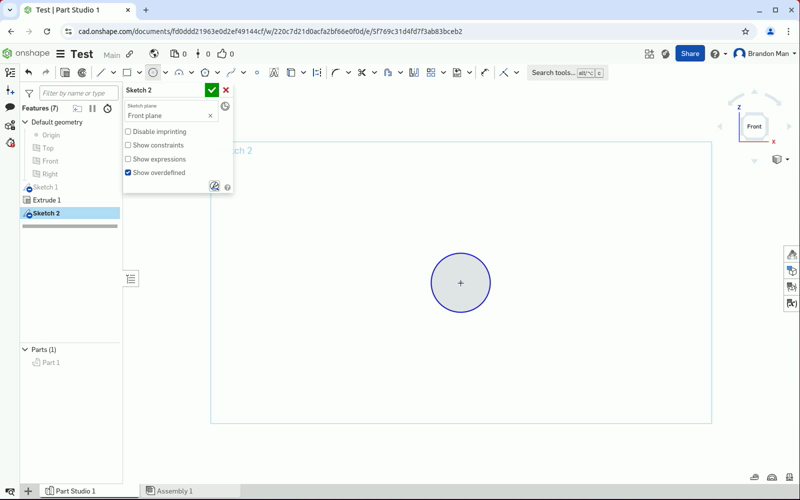
key_up(shift)
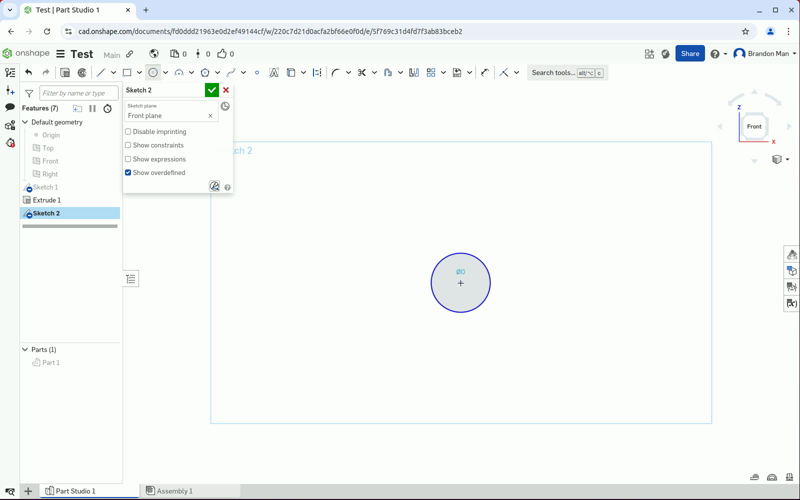
mouse_move(483, 282)
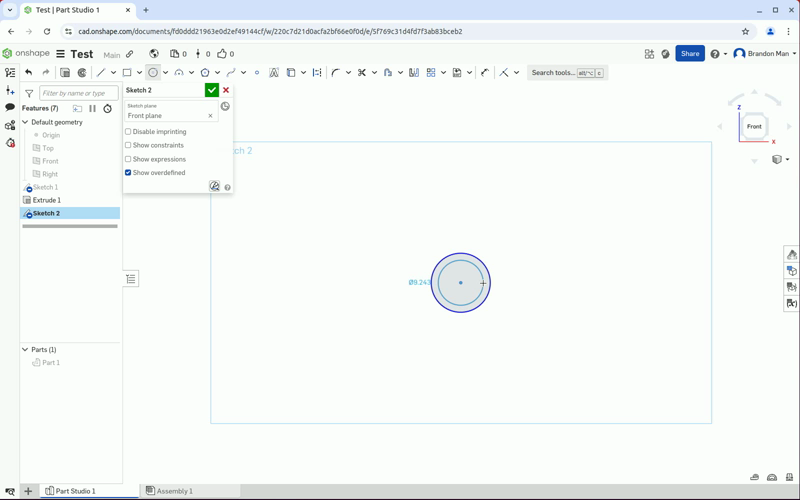
click(483, 282)
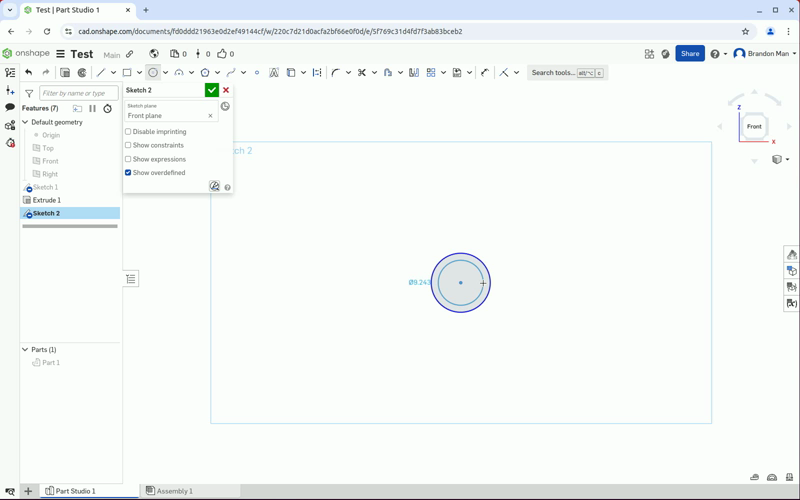
key(esc)
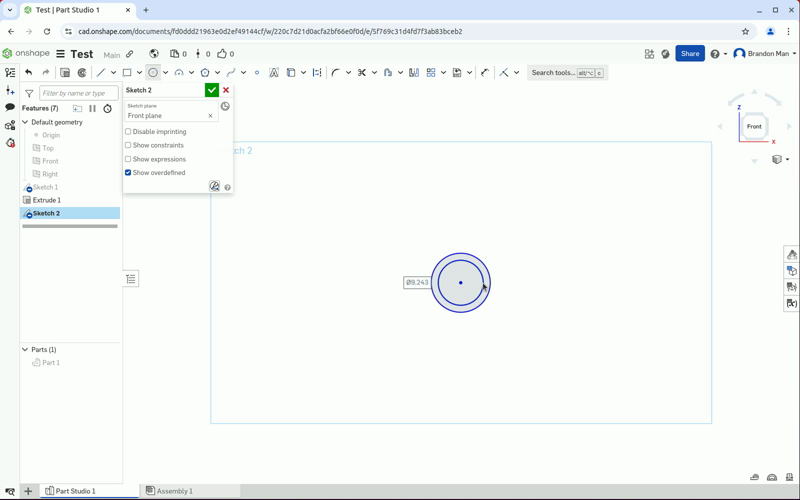
mouse_move(469, 306)
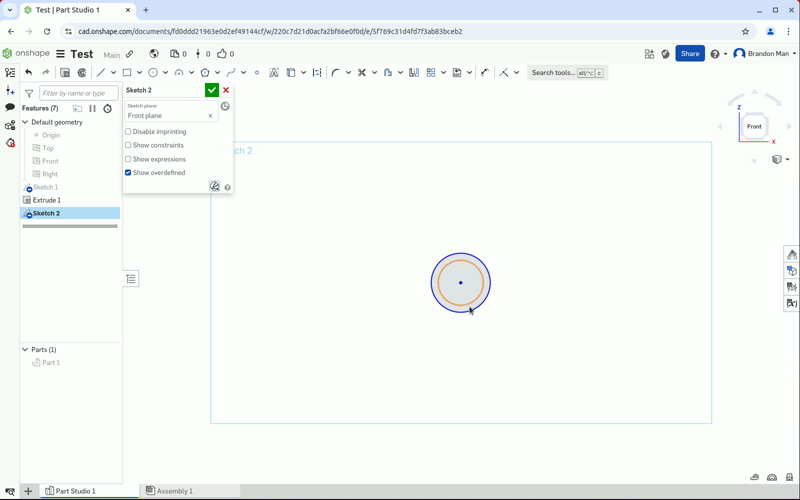
scroll(6)
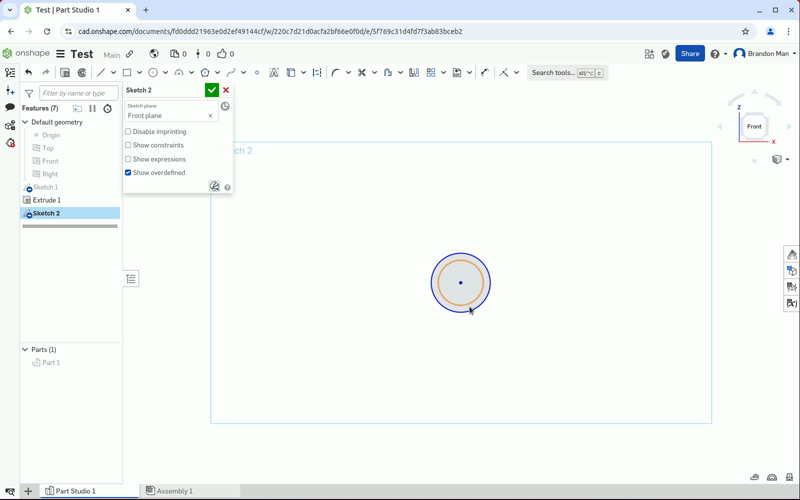
scroll(6)
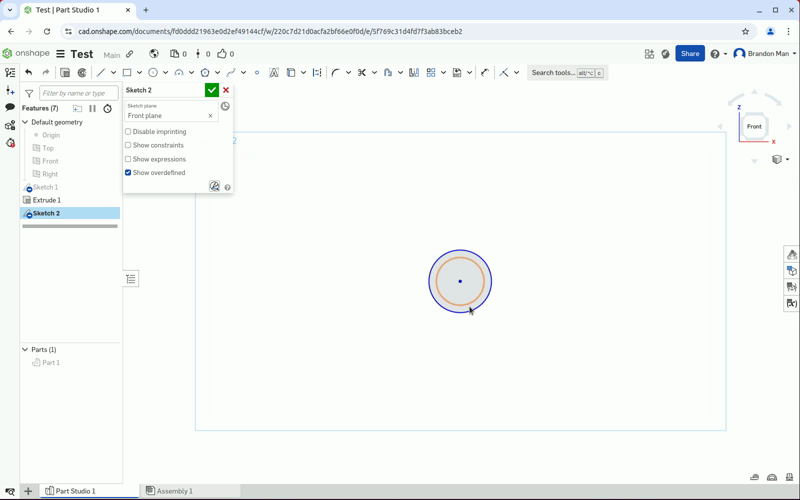
scroll(6)
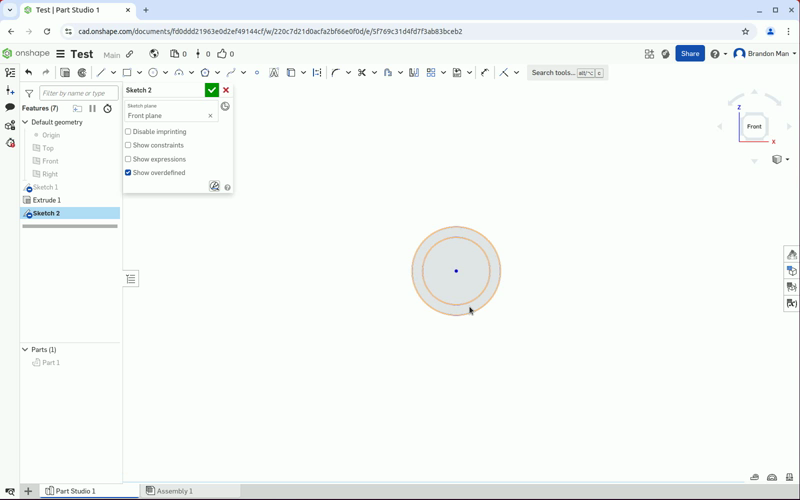
scroll(6)
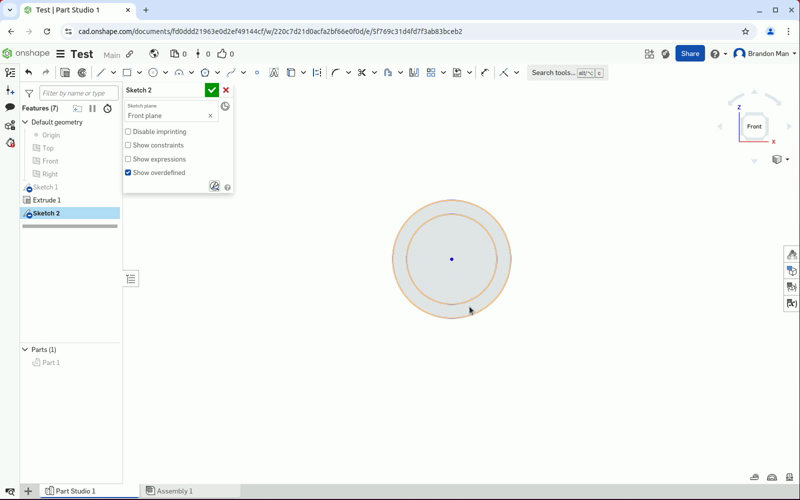
scroll(6)
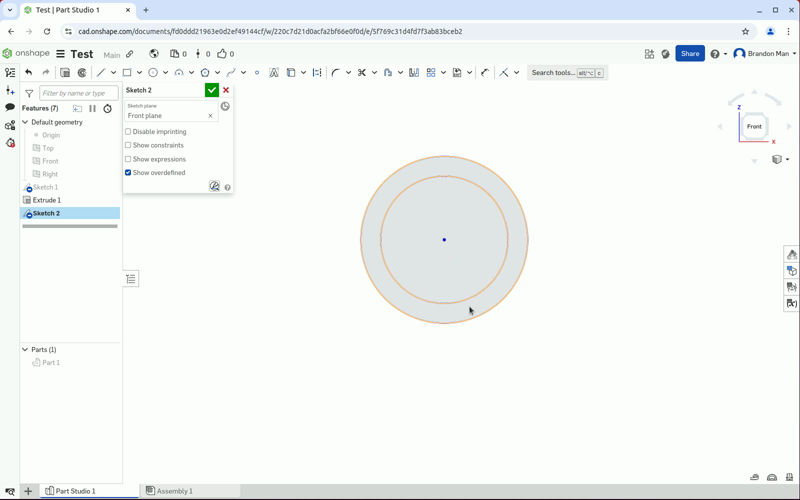
scroll(6)
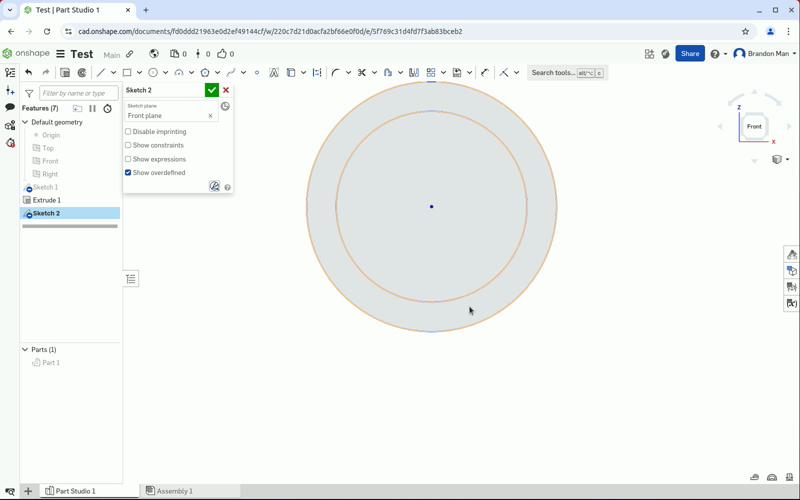
scroll(6)
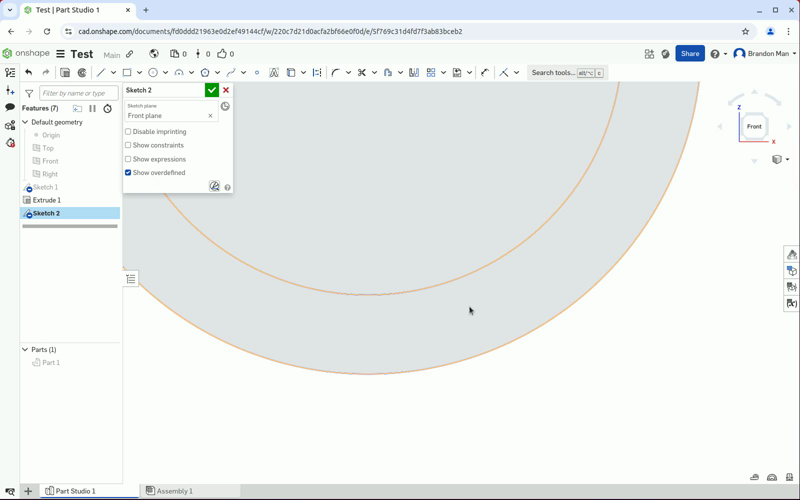
click(469, 306)
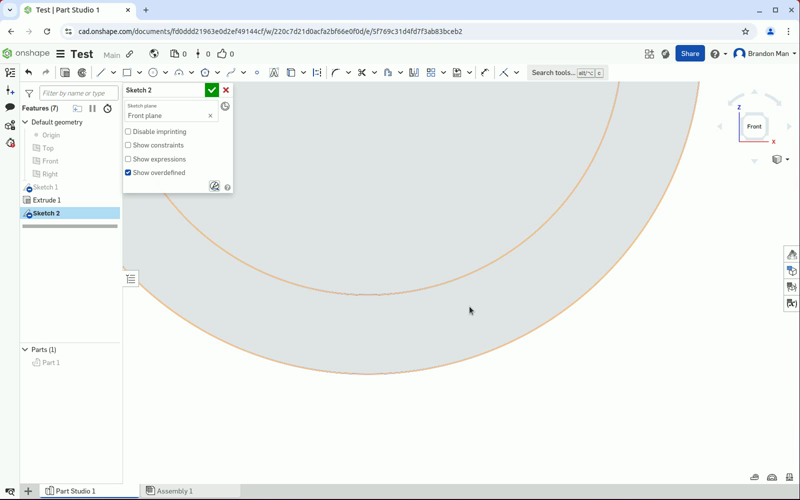
scroll(-6)
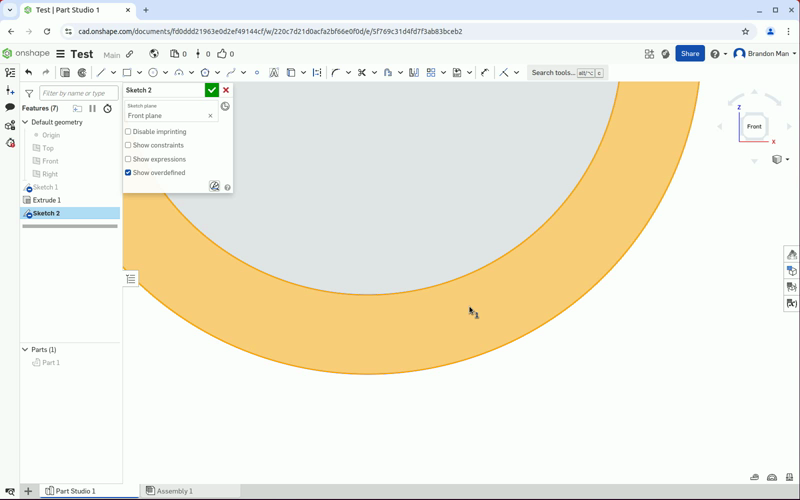
scroll(-6)
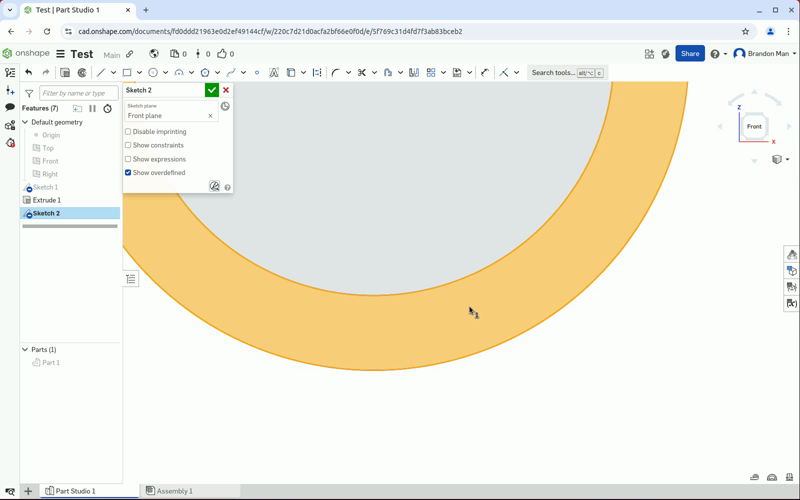
scroll(-6)
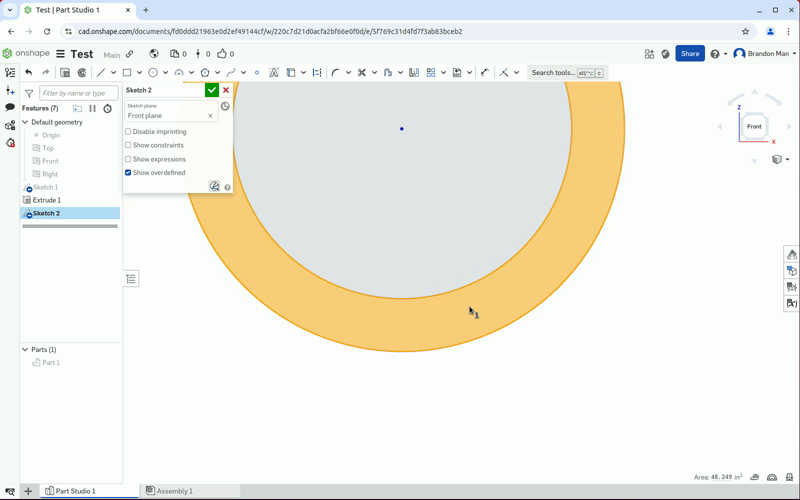
scroll(-6)
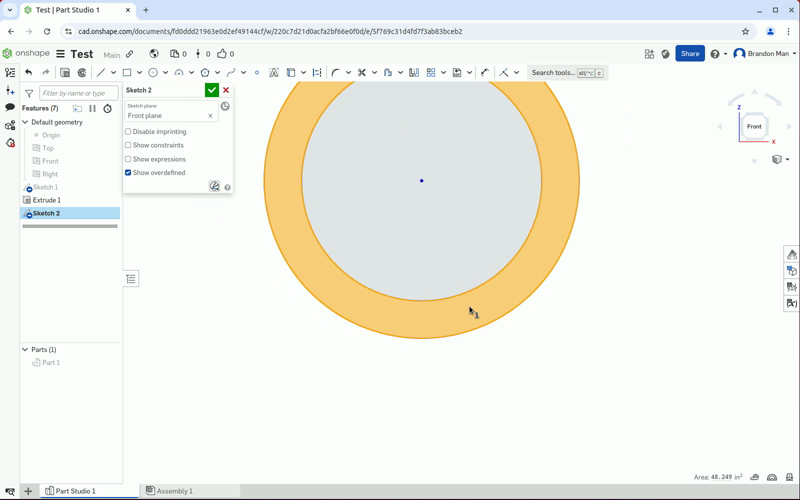
scroll(-6)
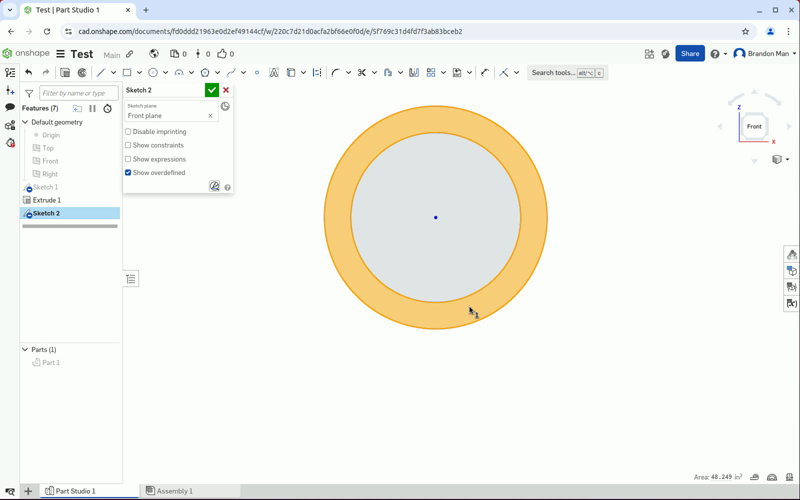
scroll(-6)
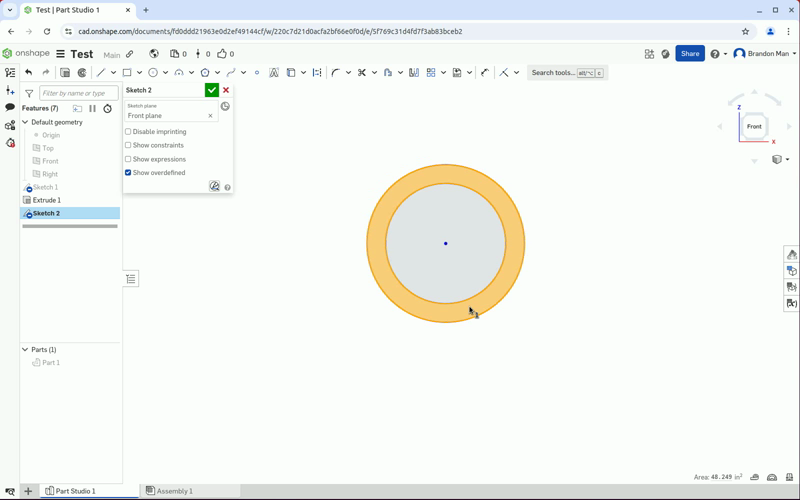
scroll(-6)
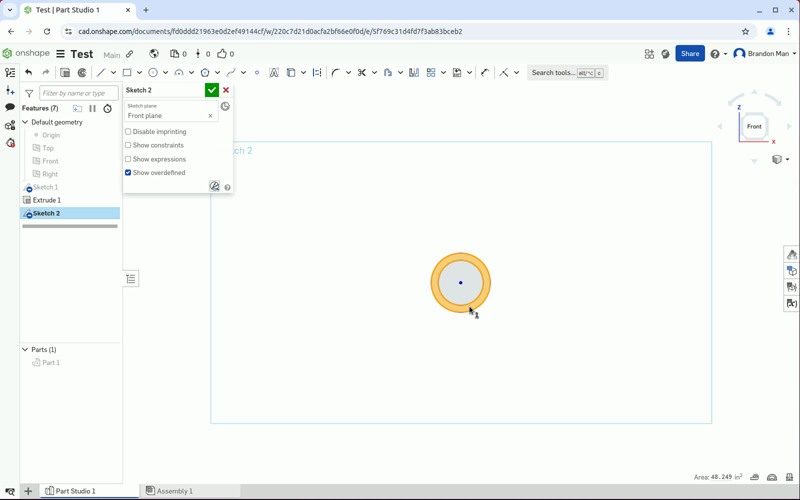
mouse_move(73, 352)
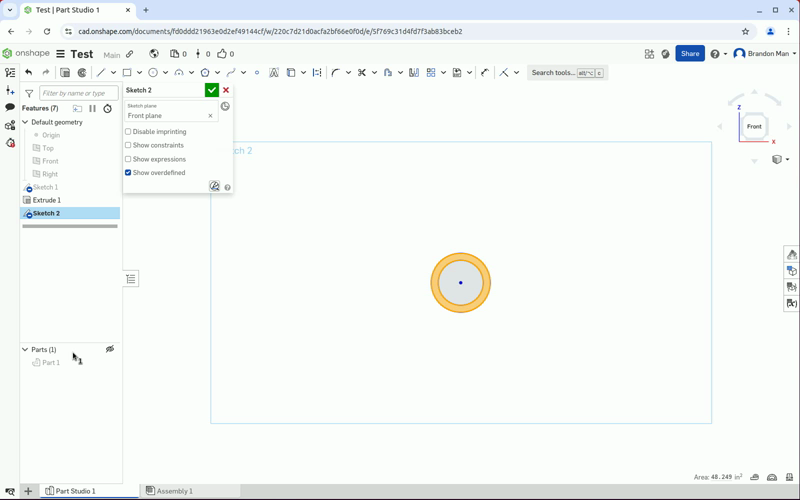
key(shift+y)
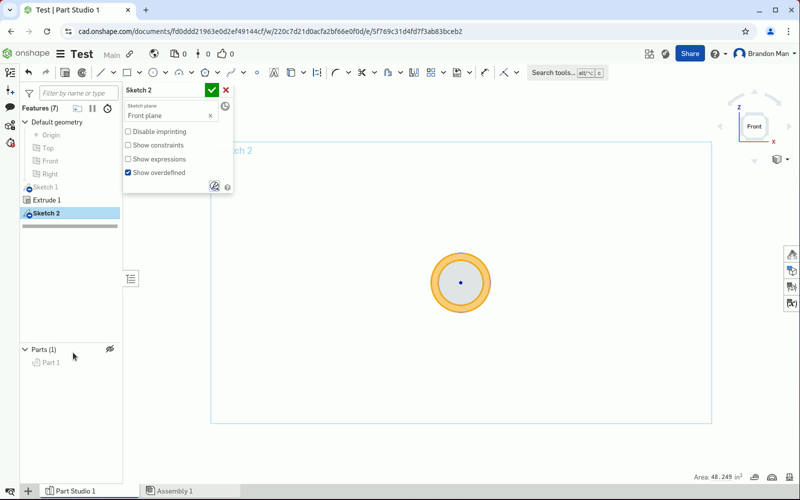
key(shift+e)
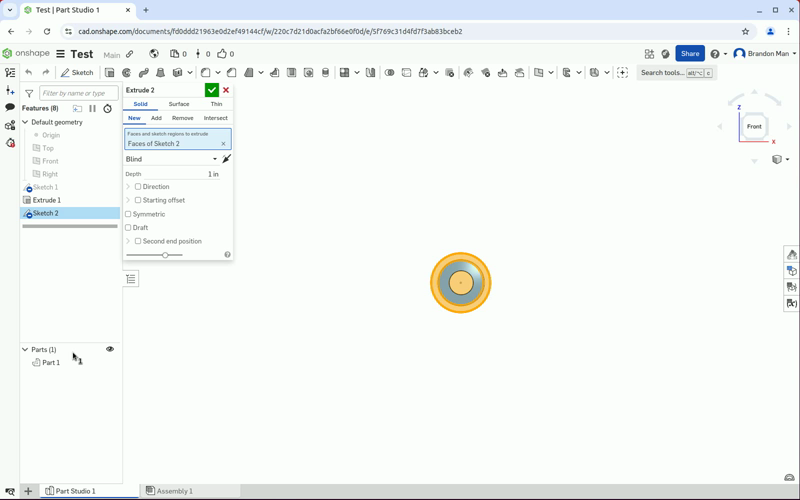
mouse_move(143, 106)
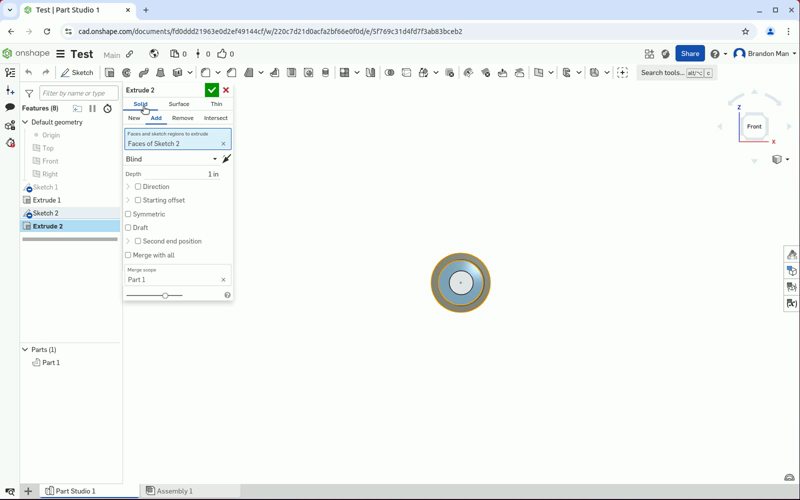
click(143, 106)
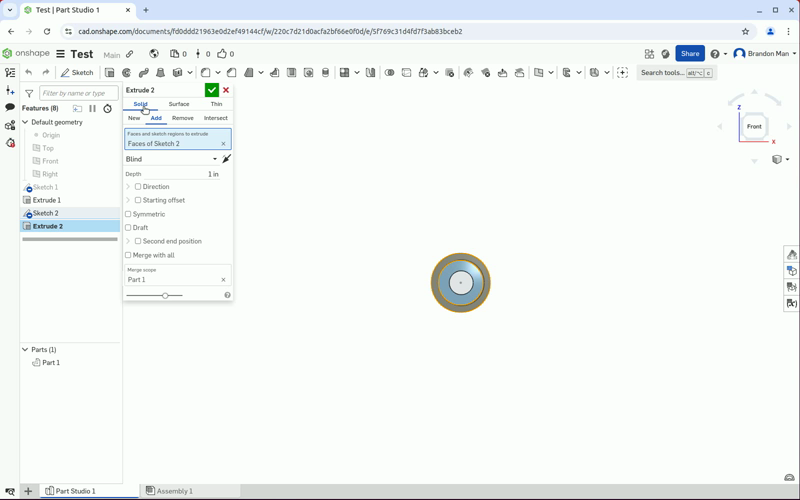
mouse_move(137, 120)
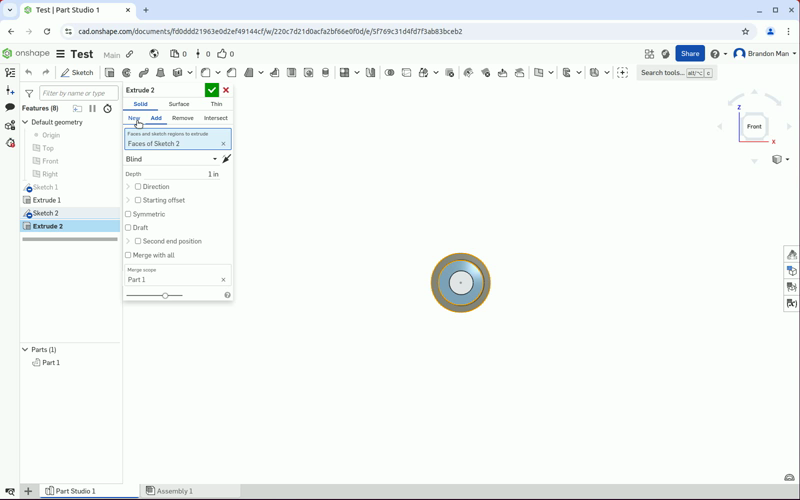
click(137, 120)
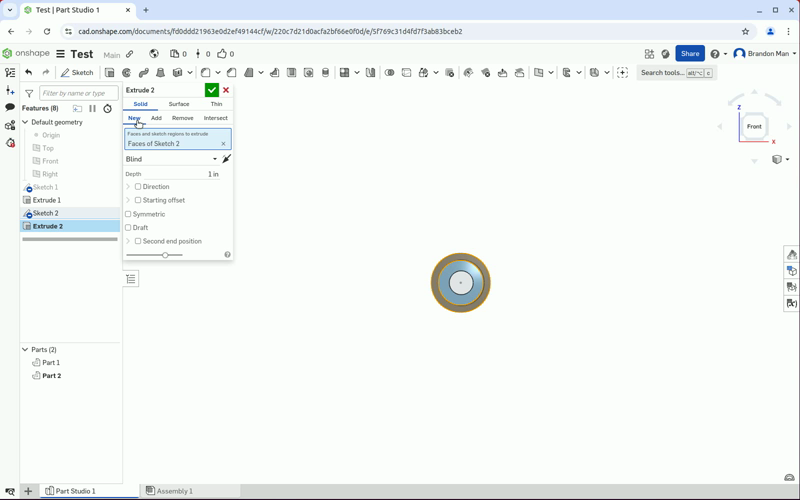
key(tab, 4)
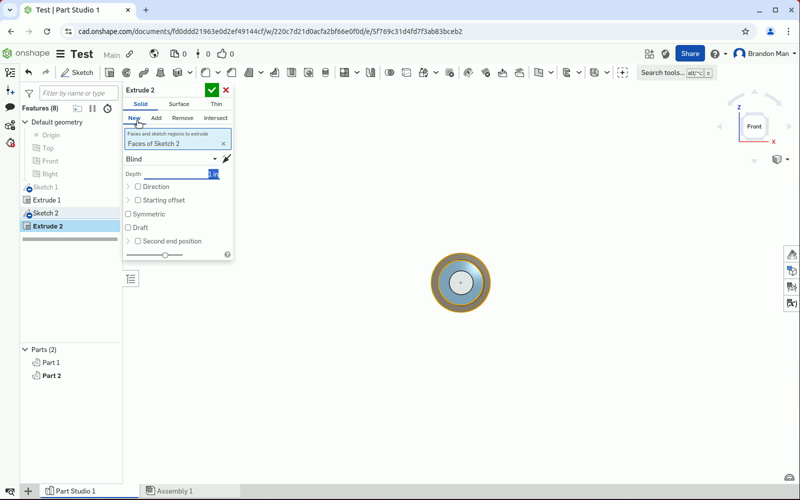
text(1.926)
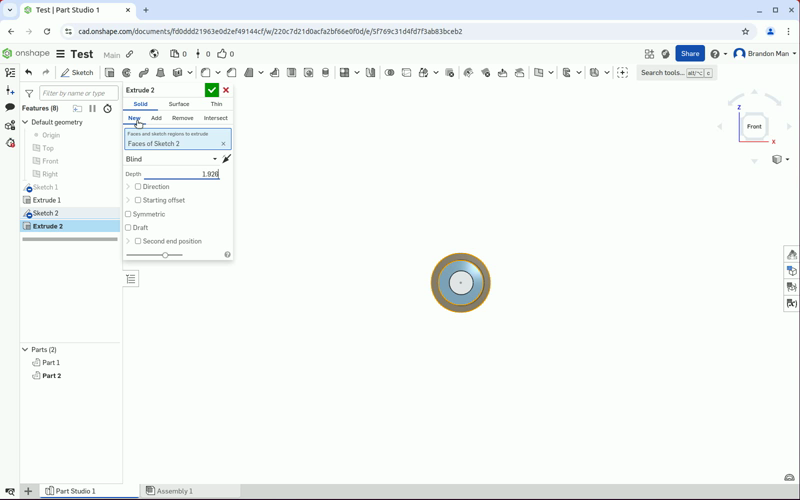
key(enter)
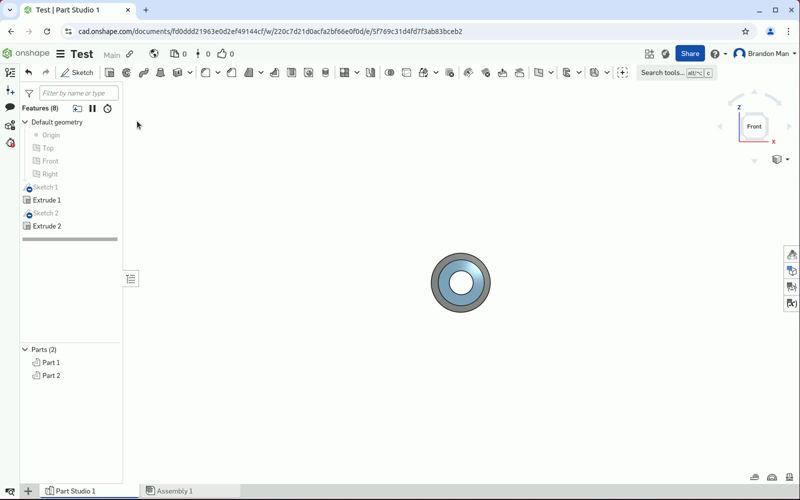
key(shift+h)
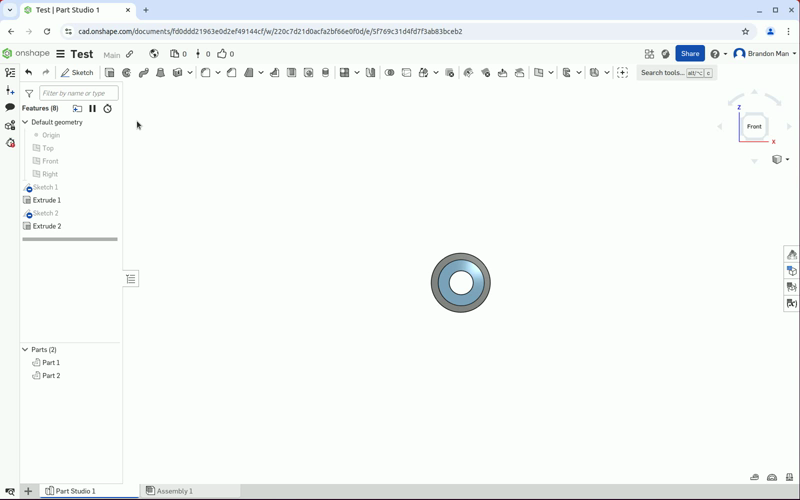
key(shift+h)
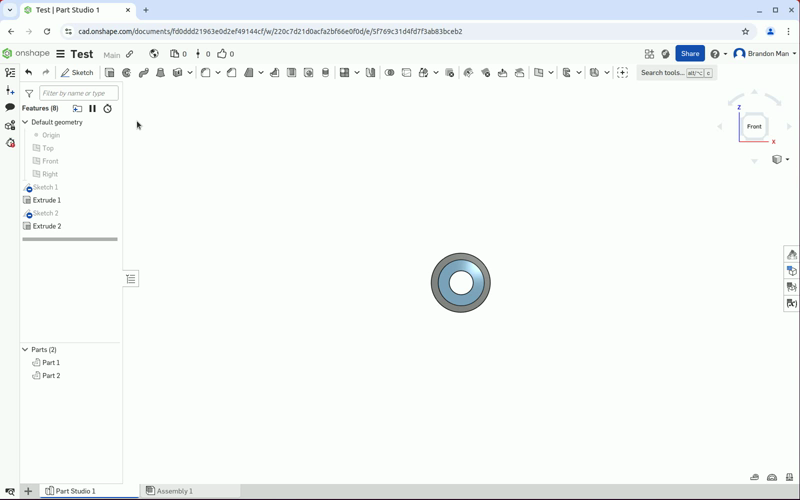
mouse_move(73, 189)
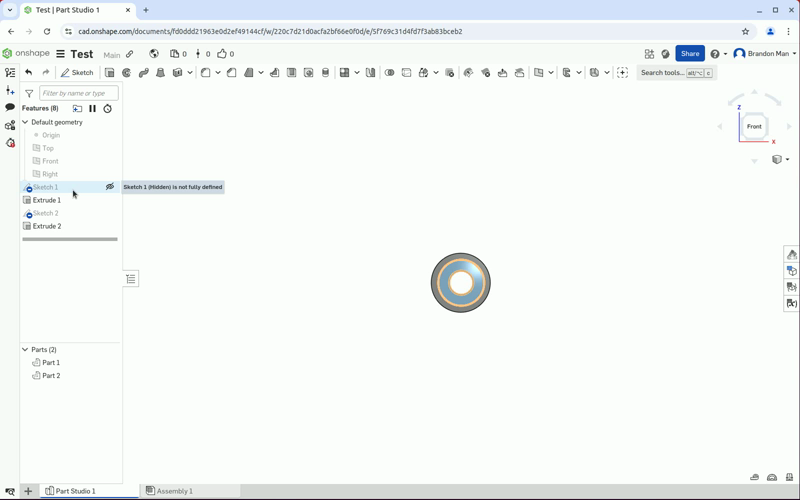
click(73, 189)
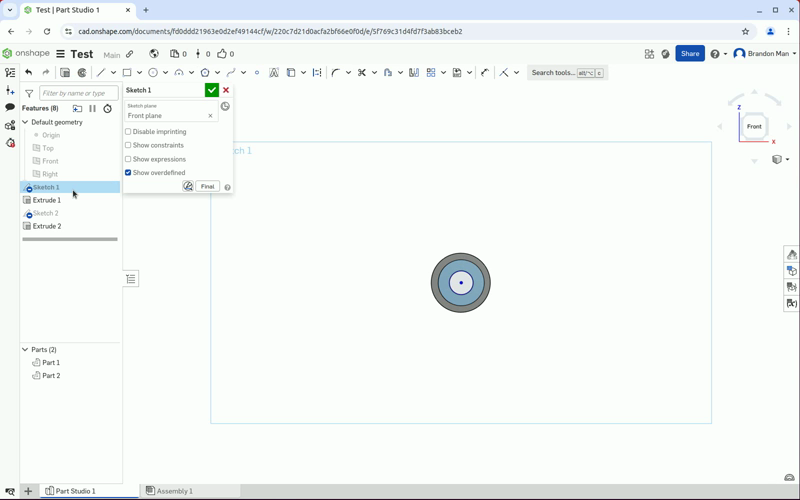
mouse_move(229, 92)
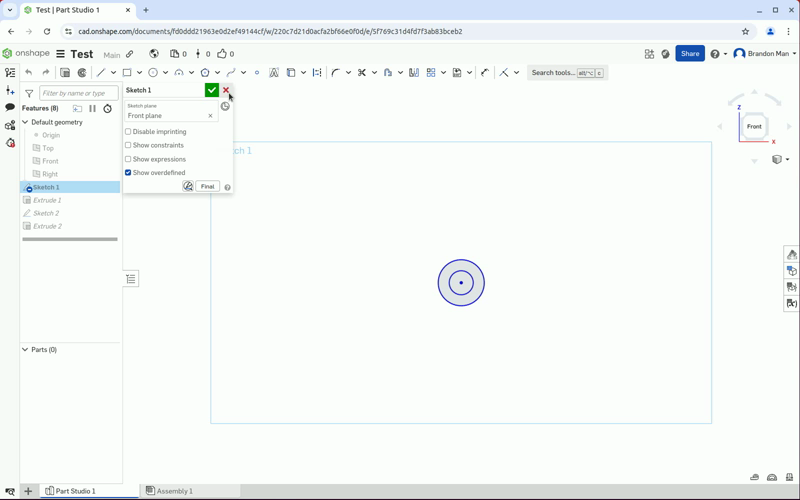
click(229, 92)
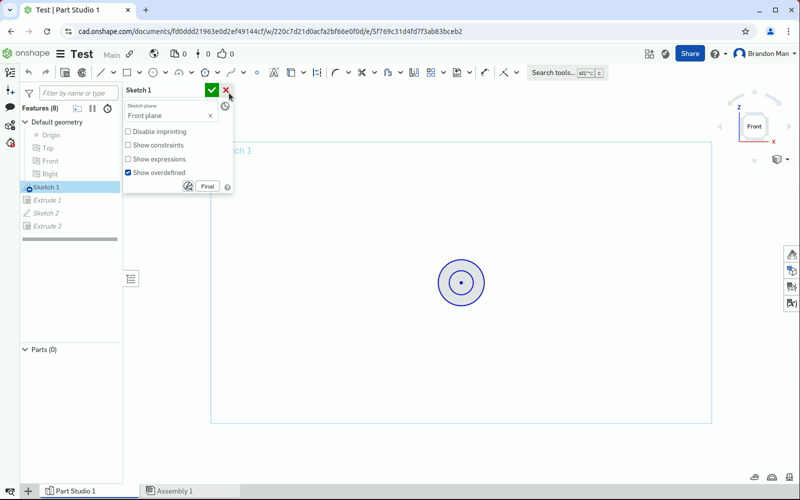
key(shift+s)
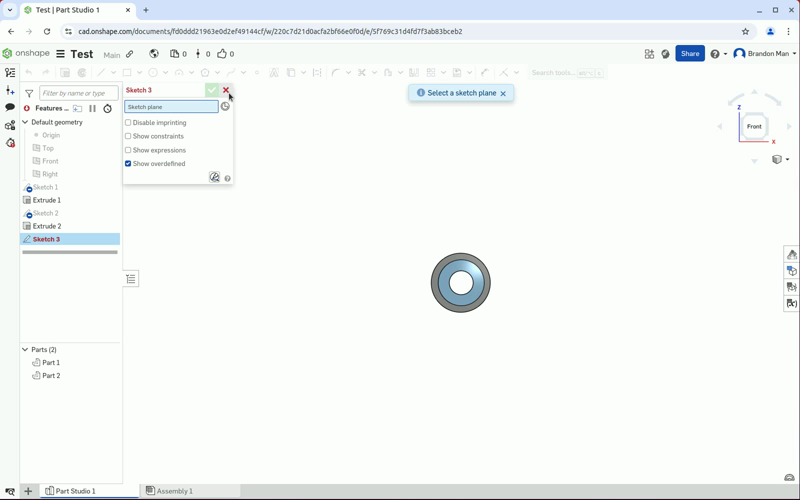
mouse_move(73, 163)
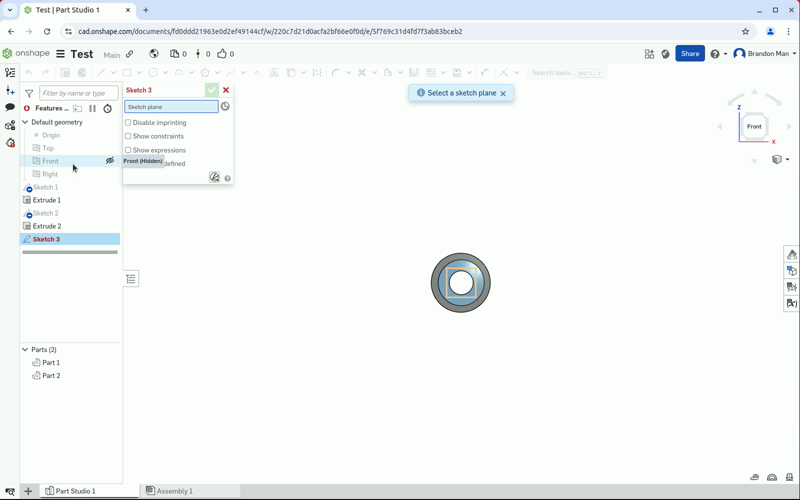
click(73, 163)
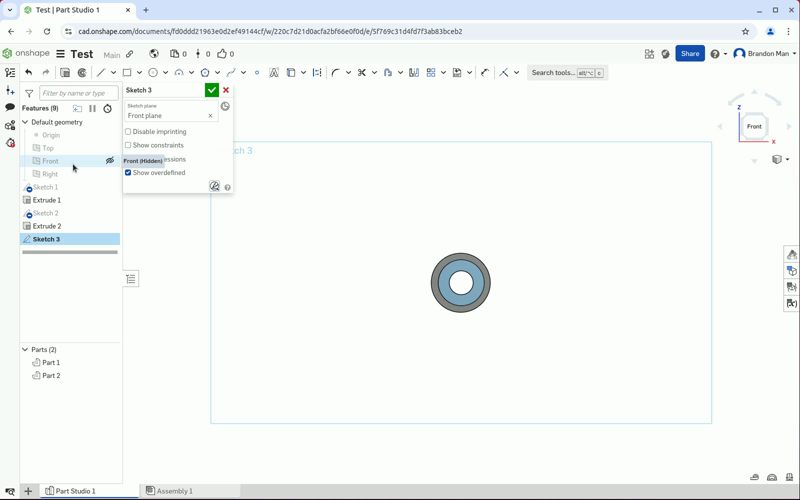
mouse_move(73, 352)
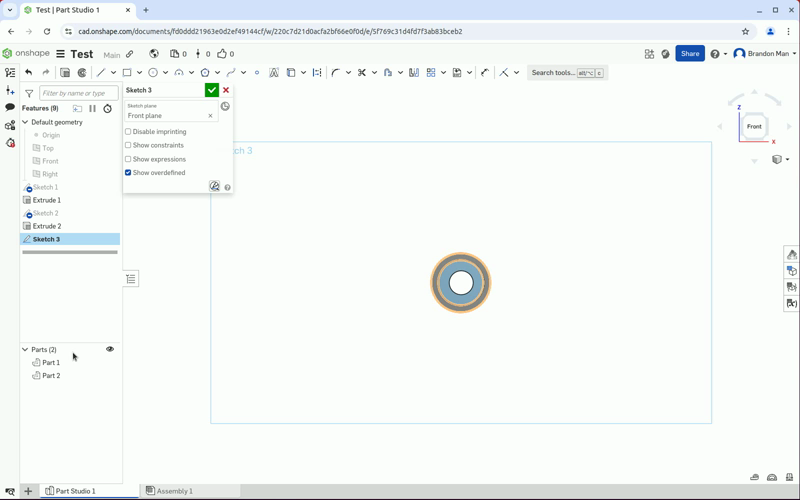
key(y)
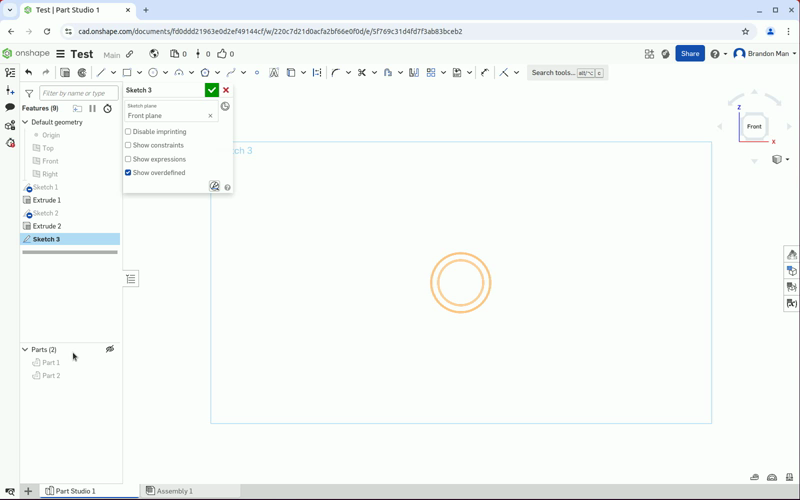
key(c)
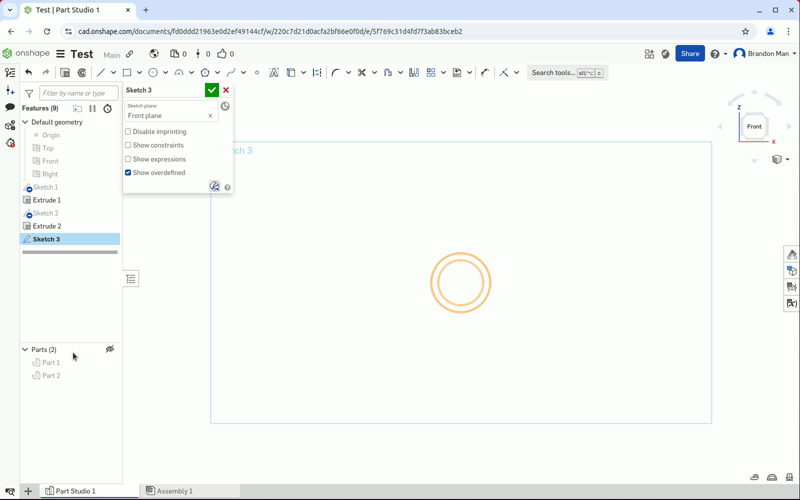
key_down(shift)
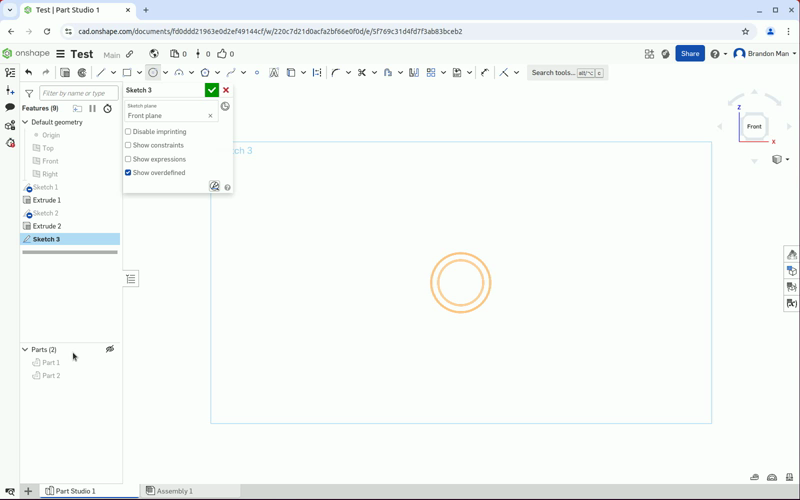
mouse_move(461, 282)
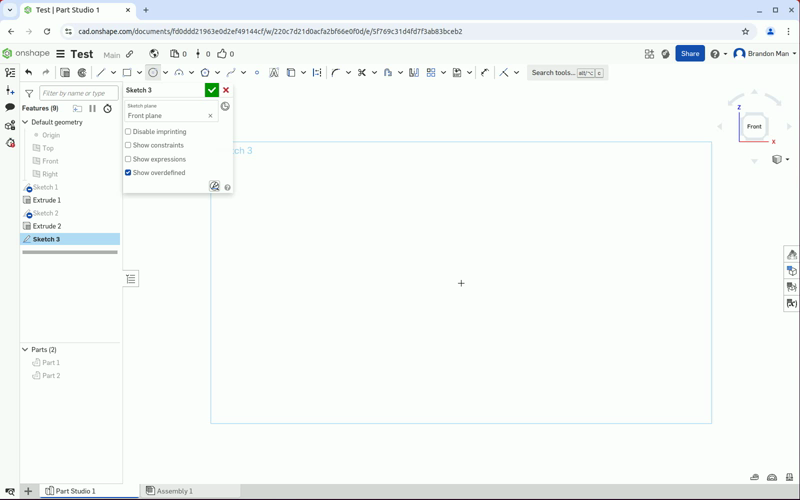
click(461, 282)
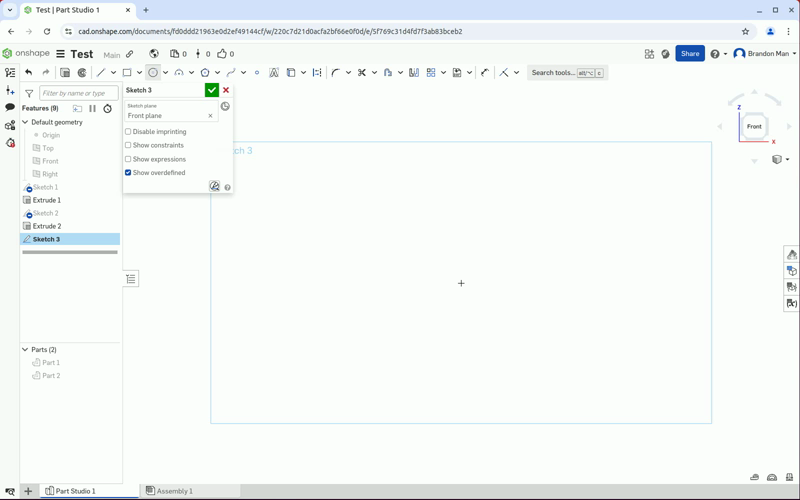
key_up(shift)
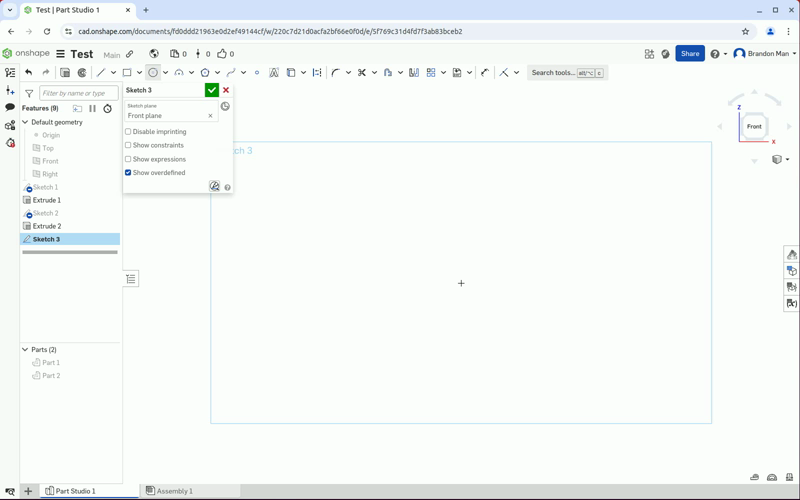
mouse_move(484, 282)
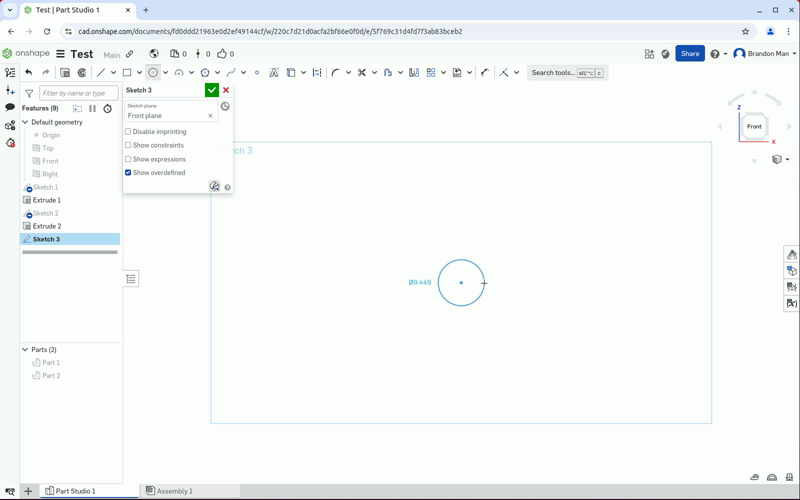
click(484, 282)
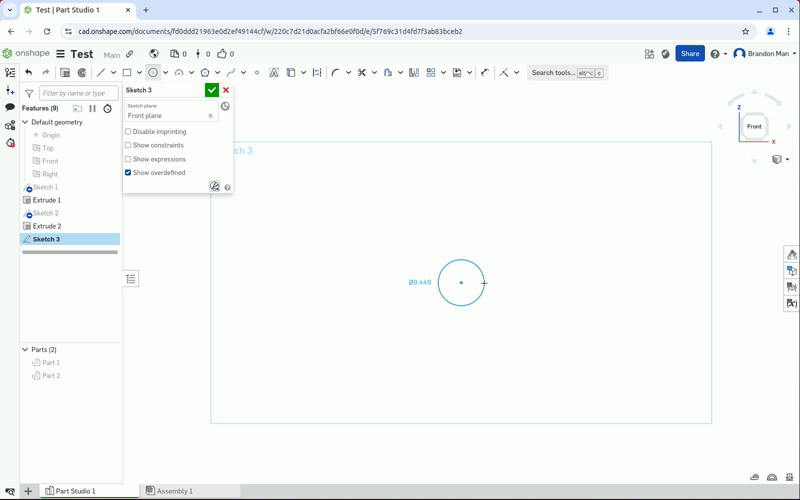
key(esc)
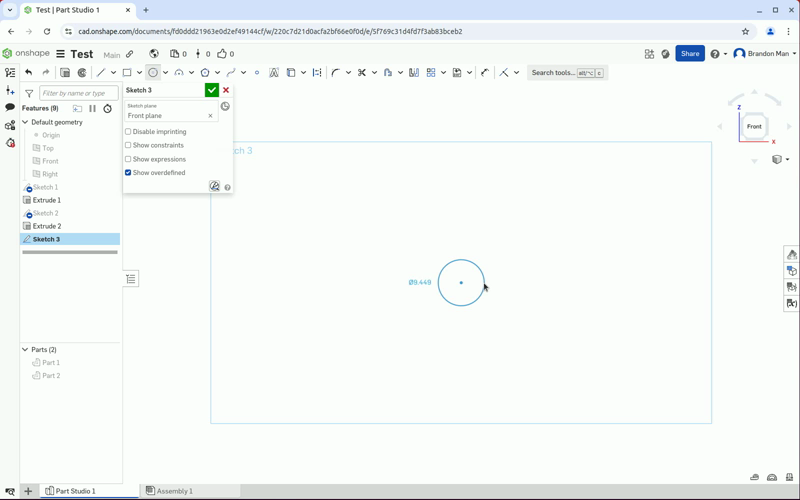
key(c)
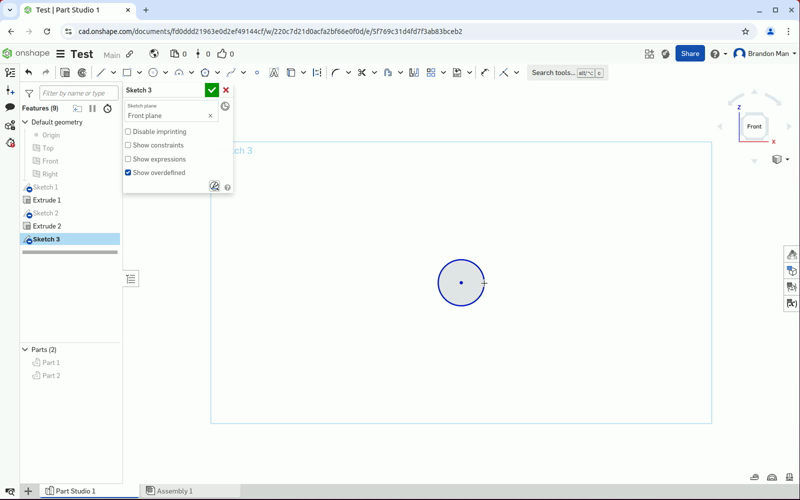
key_down(shift)
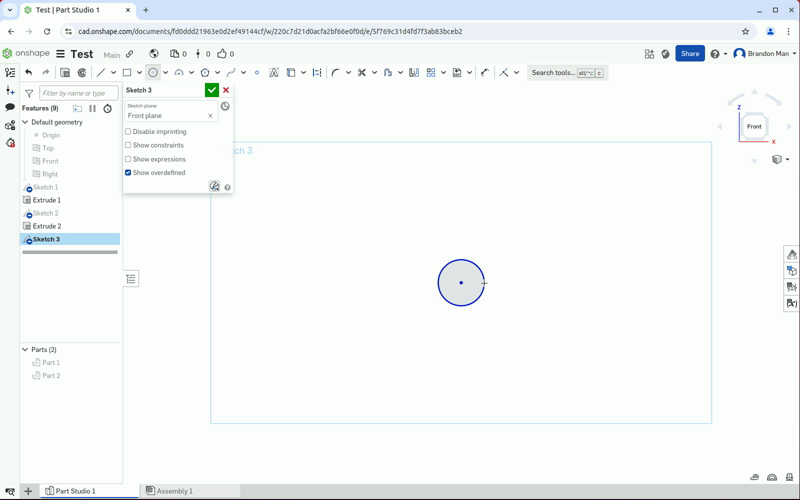
mouse_move(461, 282)
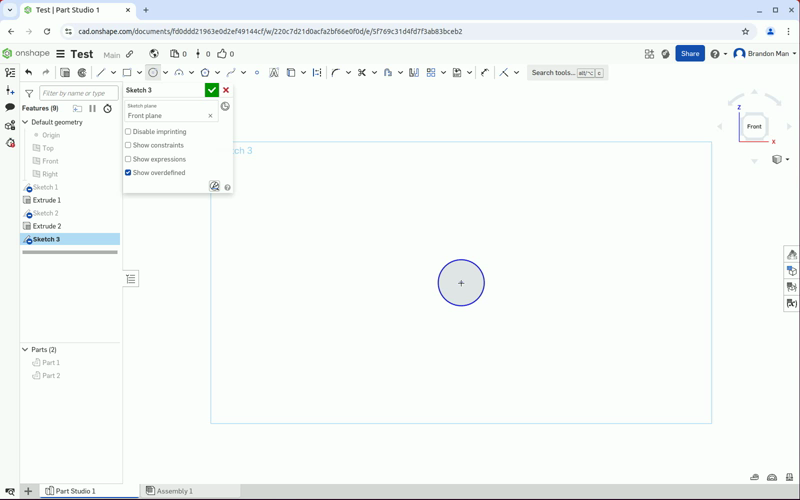
click(461, 282)
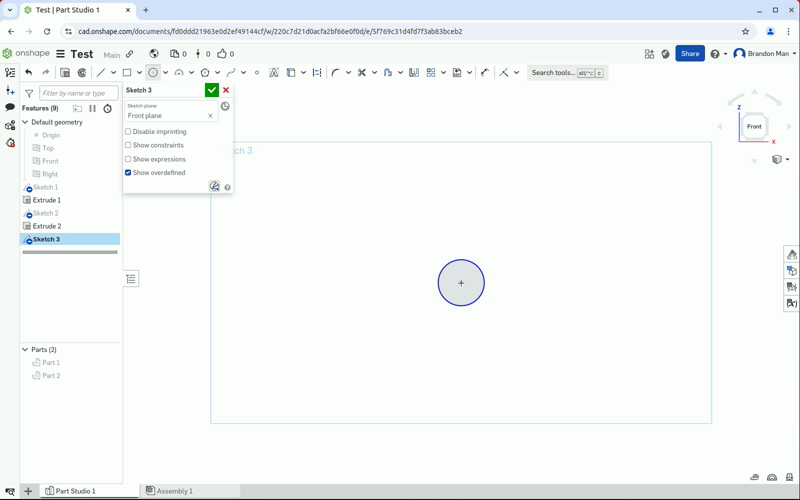
key_up(shift)
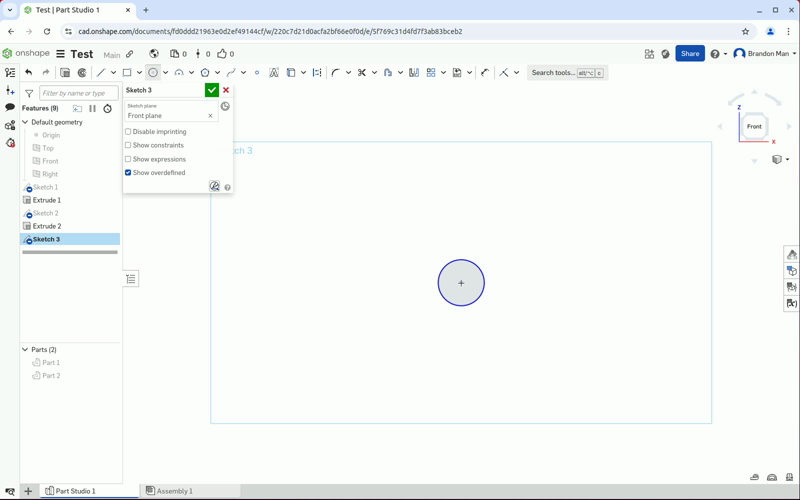
mouse_move(473, 282)
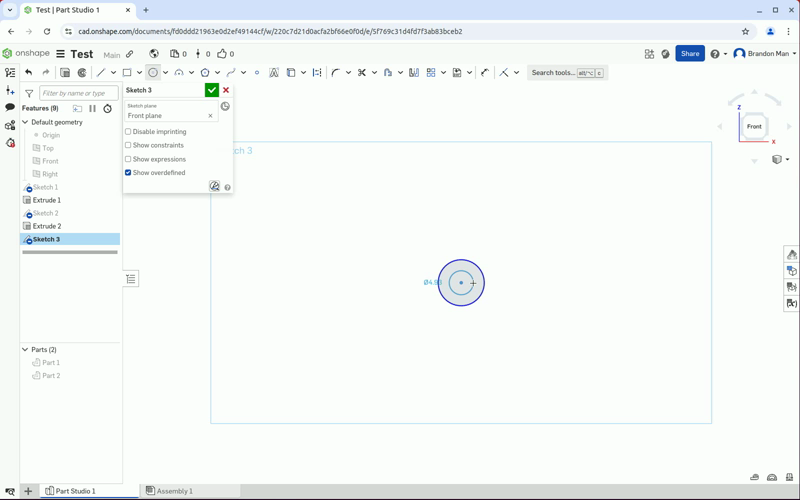
click(473, 282)
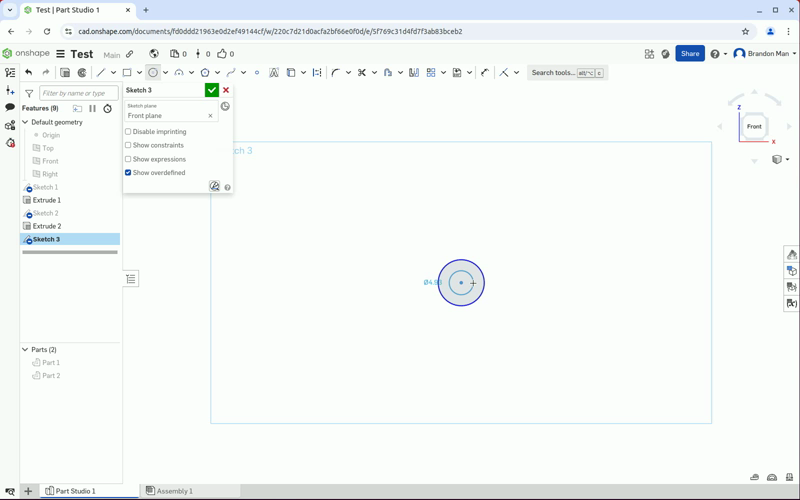
key(esc)
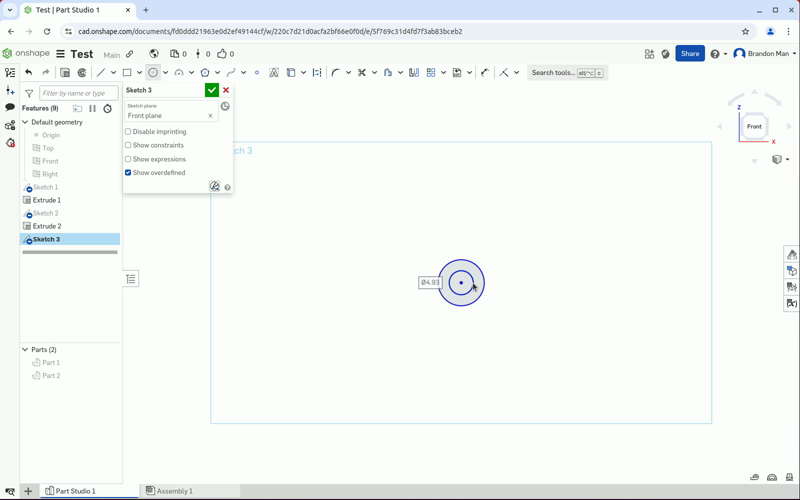
mouse_move(472, 270)
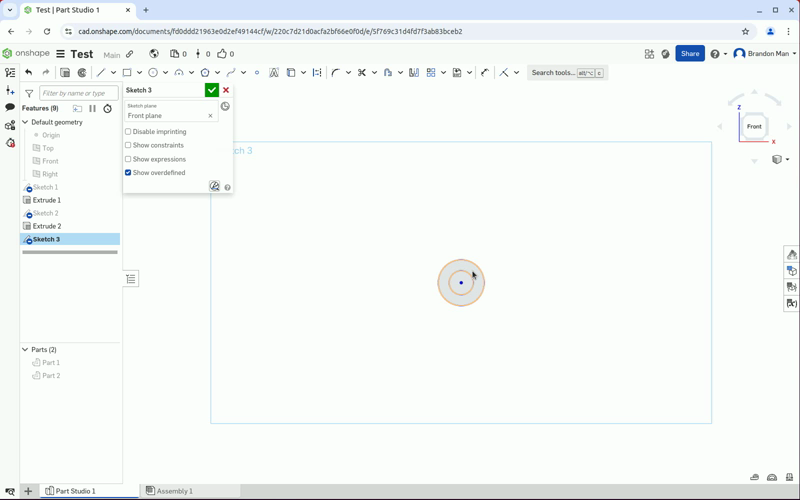
scroll(6)
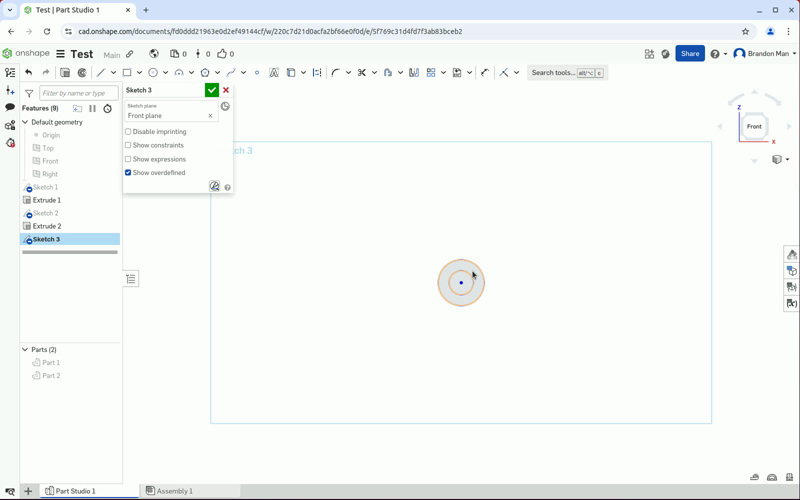
scroll(6)
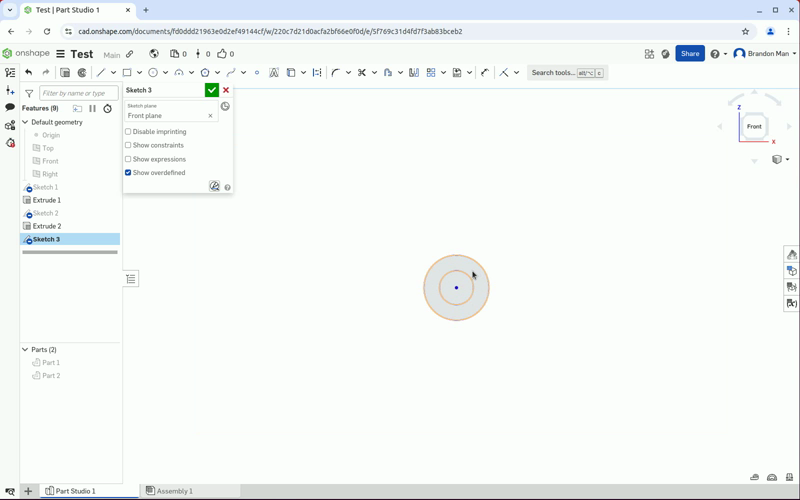
scroll(6)
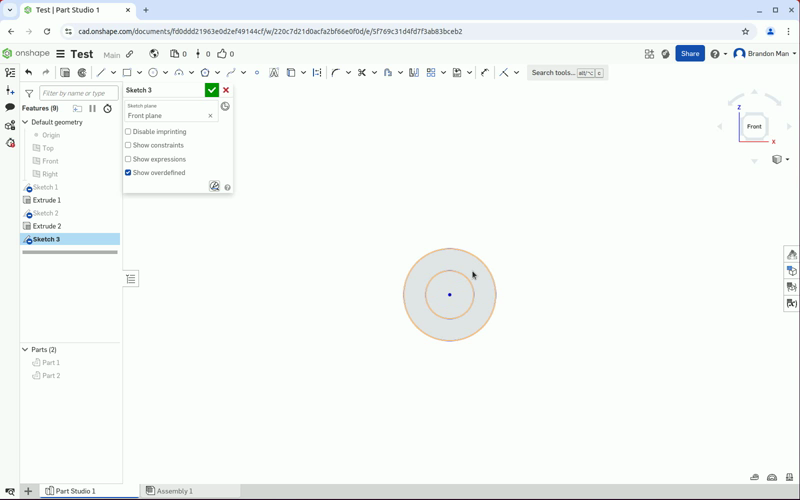
scroll(6)
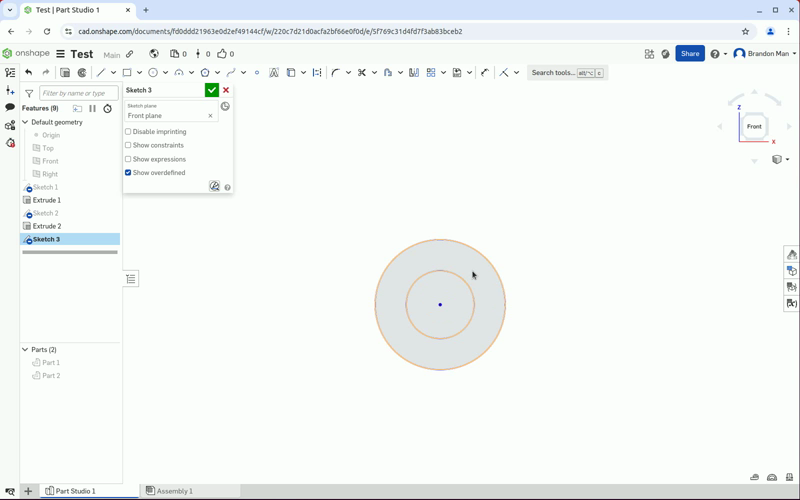
scroll(6)
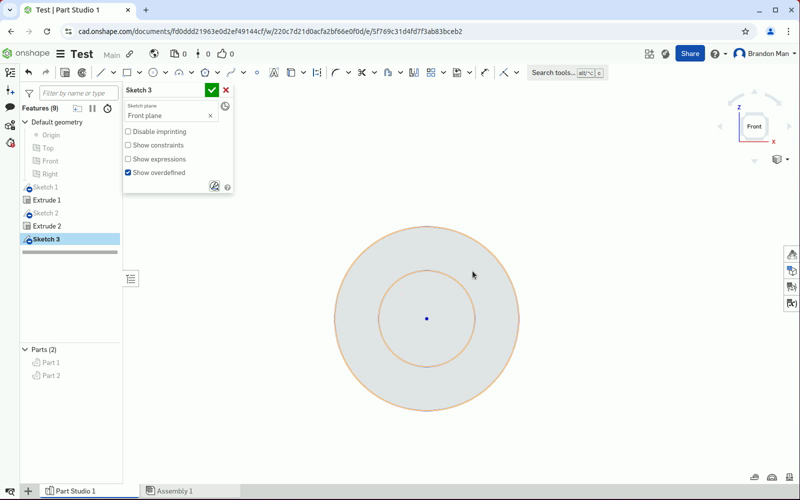
scroll(6)
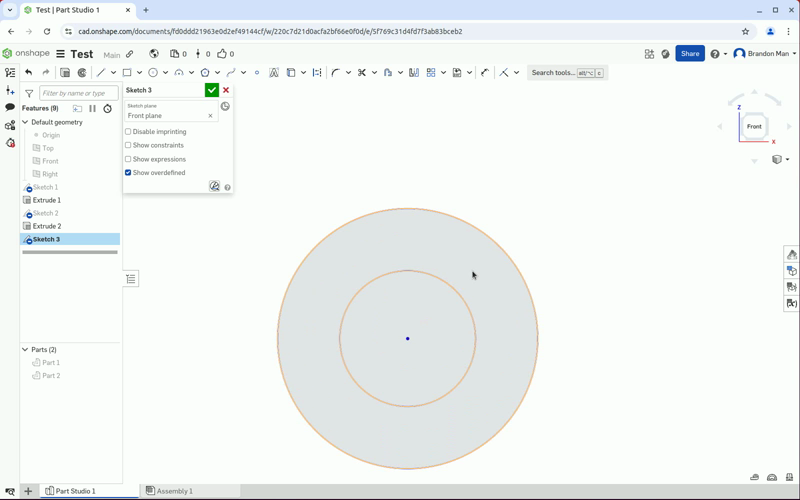
scroll(6)
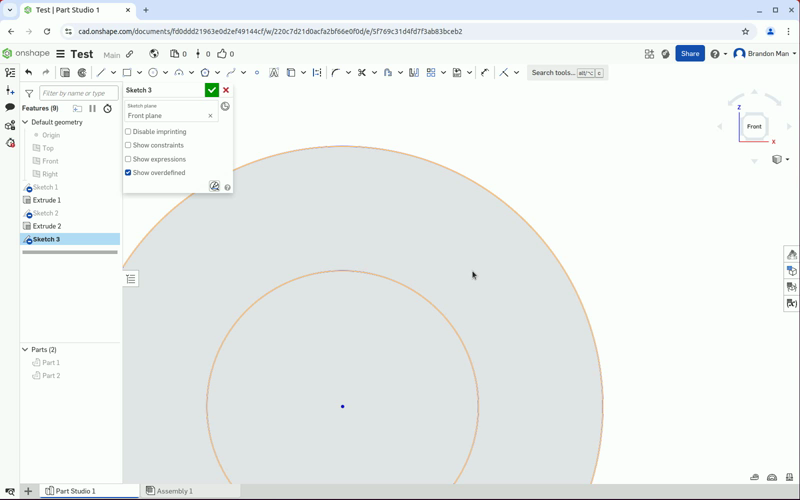
click(472, 270)
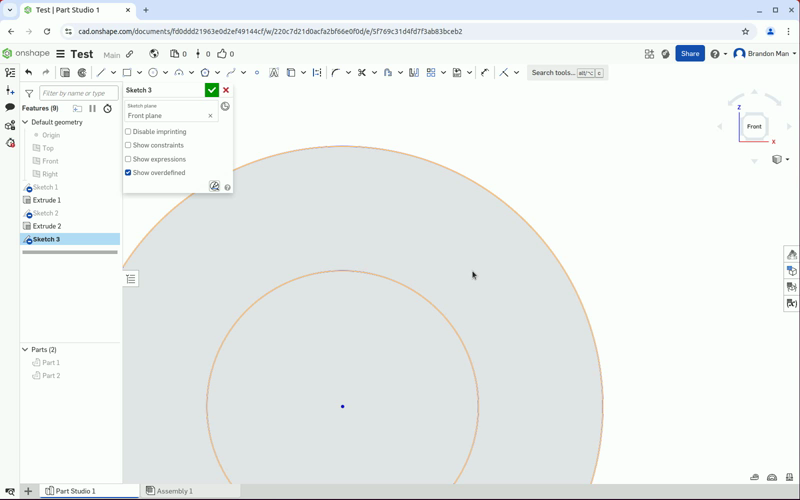
scroll(-6)
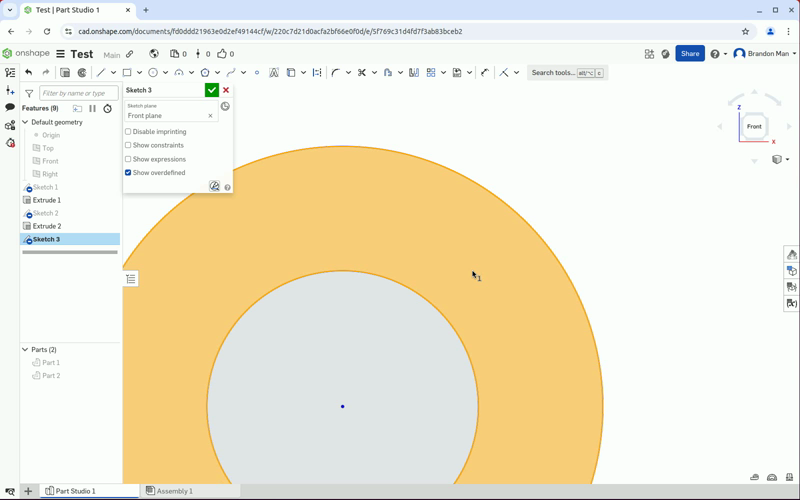
scroll(-6)
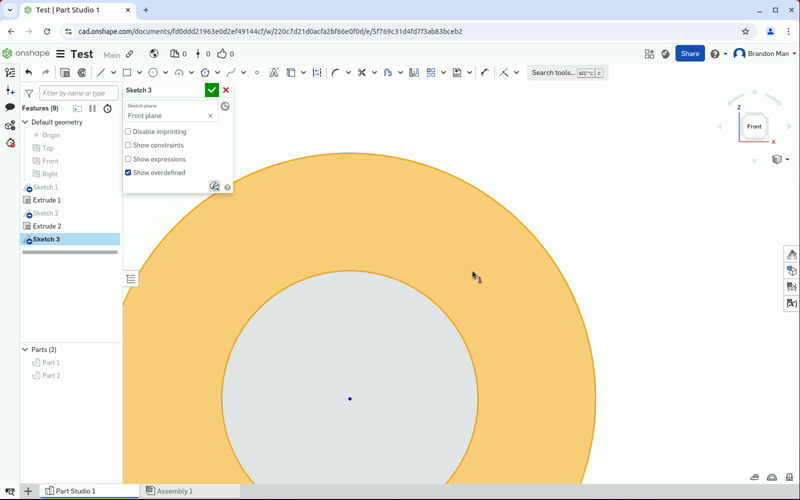
scroll(-6)
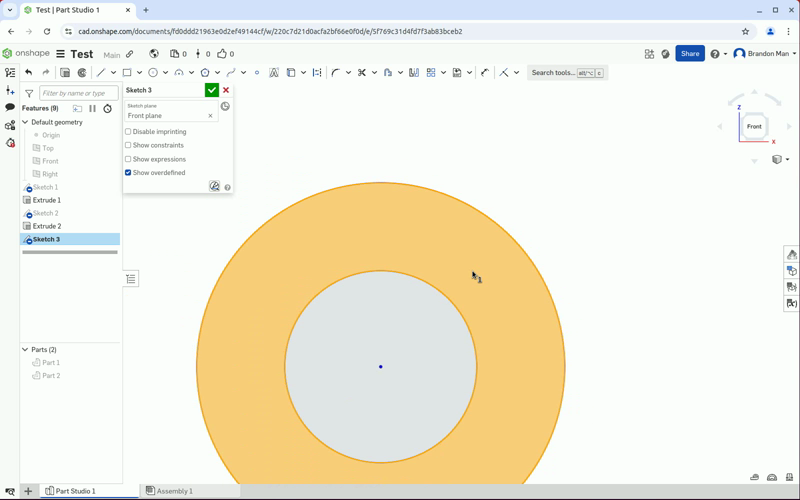
scroll(-6)
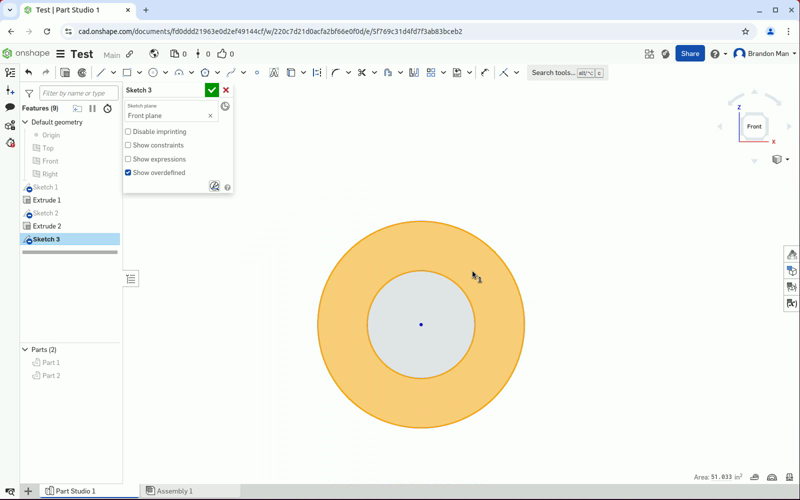
scroll(-6)
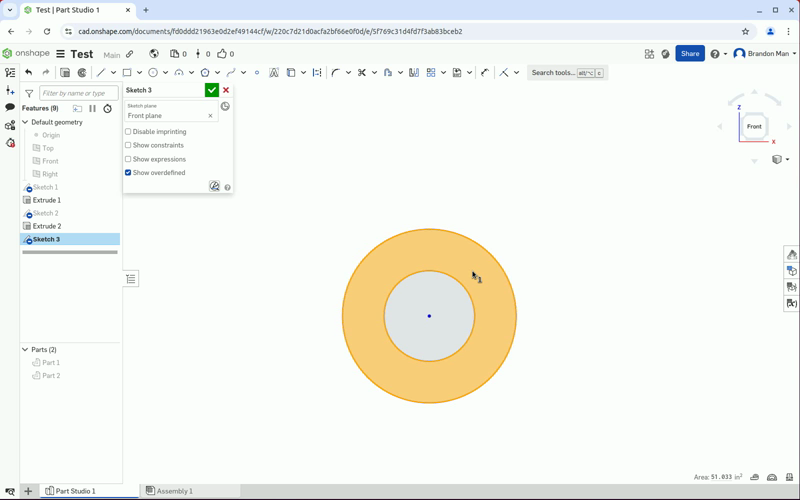
scroll(-6)
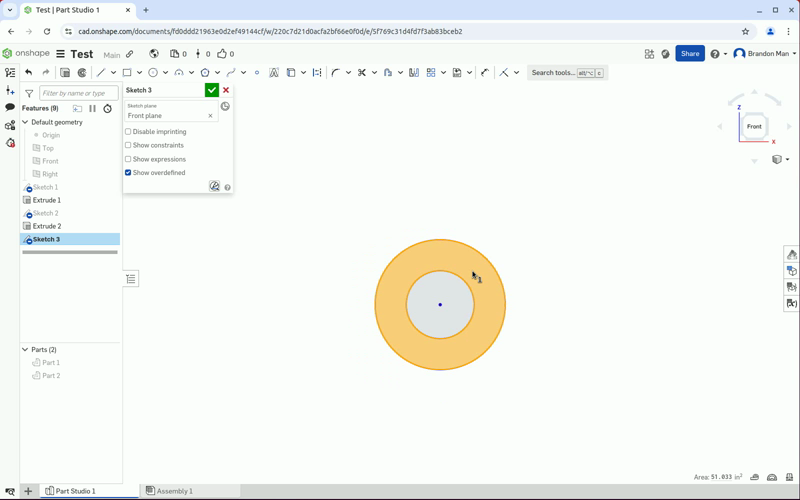
scroll(-6)
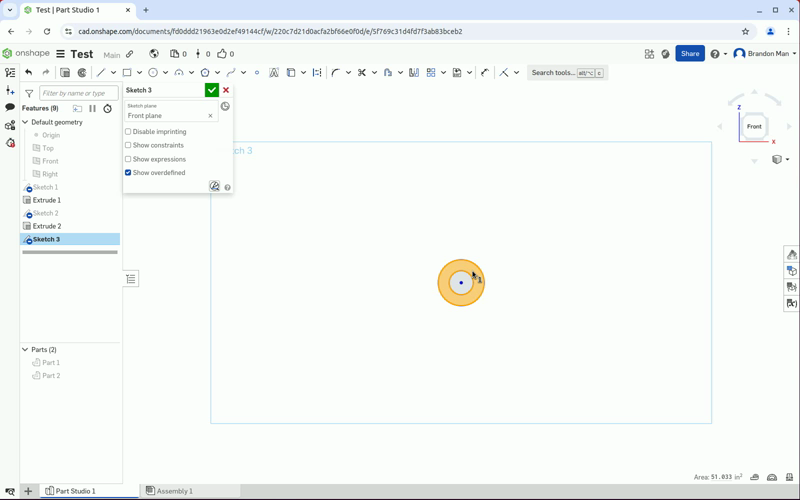
mouse_move(73, 352)
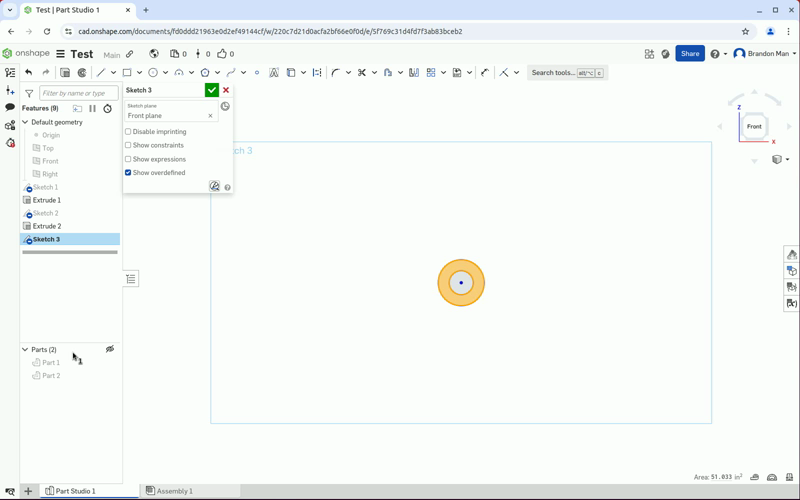
key(shift+y)
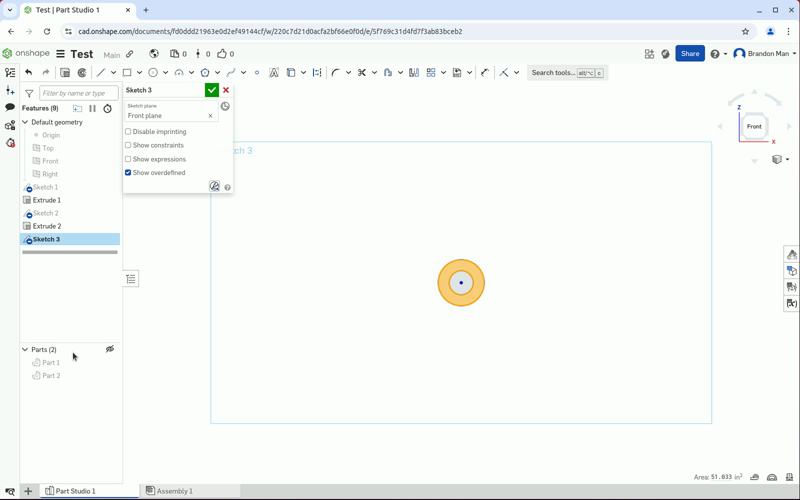
key(shift+e)
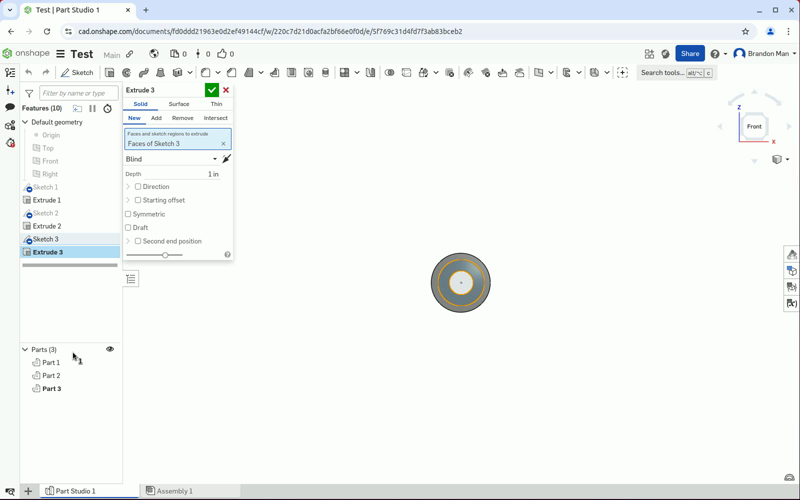
mouse_move(143, 106)
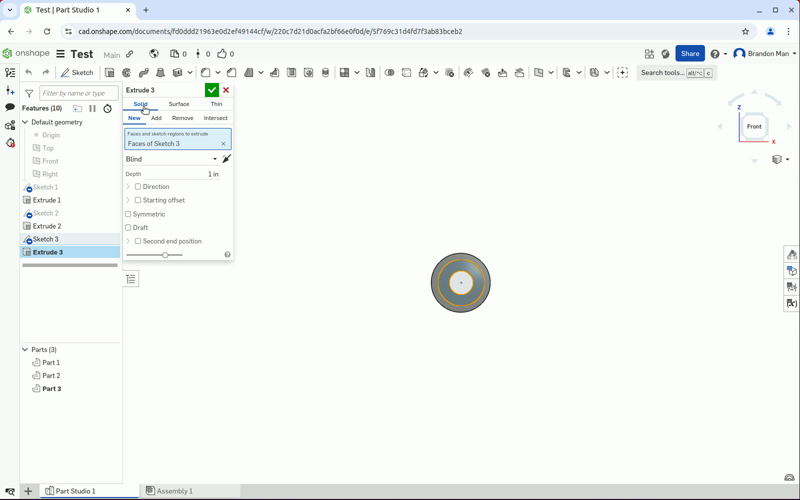
click(143, 106)
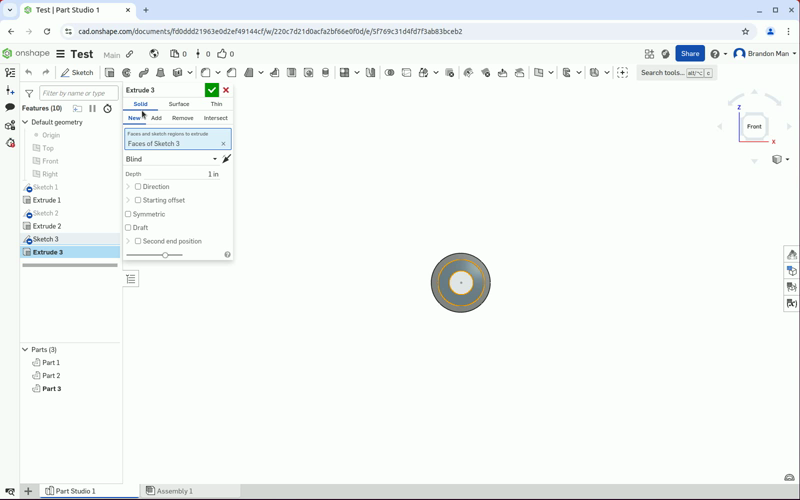
mouse_move(137, 120)
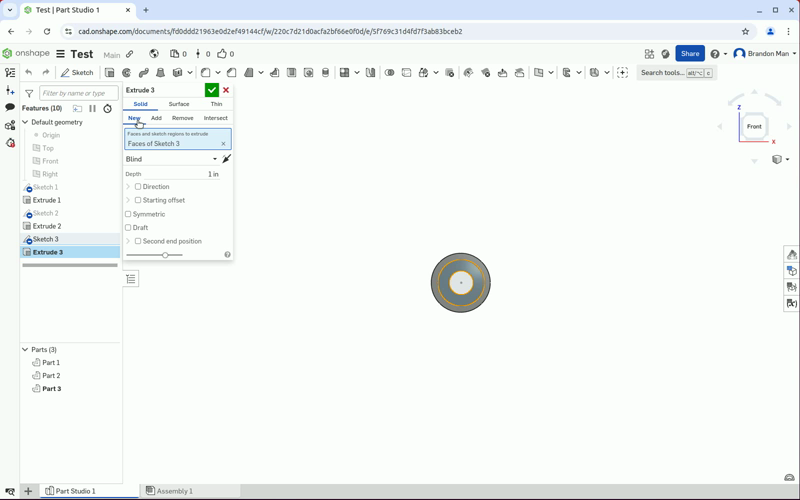
click(137, 120)
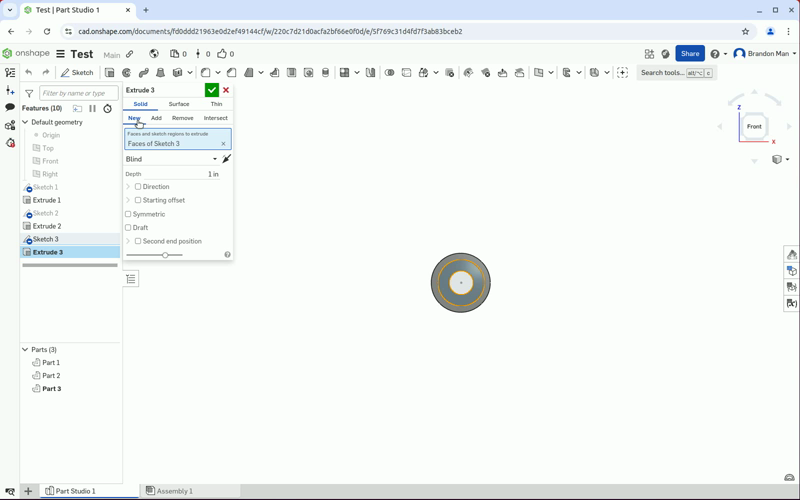
key(tab, 4)
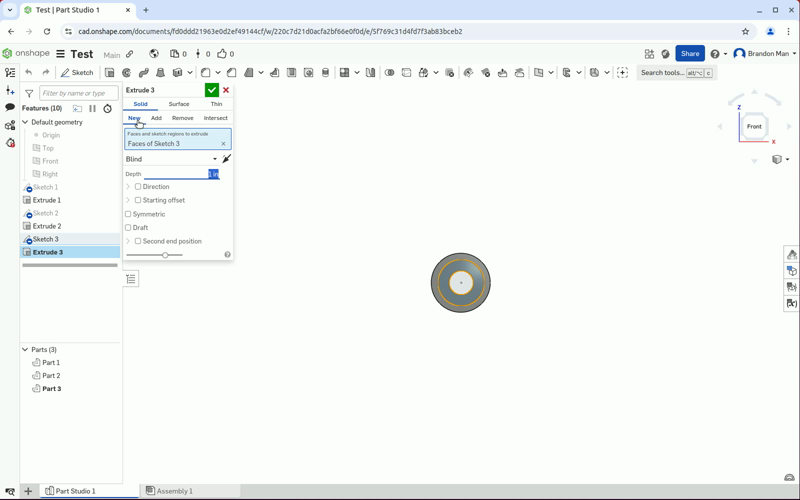
text(-1.926)
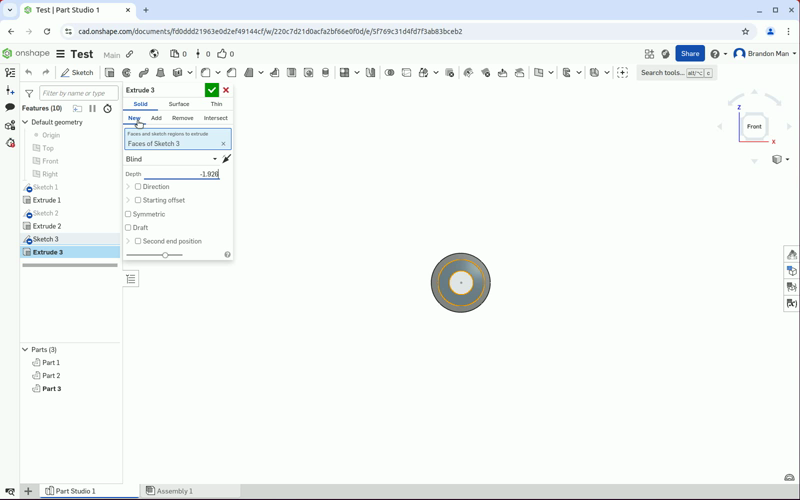
key(enter)
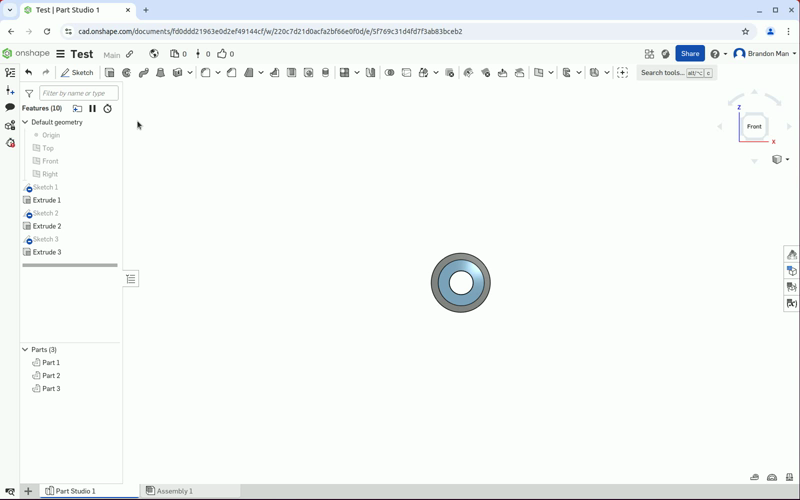
key(shift+h)
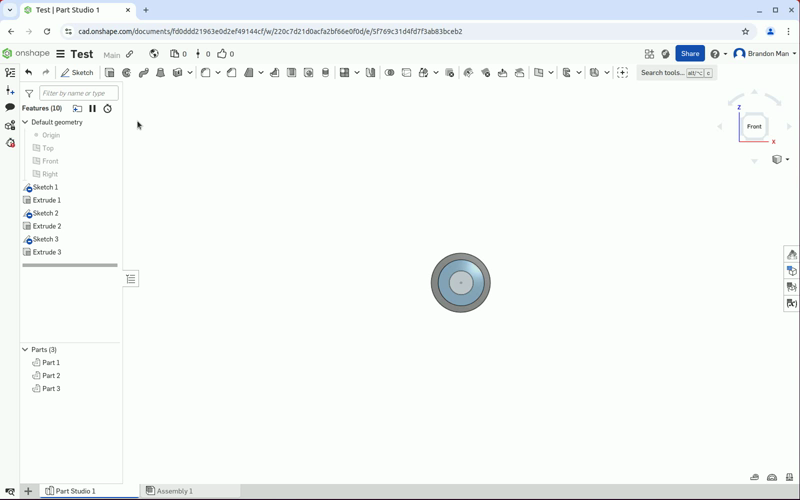
key(shift+h)
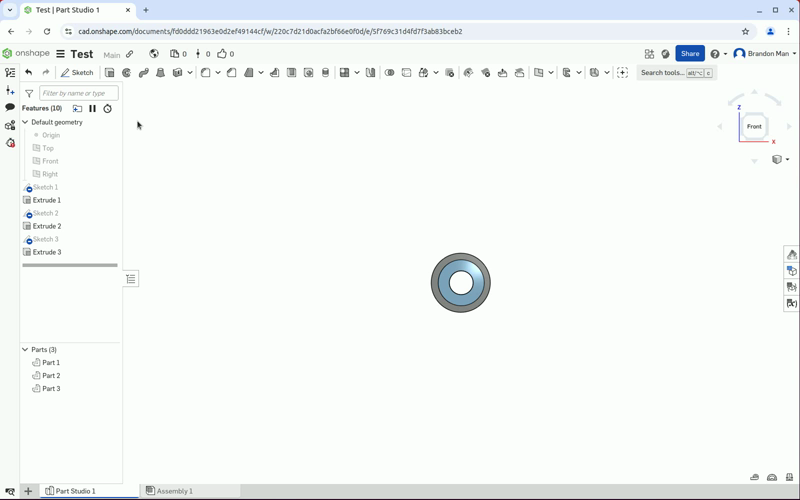
mouse_move(73, 189)
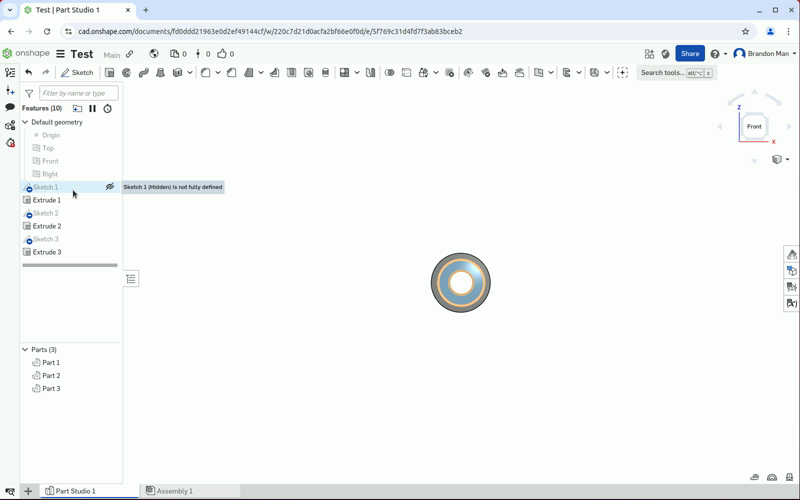
click(73, 189)
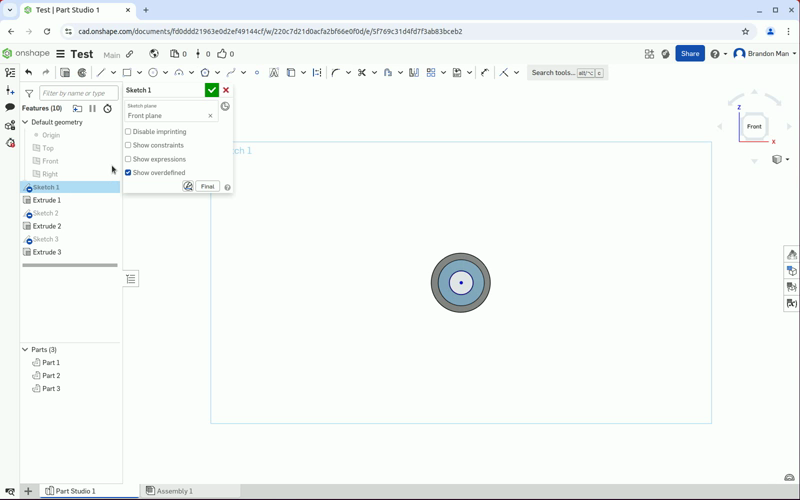
mouse_move(229, 92)
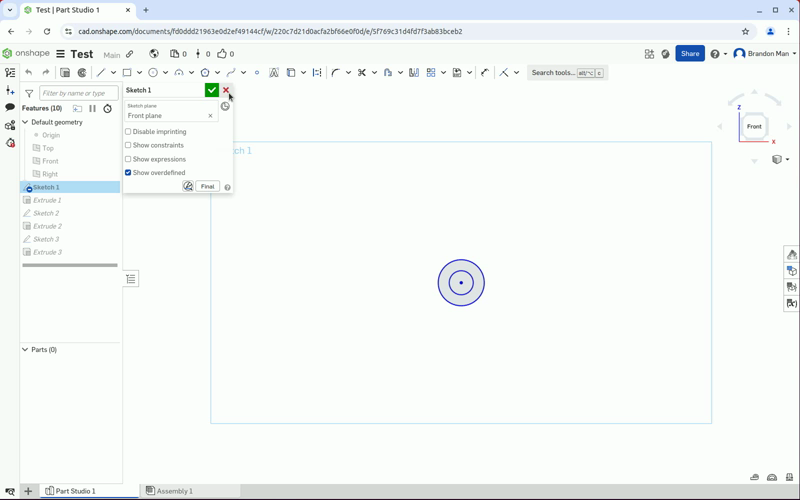
click(229, 92)
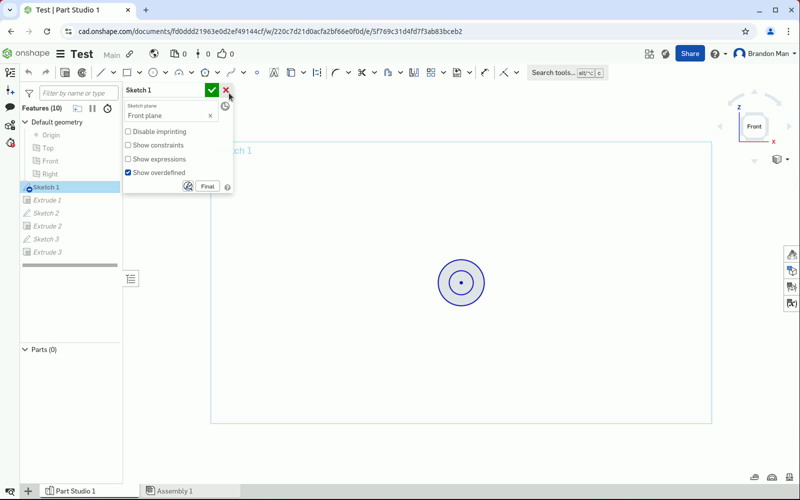
key(shift+s)
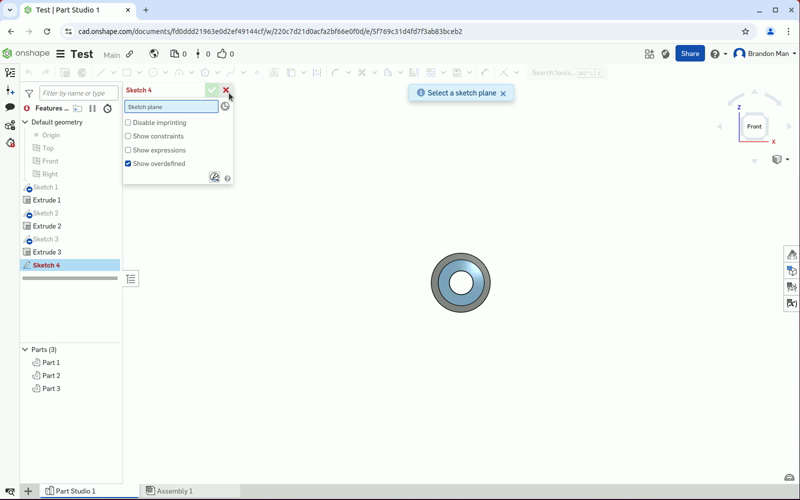
mouse_move(73, 163)
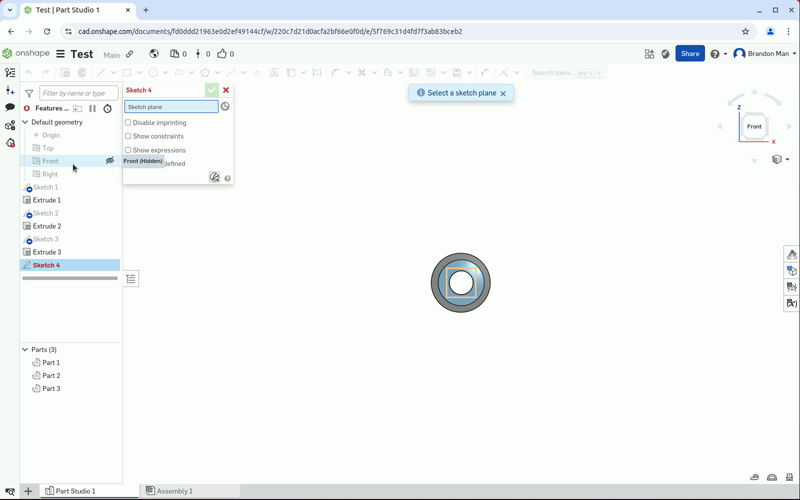
click(73, 163)
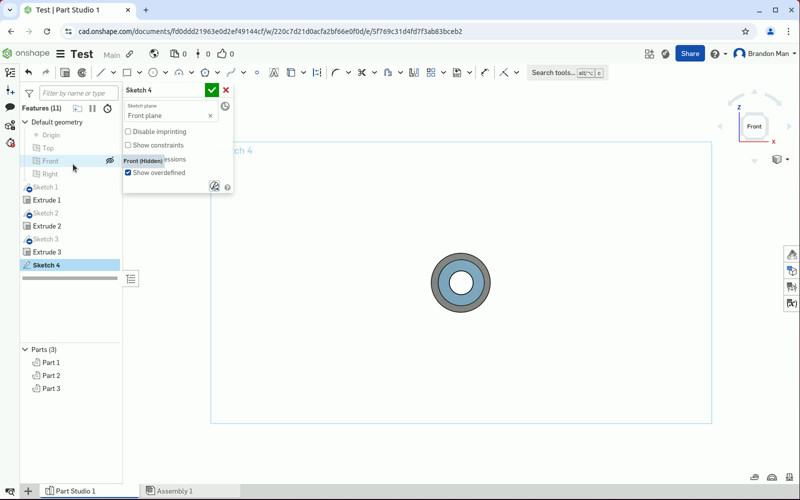
mouse_move(73, 352)
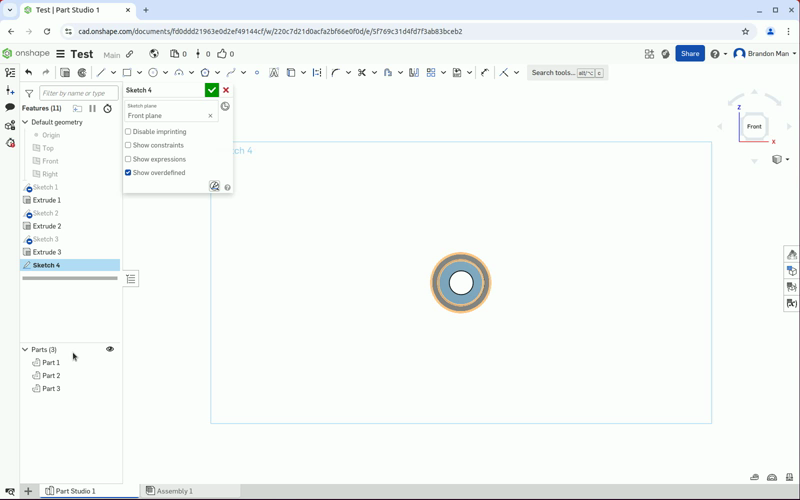
key(y)
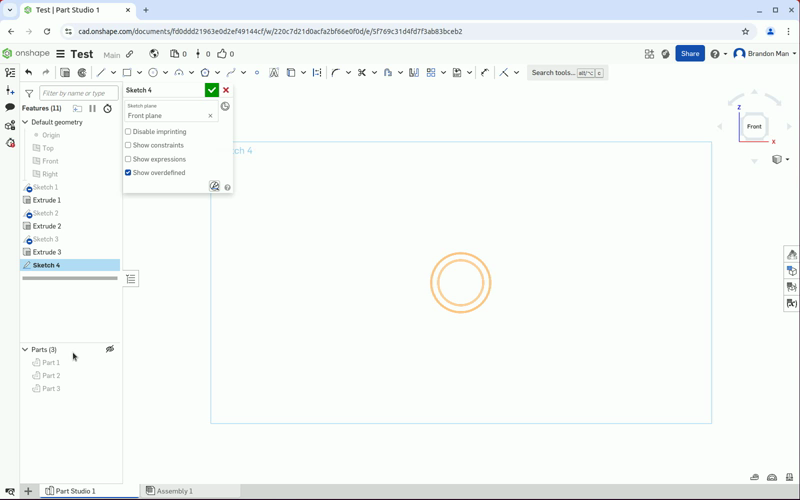
key(c)
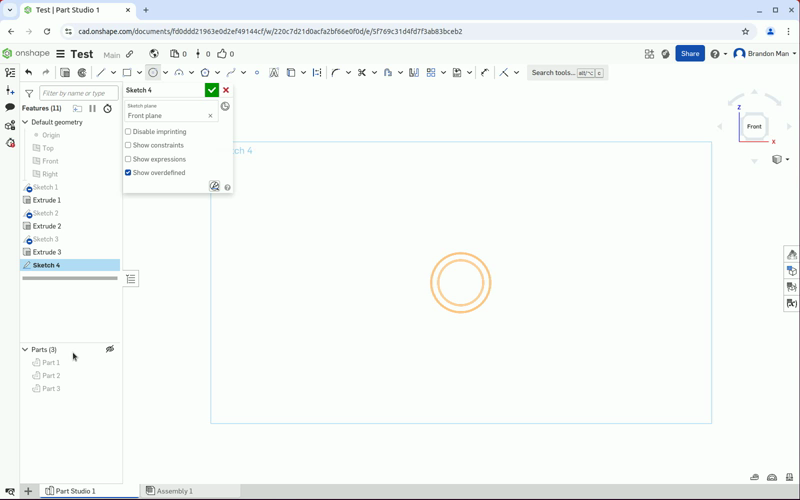
key_down(shift)
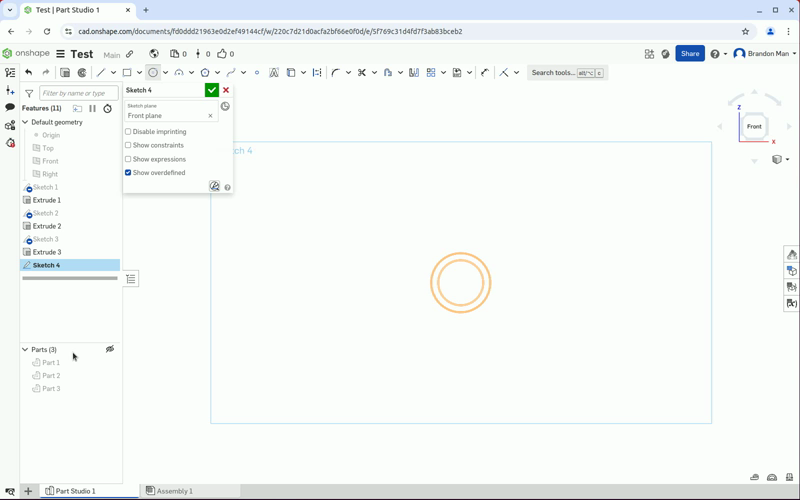
mouse_move(461, 282)
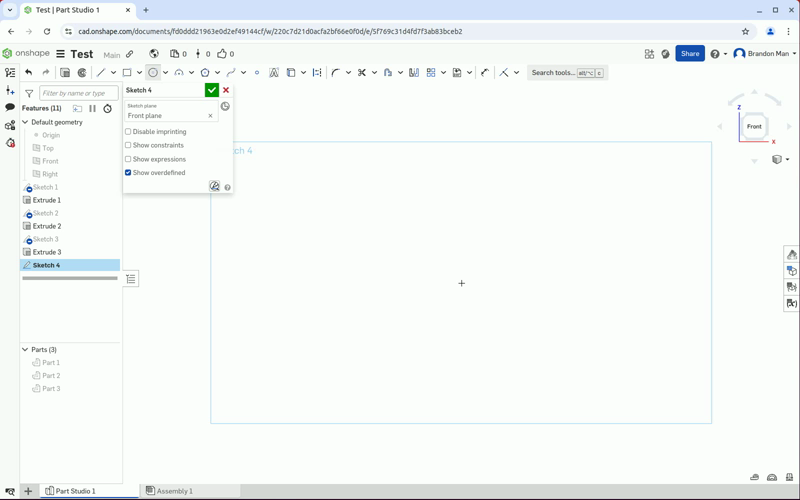
click(461, 282)
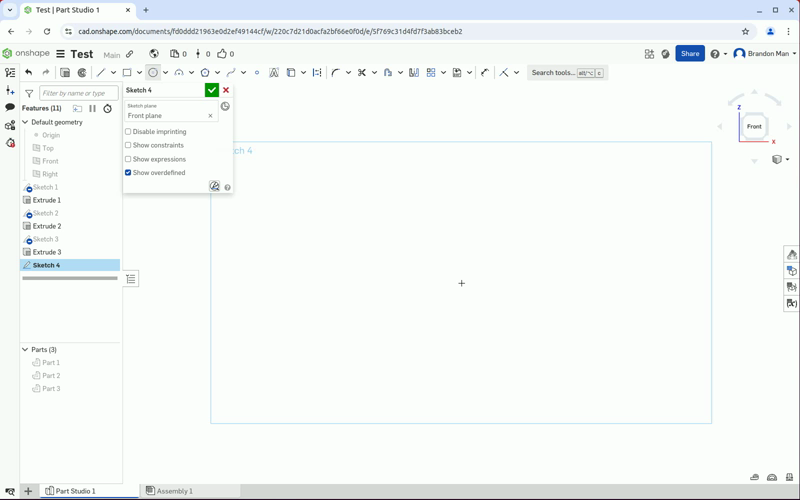
key_up(shift)
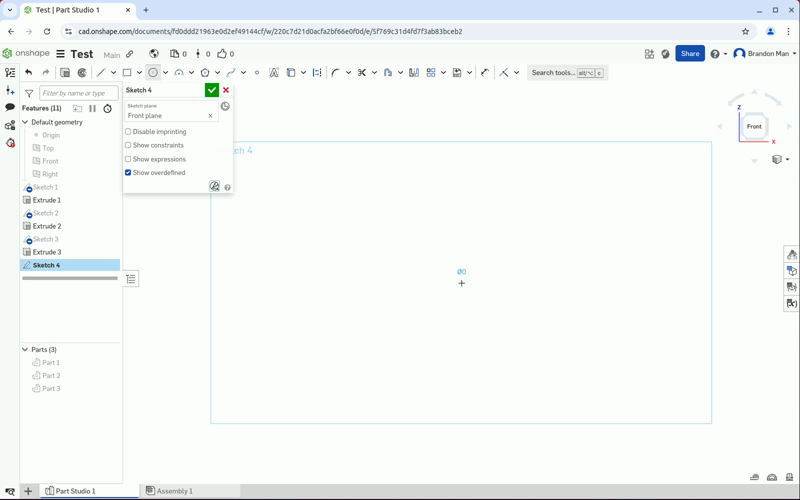
mouse_move(474, 282)
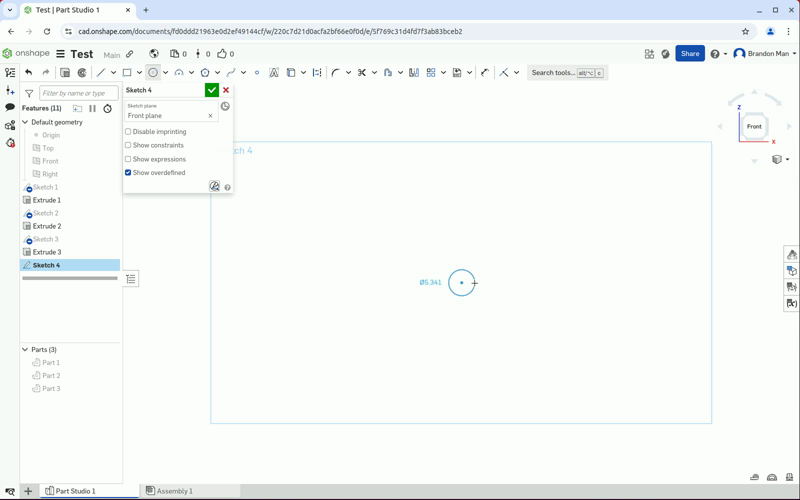
click(474, 282)
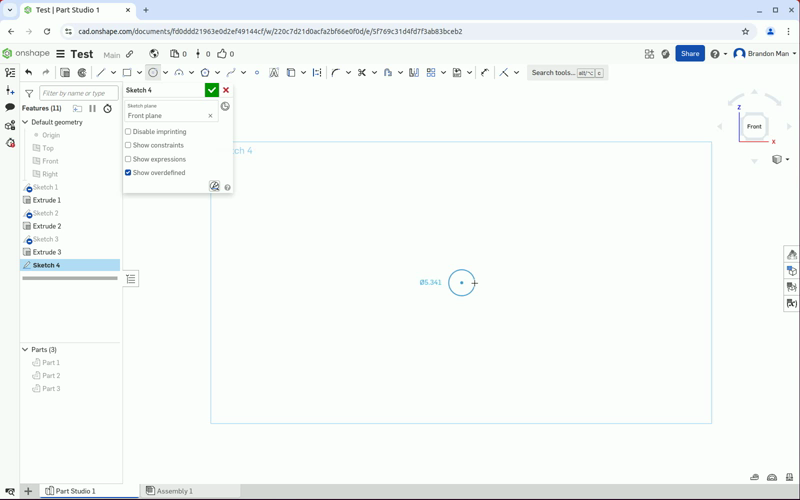
key(esc)
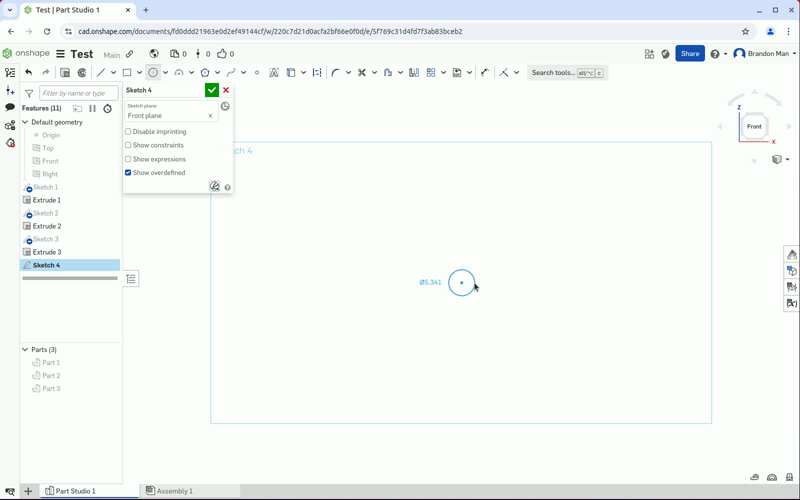
mouse_move(469, 290)
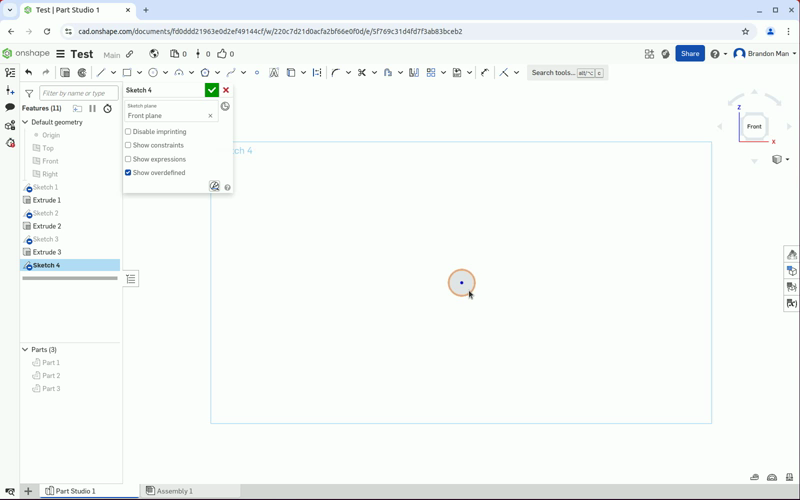
scroll(6)
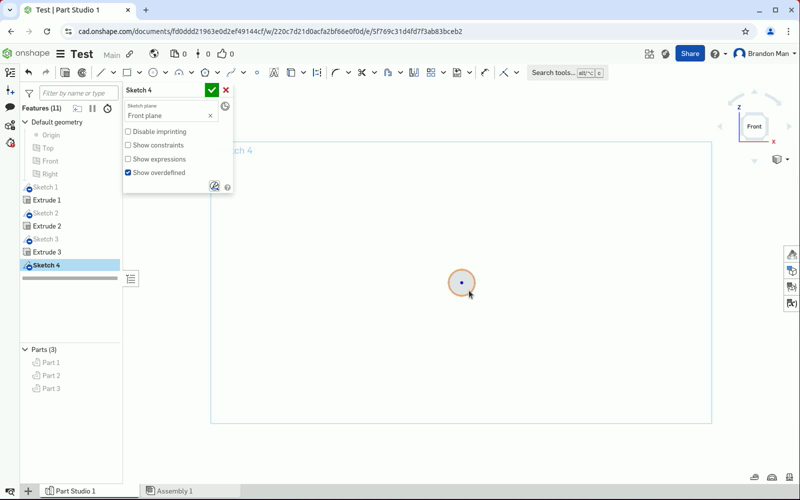
scroll(6)
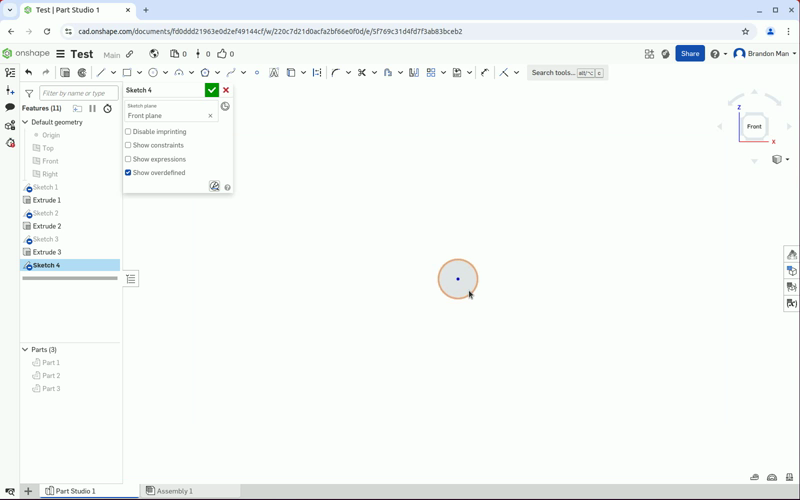
scroll(6)
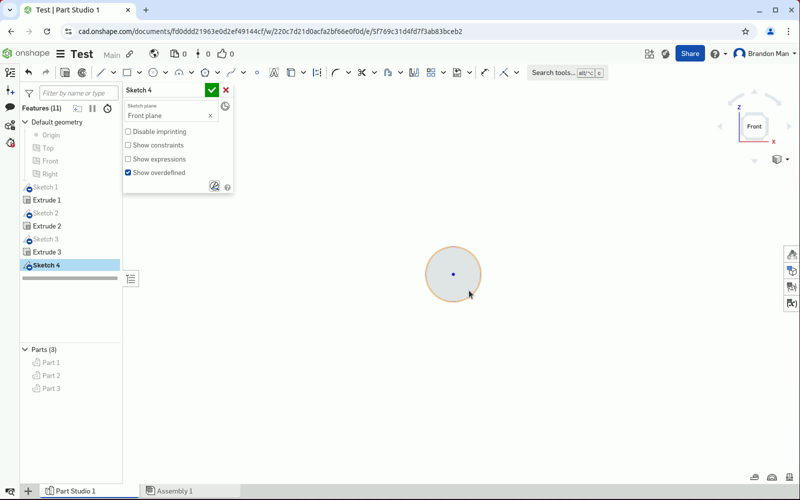
scroll(6)
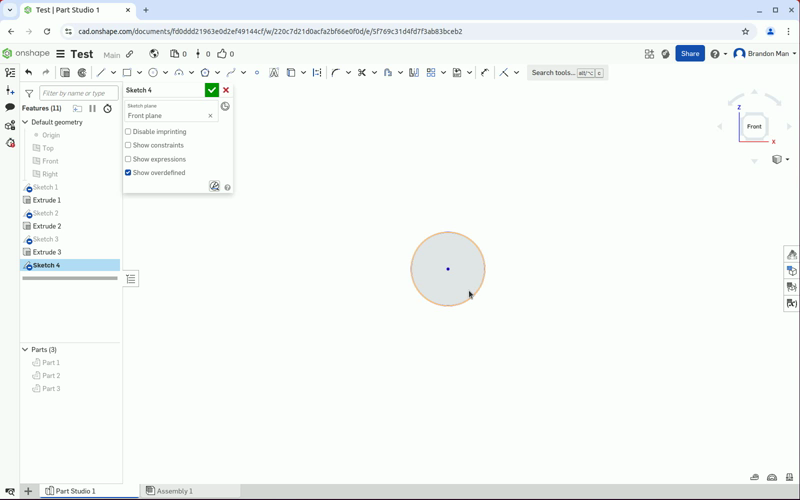
scroll(6)
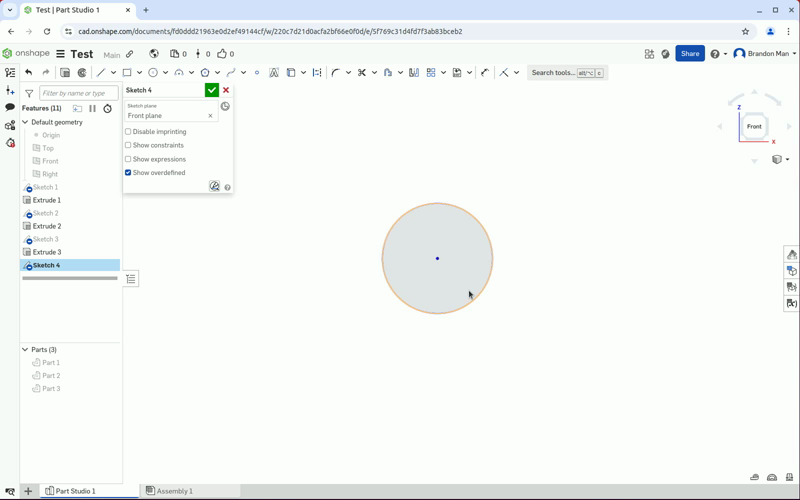
scroll(6)
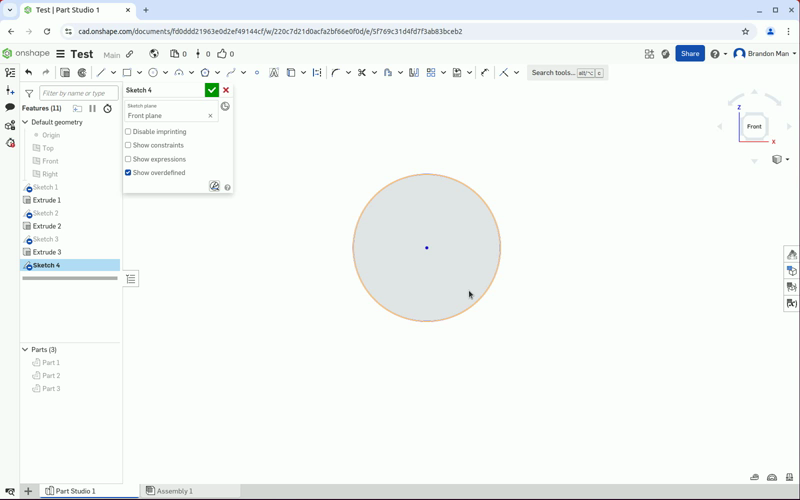
scroll(6)
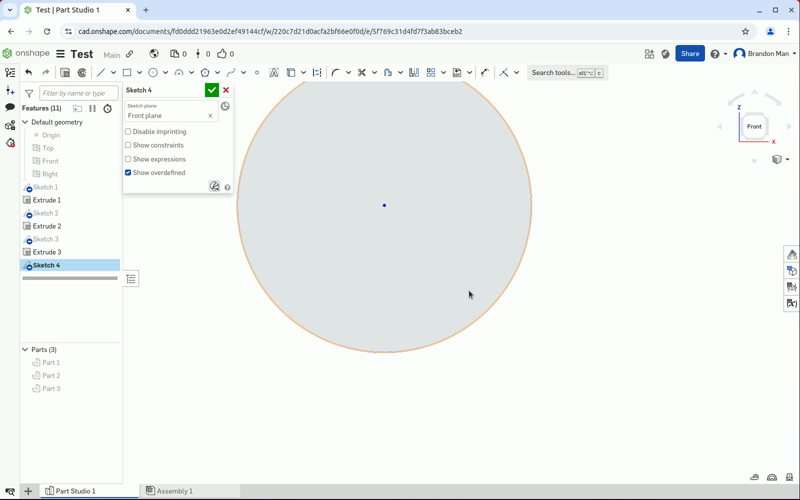
click(469, 290)
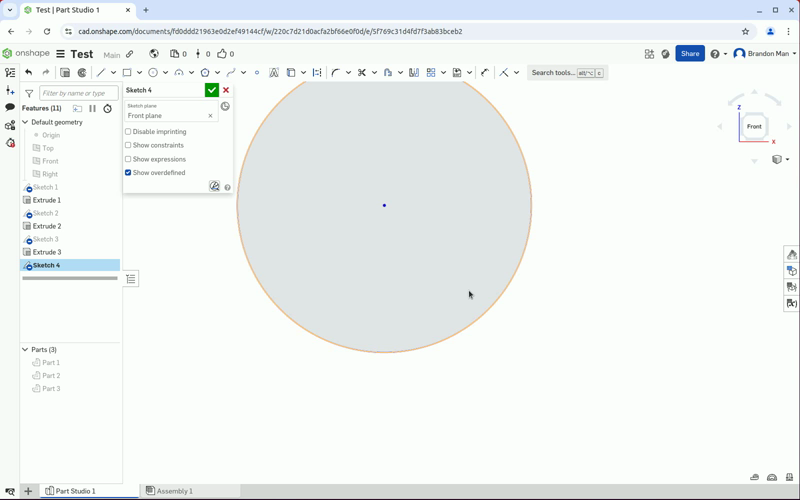
scroll(-6)
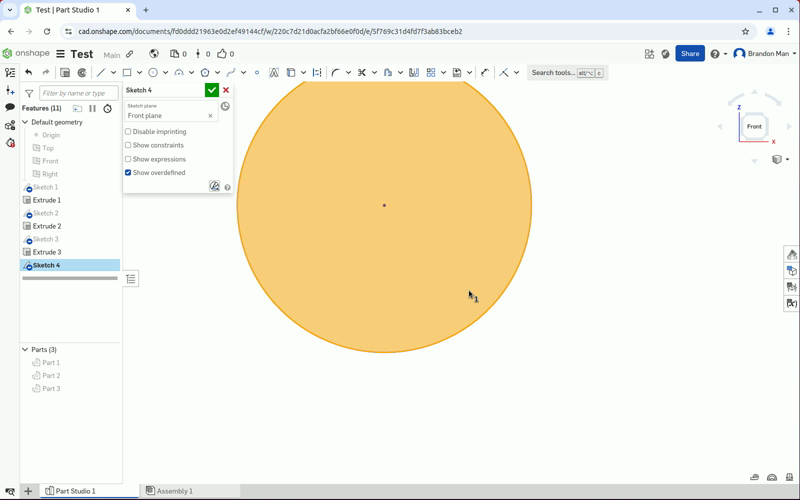
scroll(-6)
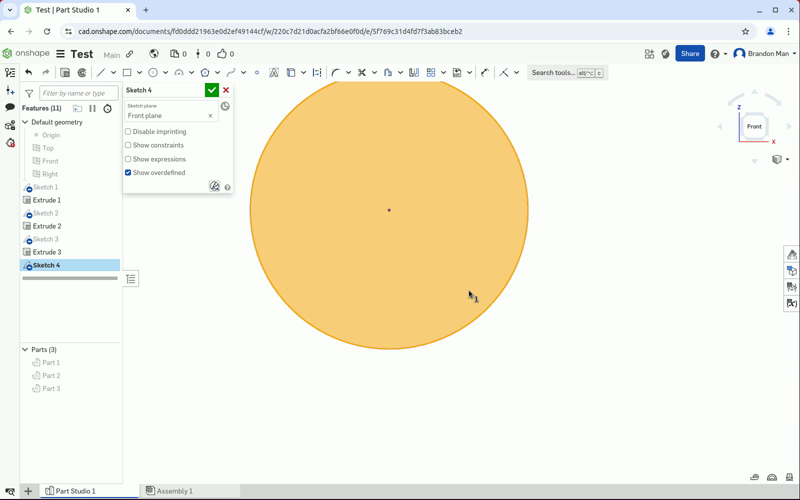
scroll(-6)
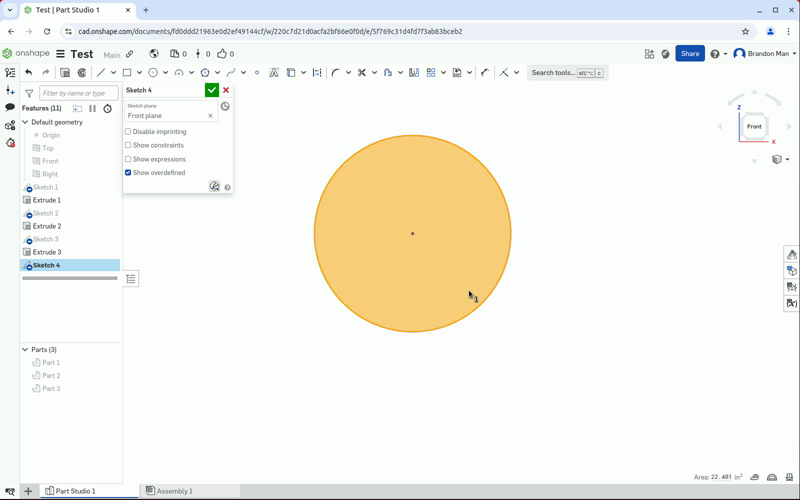
scroll(-6)
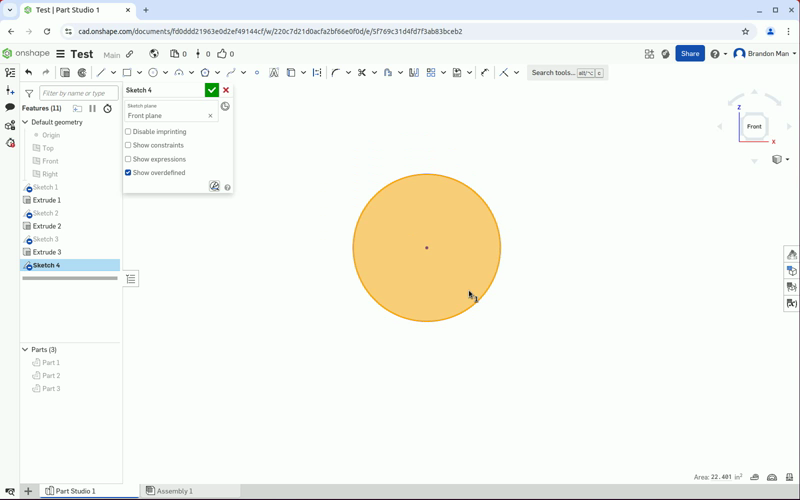
scroll(-6)
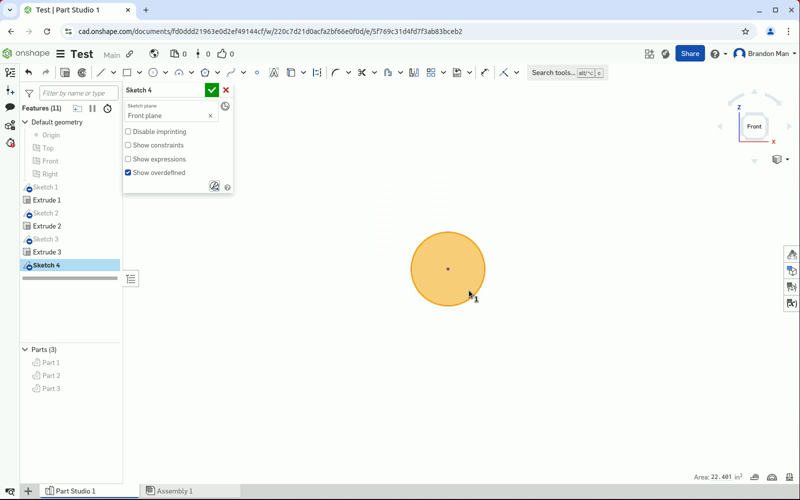
scroll(-6)
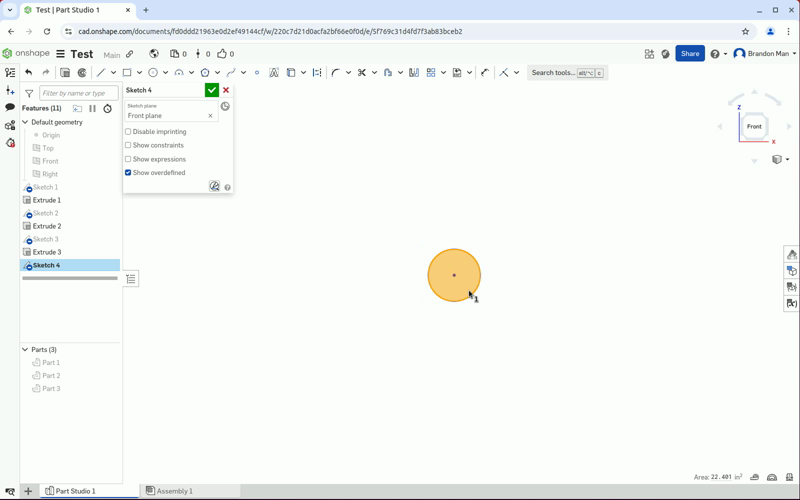
scroll(-6)
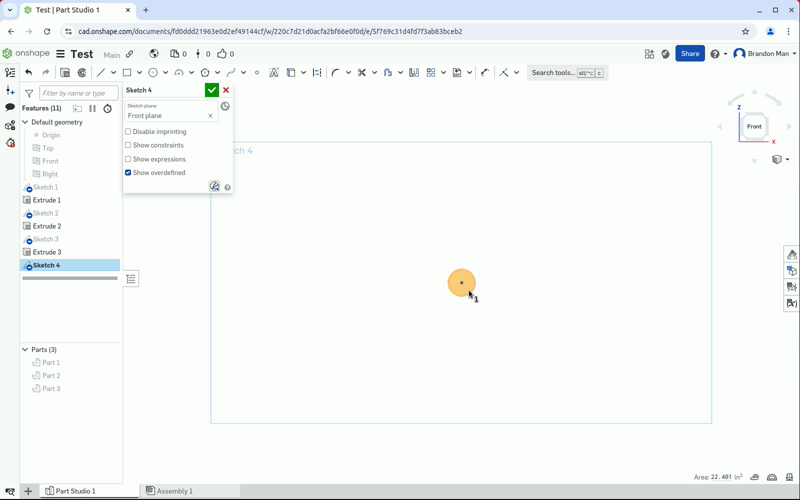
mouse_move(73, 352)
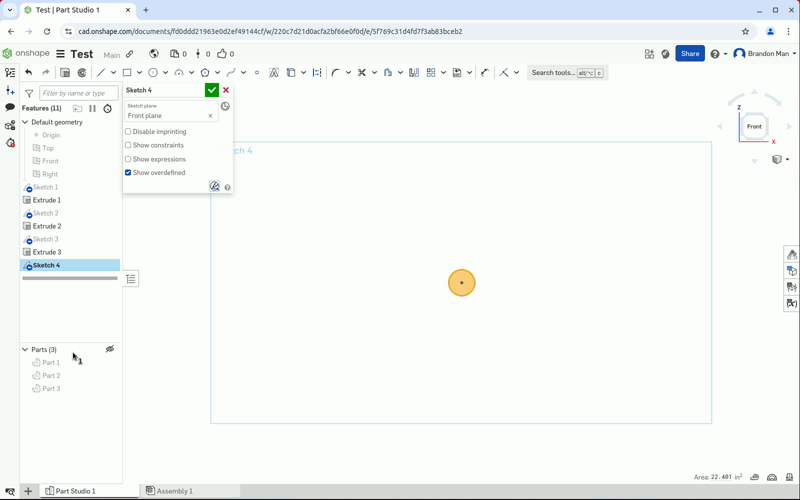
key(shift+y)
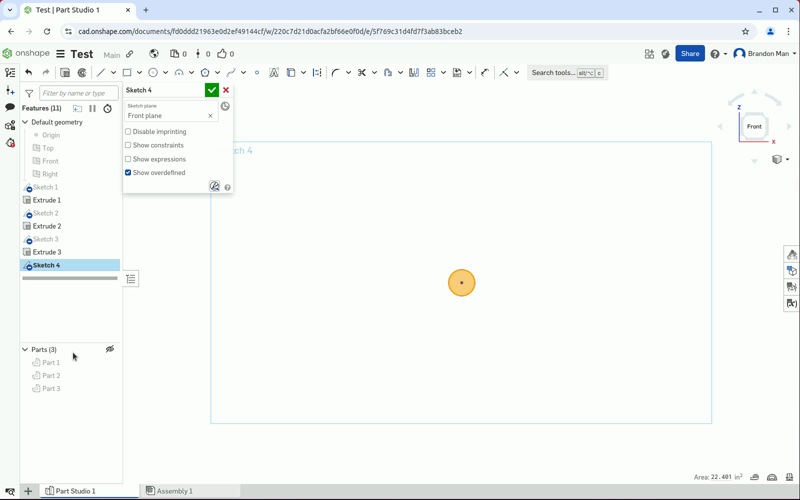
key(shift+e)
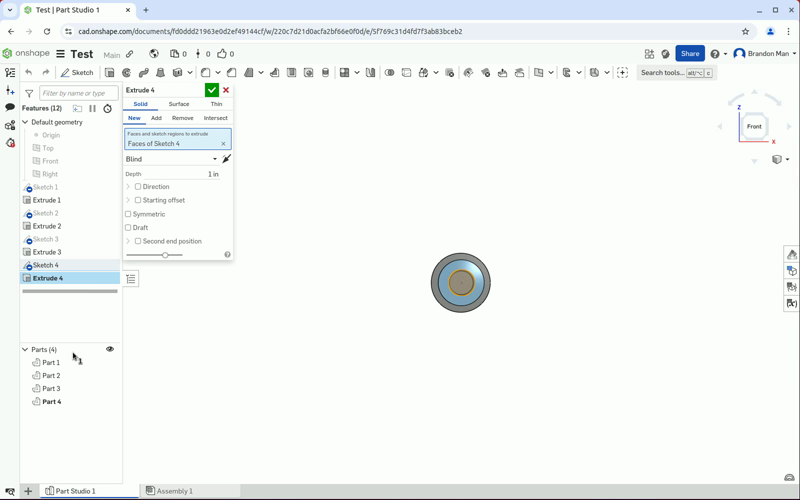
mouse_move(143, 106)
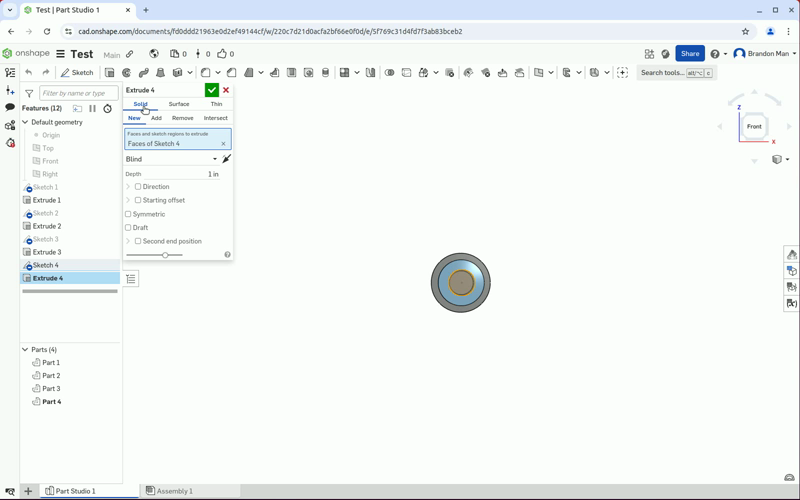
click(143, 106)
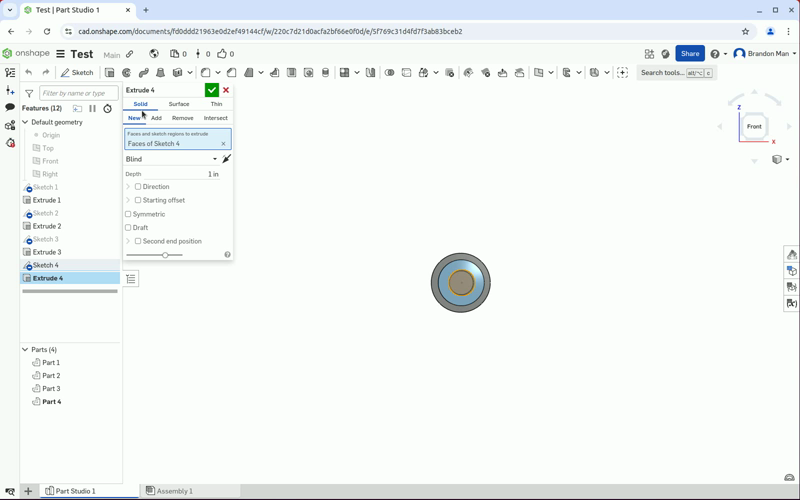
mouse_move(137, 120)
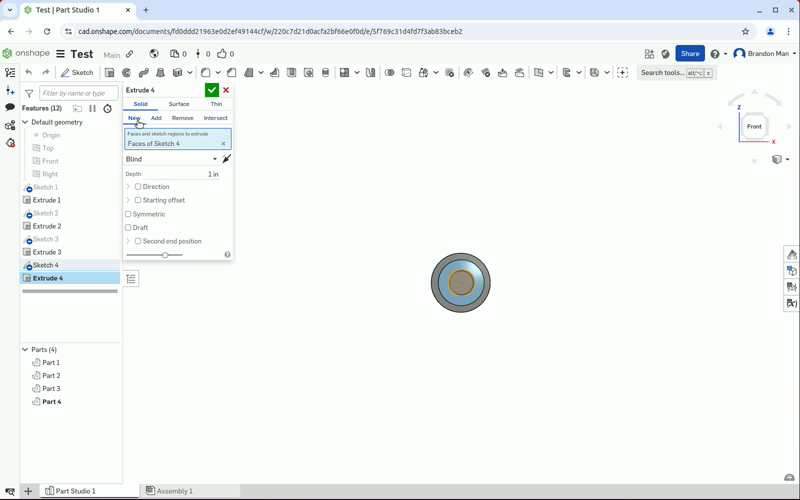
click(137, 120)
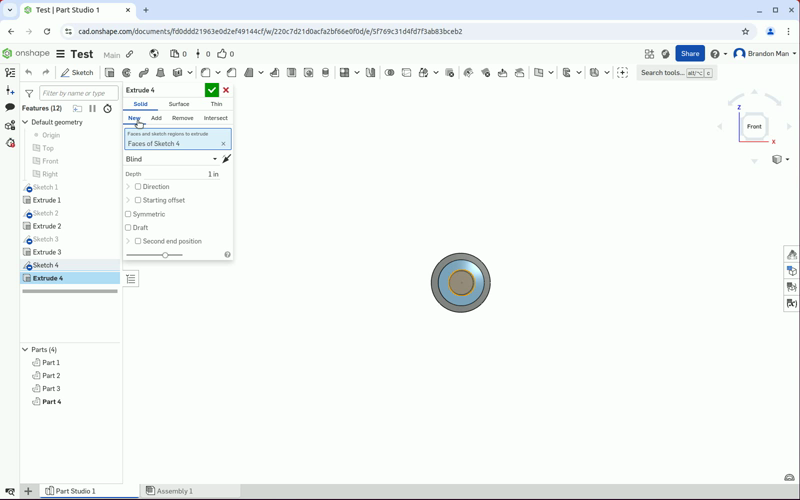
key(tab, 4)
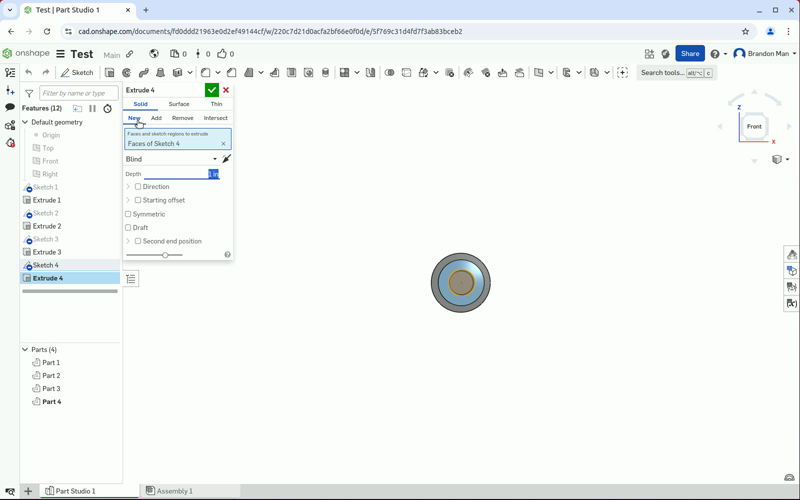
text(-1.926)
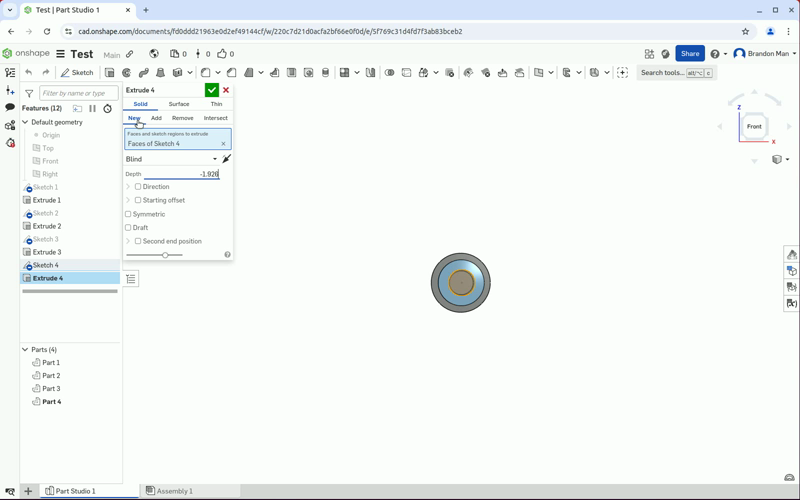
key(enter)
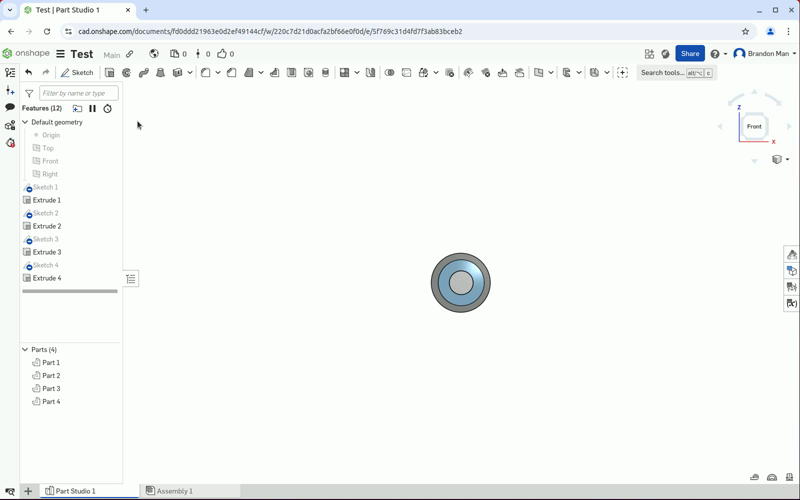
key(shift+h)
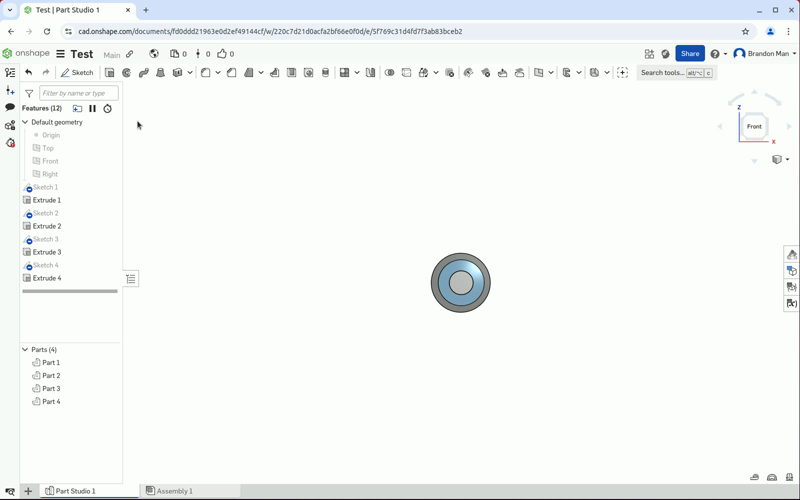
key(shift+h)
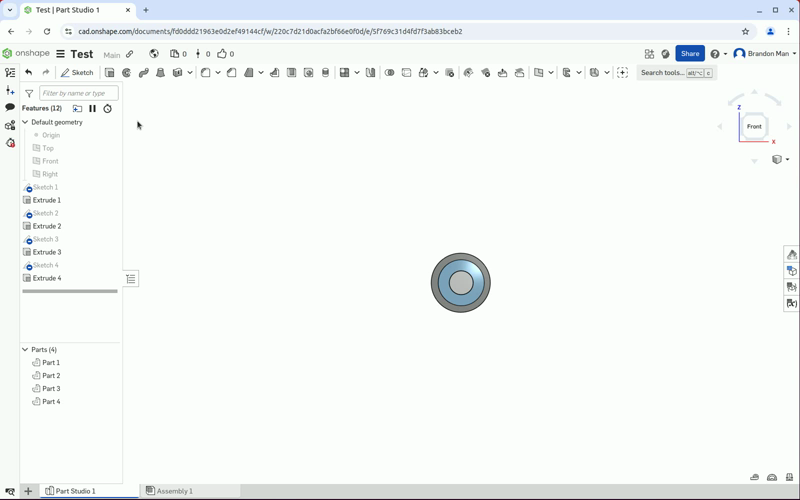
mouse_move(73, 189)
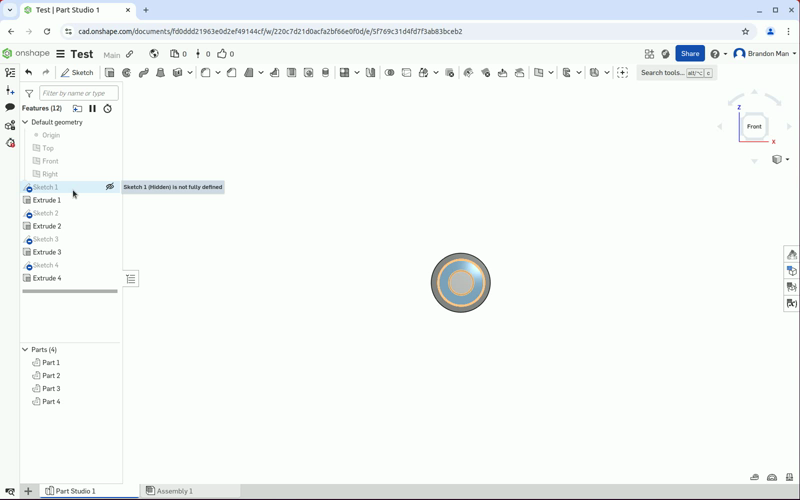
click(73, 189)
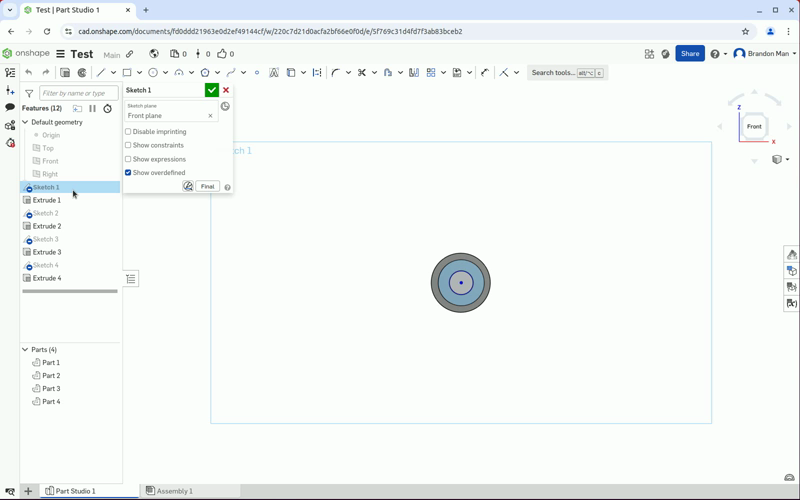
mouse_move(229, 92)
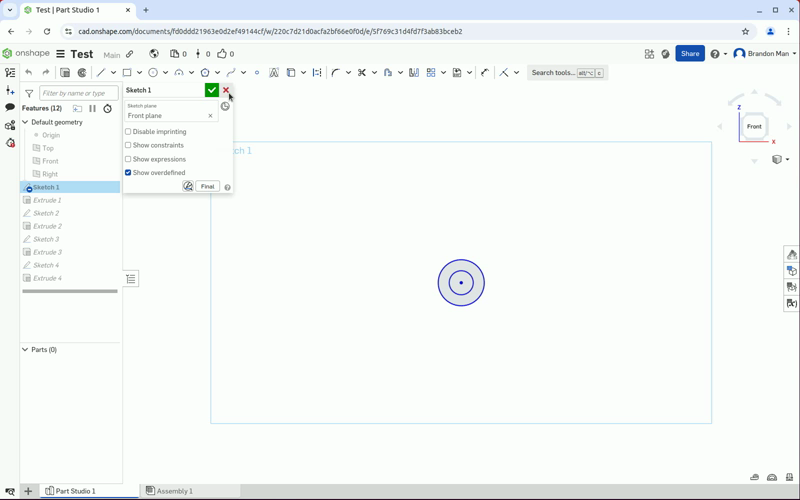
click(229, 92)
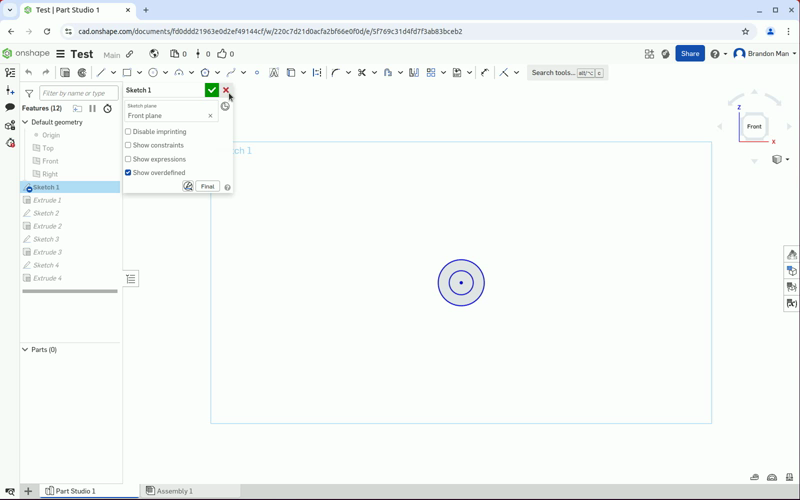
key(shift+s)
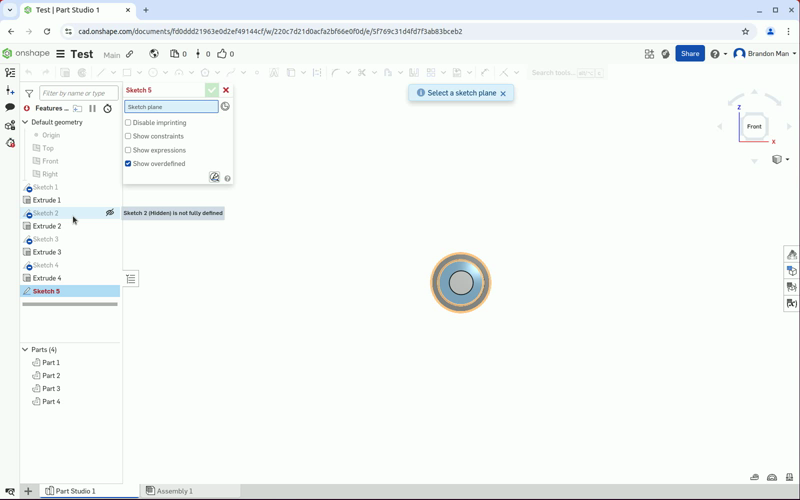
scroll(3)
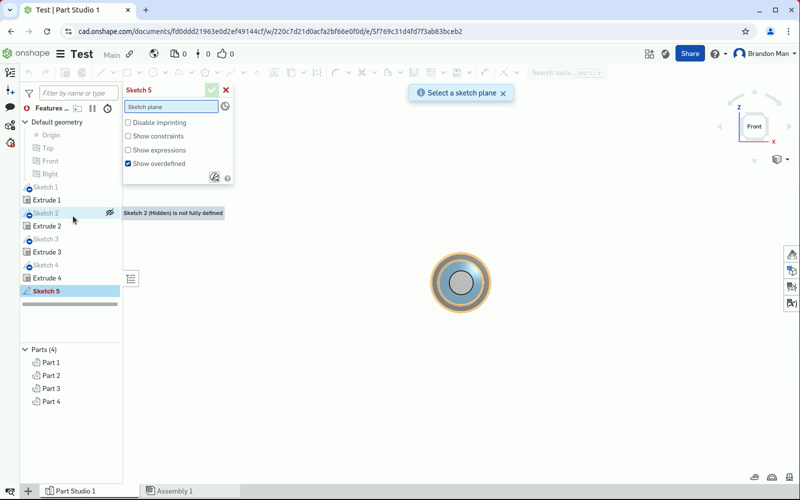
mouse_move(73, 163)
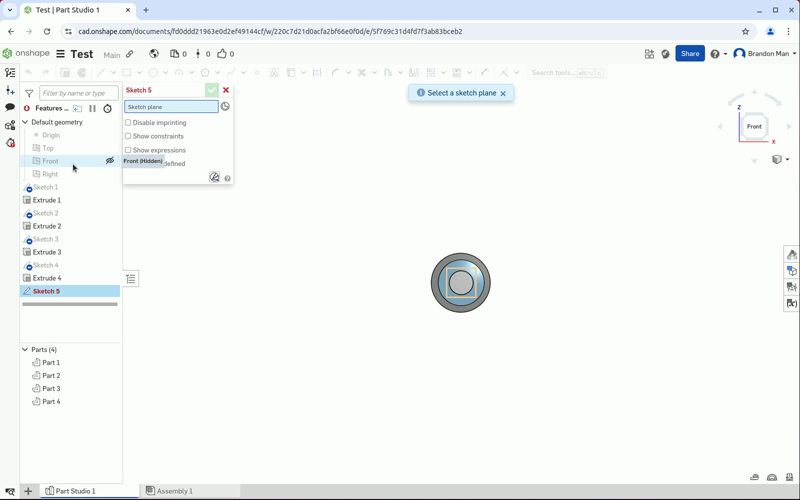
click(73, 163)
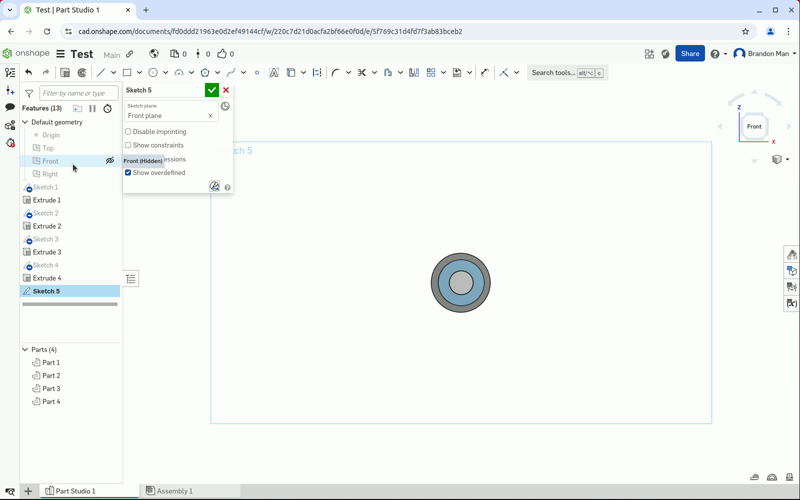
mouse_move(73, 352)
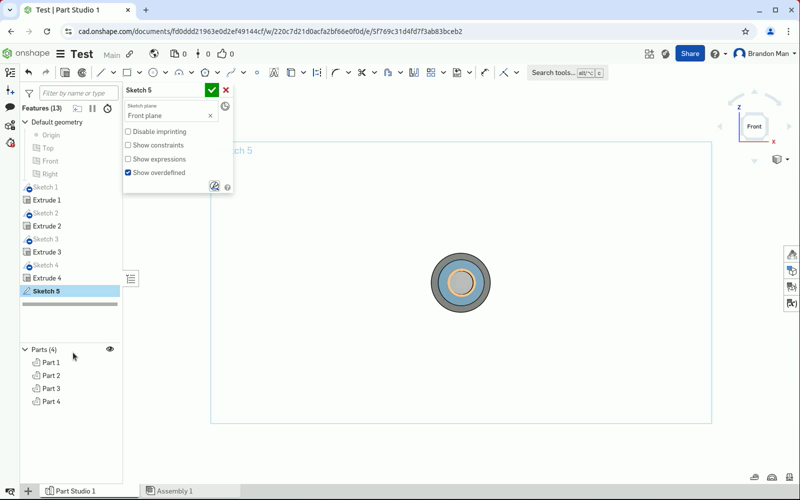
key(y)
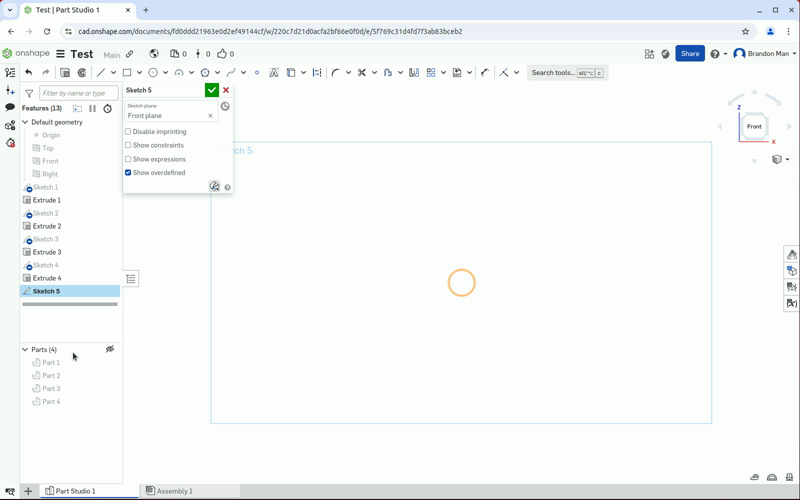
key(c)
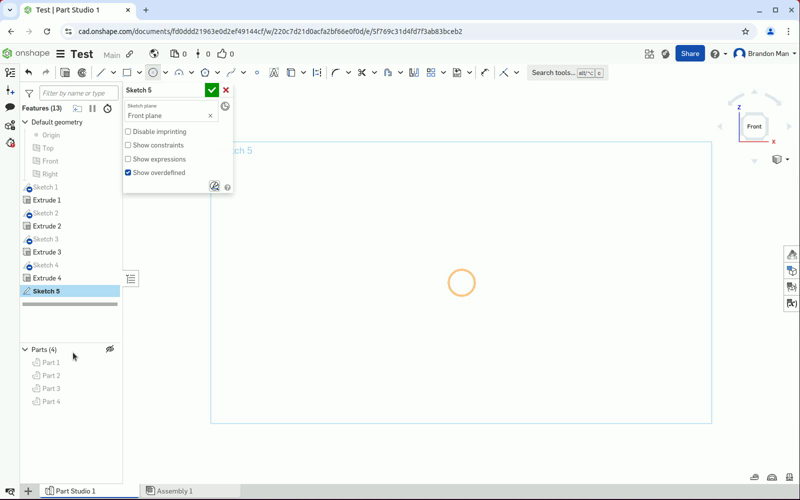
key_down(shift)
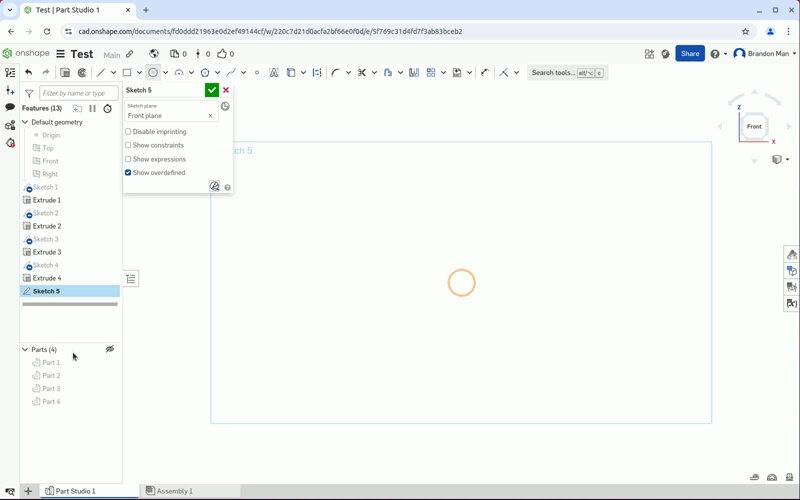
mouse_move(461, 282)
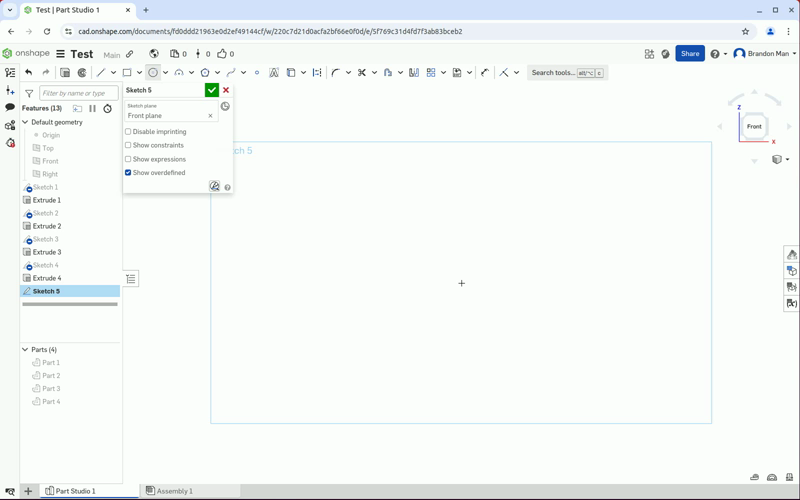
click(461, 282)
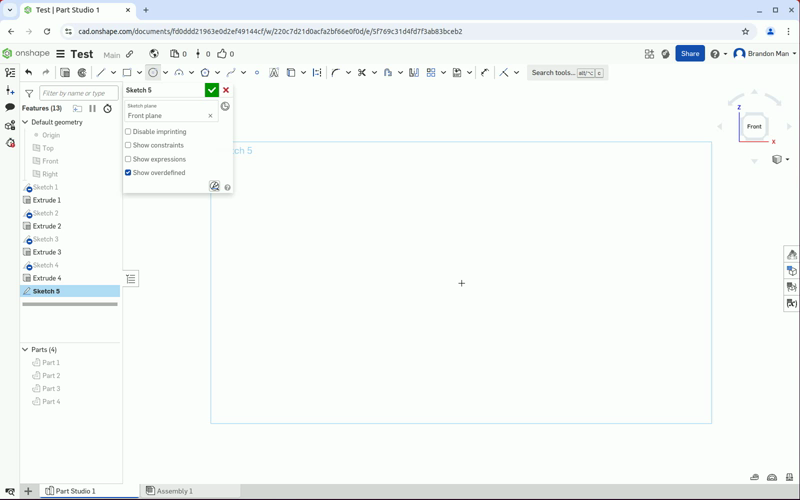
key_up(shift)
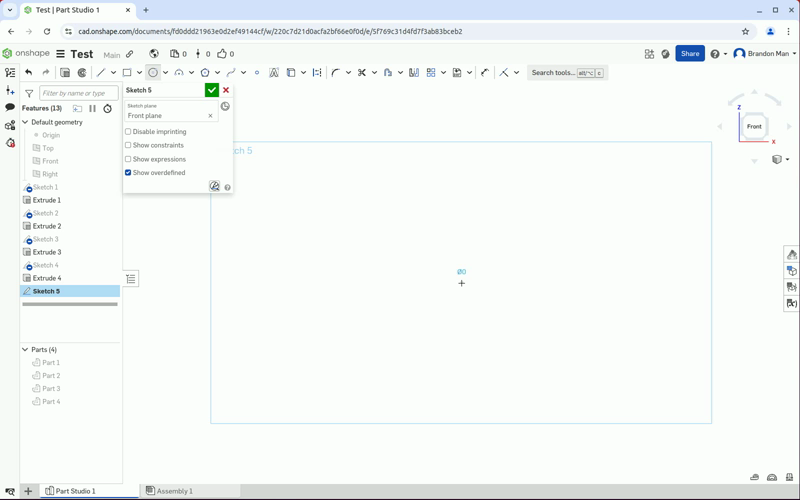
mouse_move(474, 282)
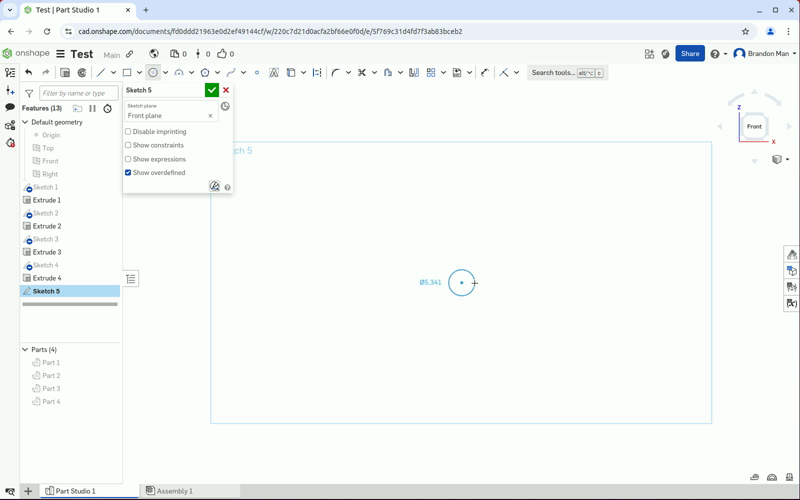
click(474, 282)
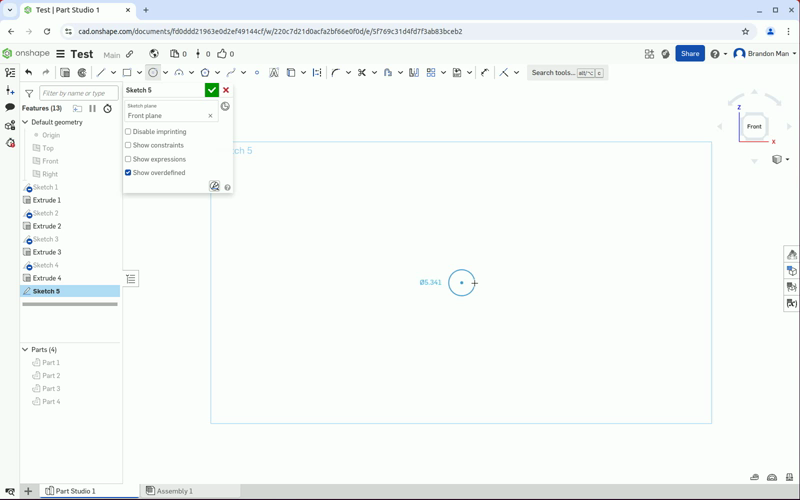
key(esc)
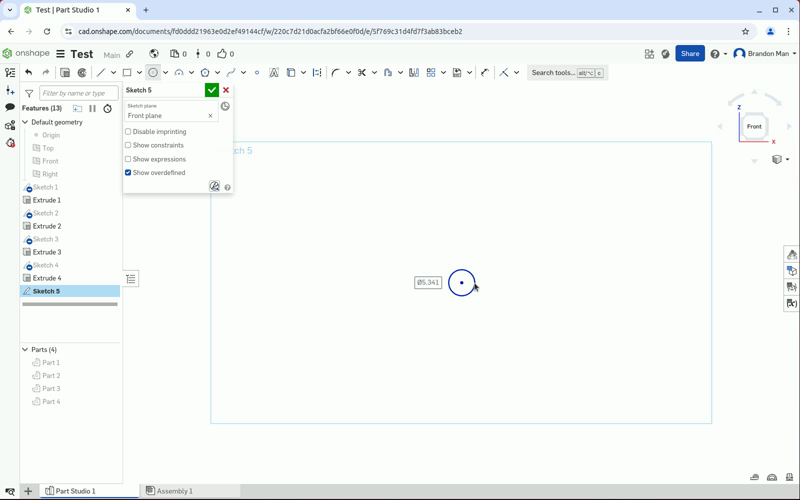
mouse_move(455, 284)
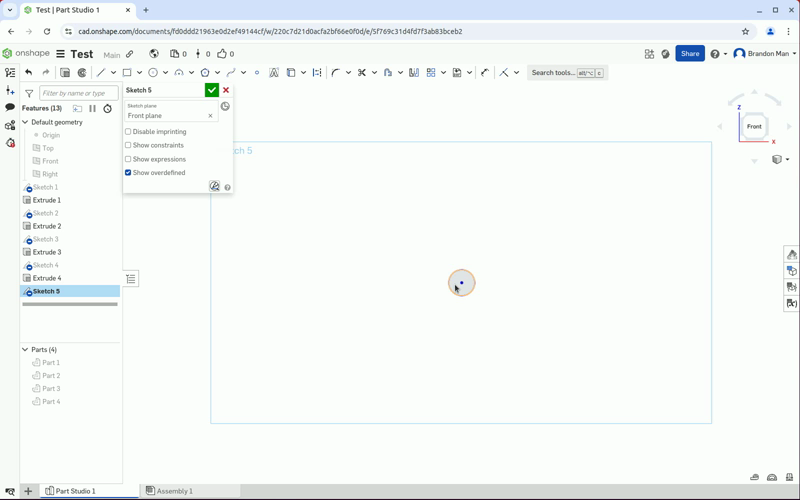
scroll(6)
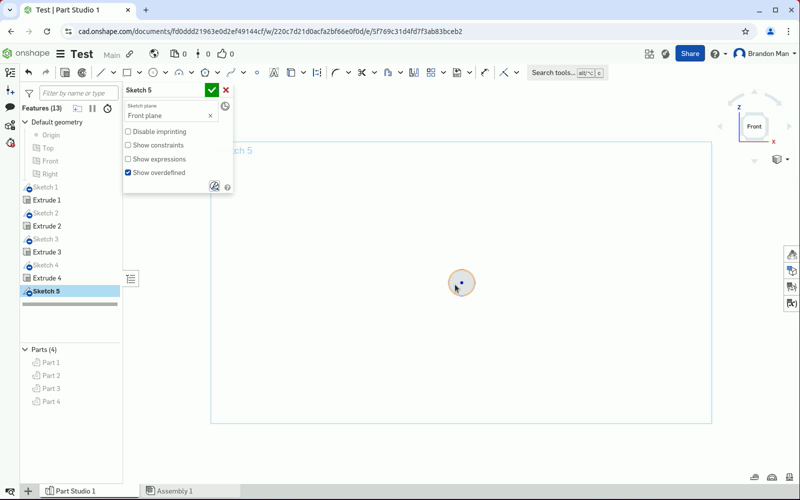
scroll(6)
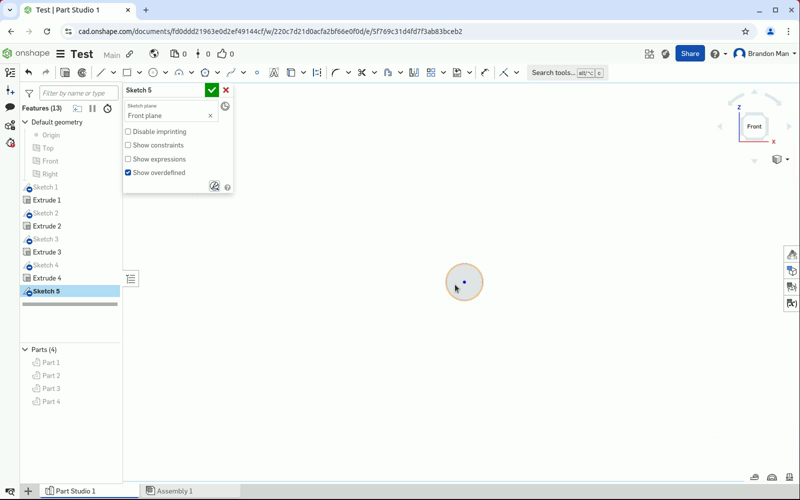
scroll(6)
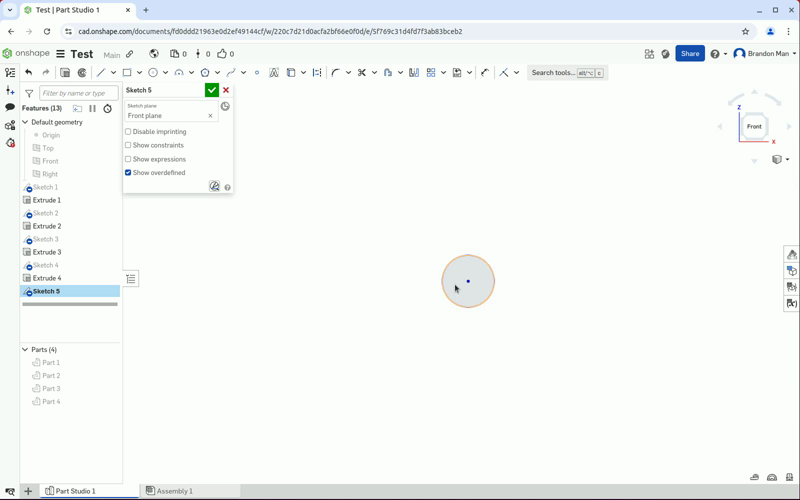
scroll(6)
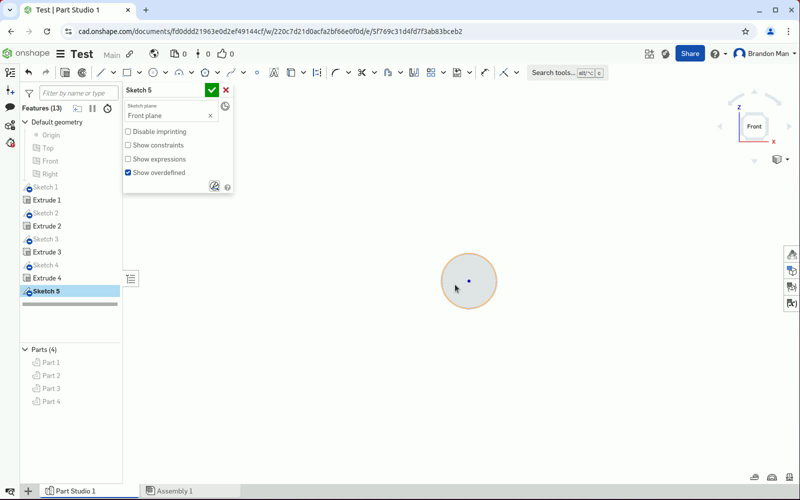
scroll(6)
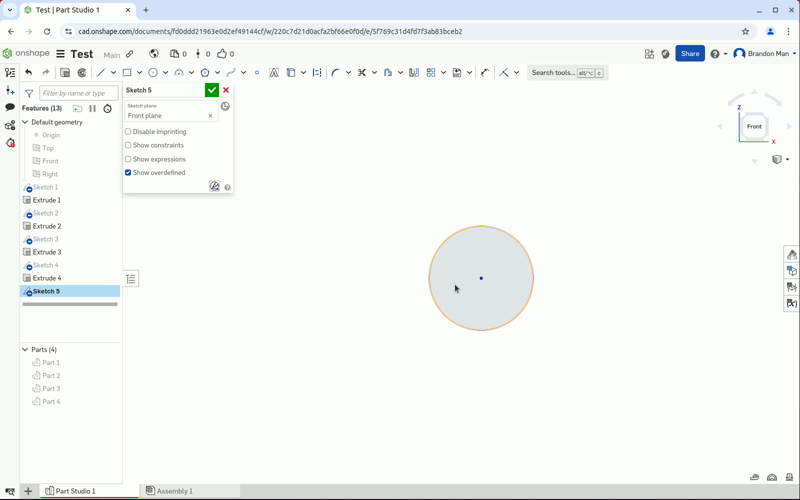
scroll(6)
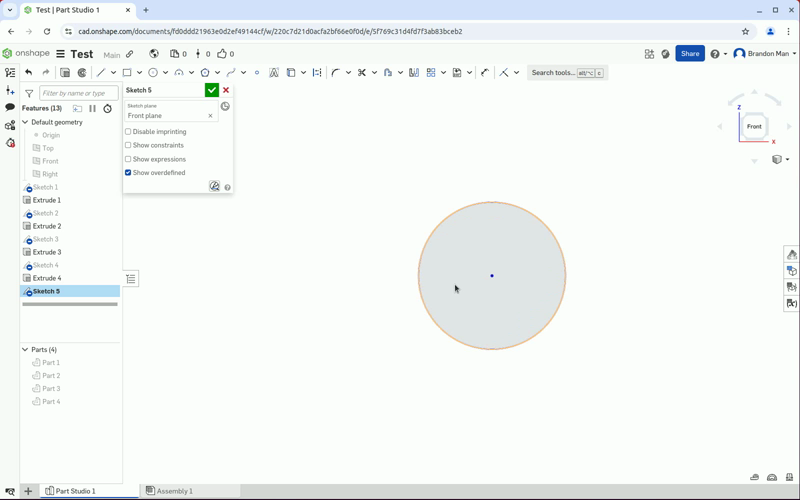
scroll(6)
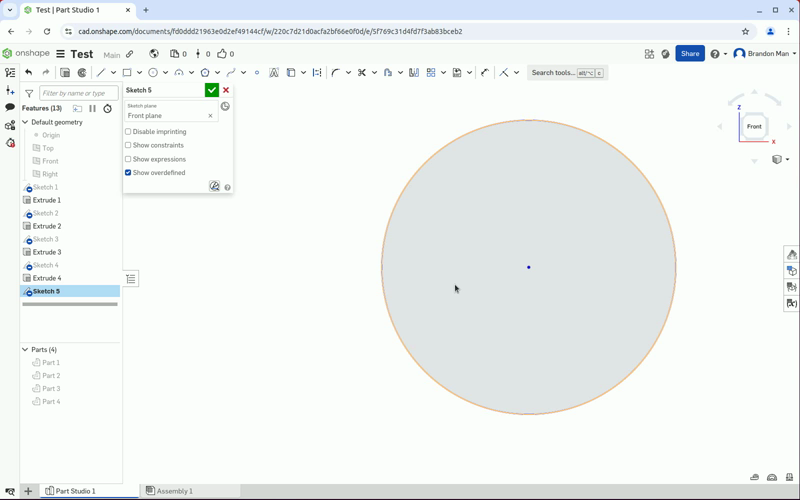
click(455, 284)
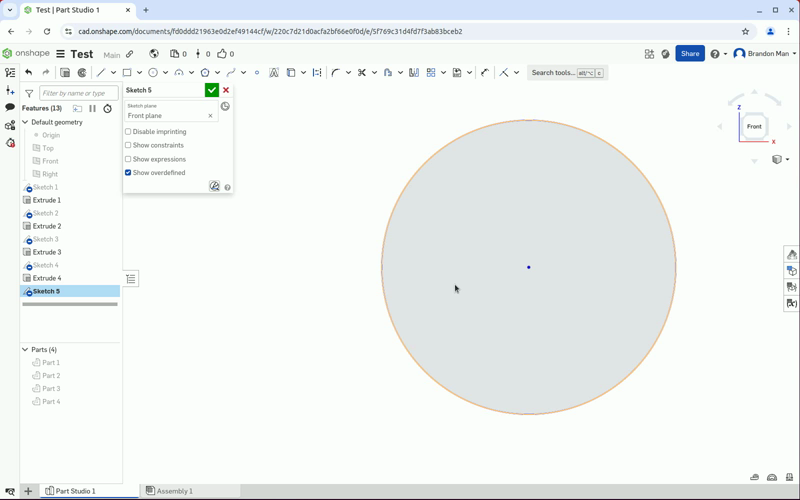
scroll(-6)
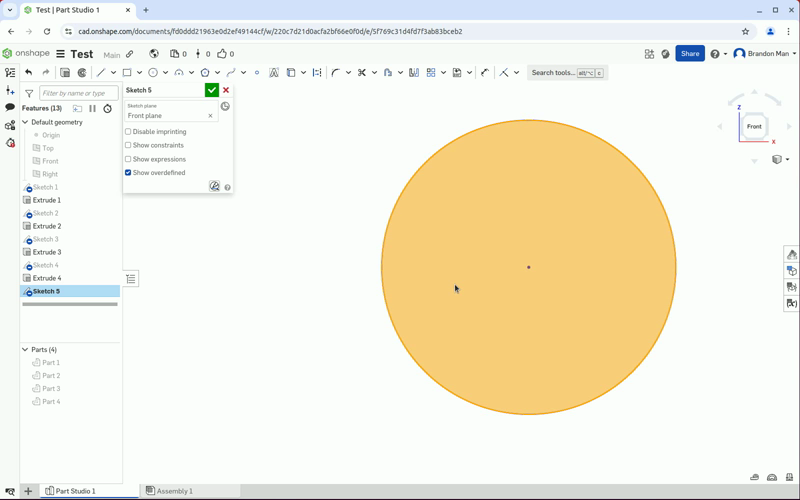
scroll(-6)
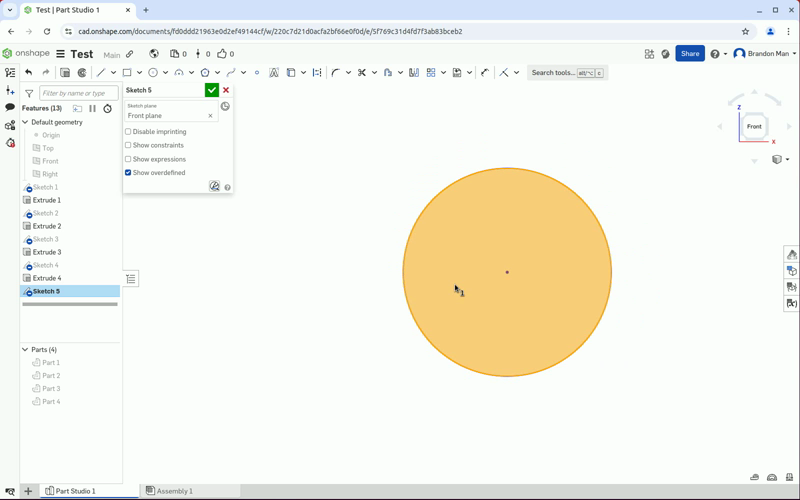
scroll(-6)
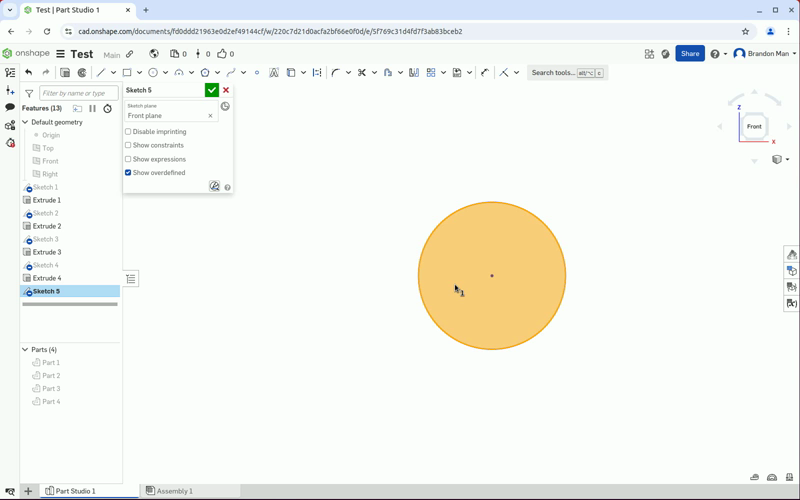
scroll(-6)
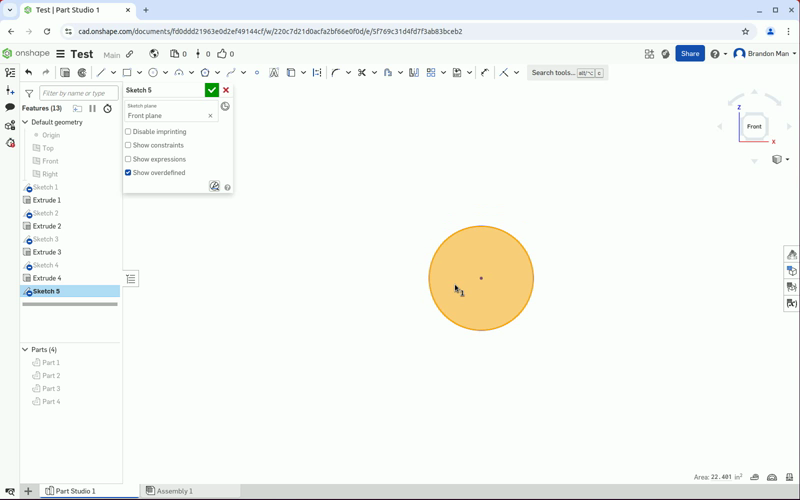
scroll(-6)
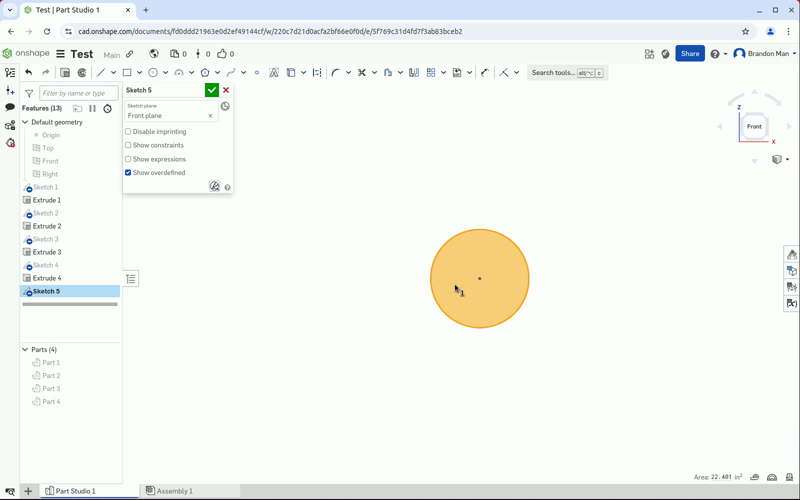
scroll(-6)
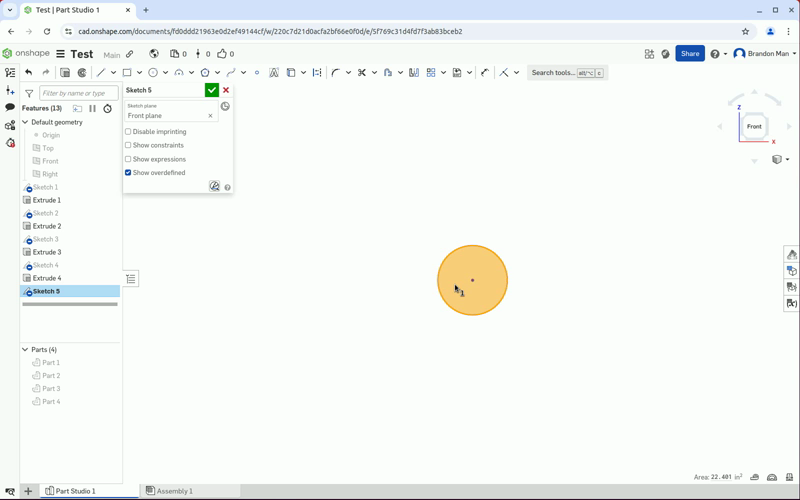
scroll(-6)
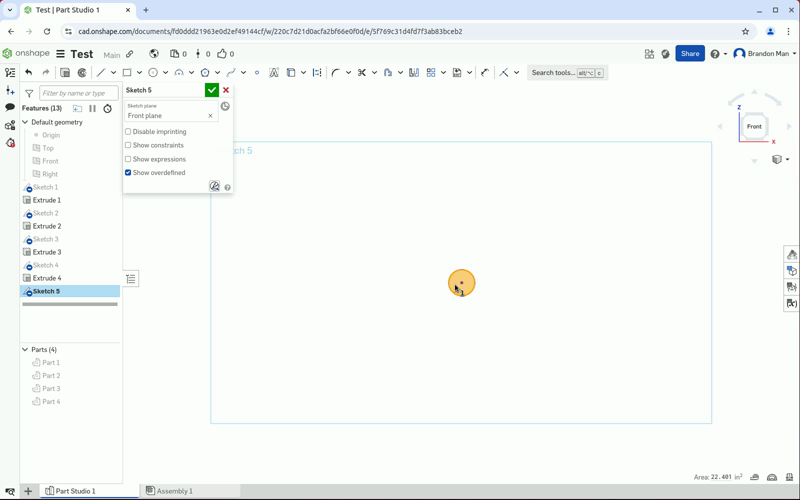
mouse_move(73, 352)
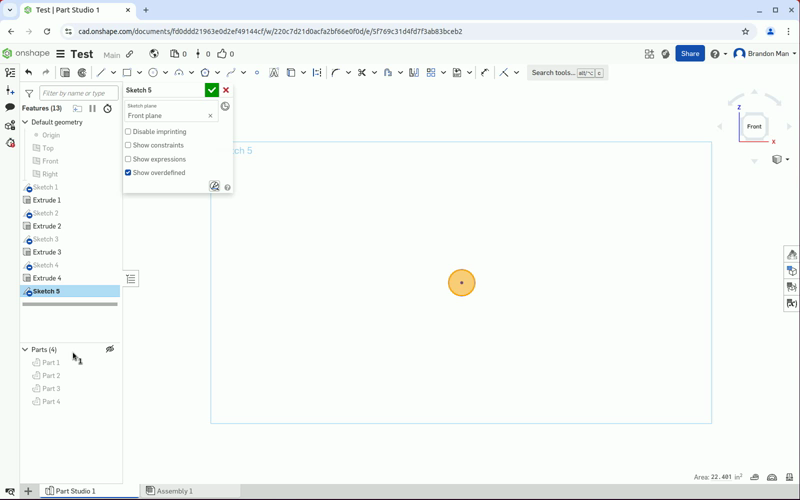
key(shift+y)
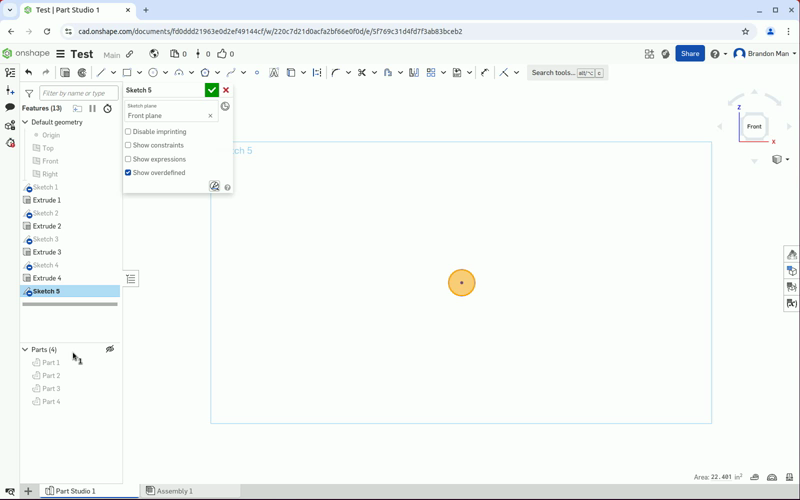
key(shift+e)
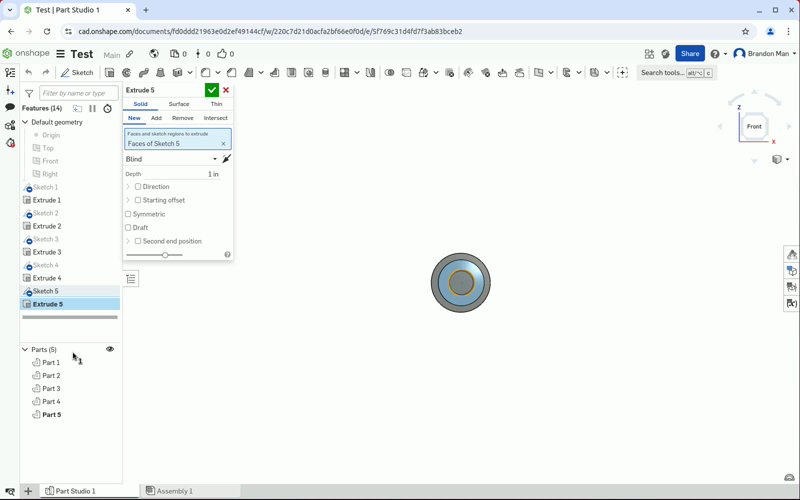
mouse_move(143, 106)
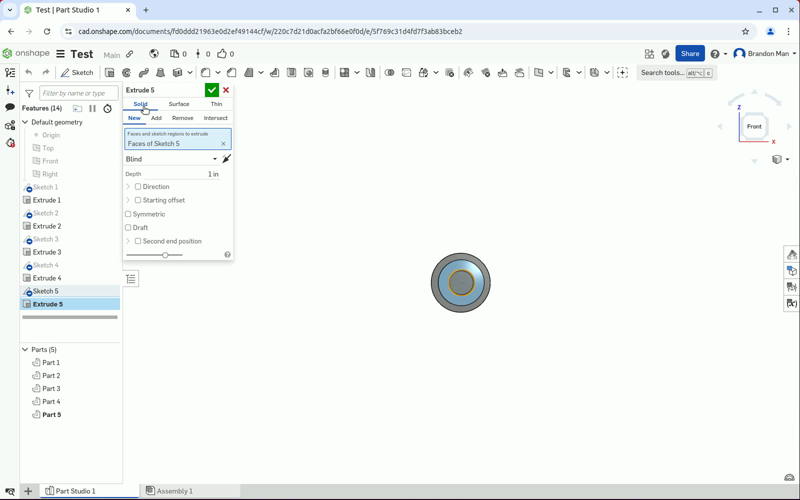
click(143, 106)
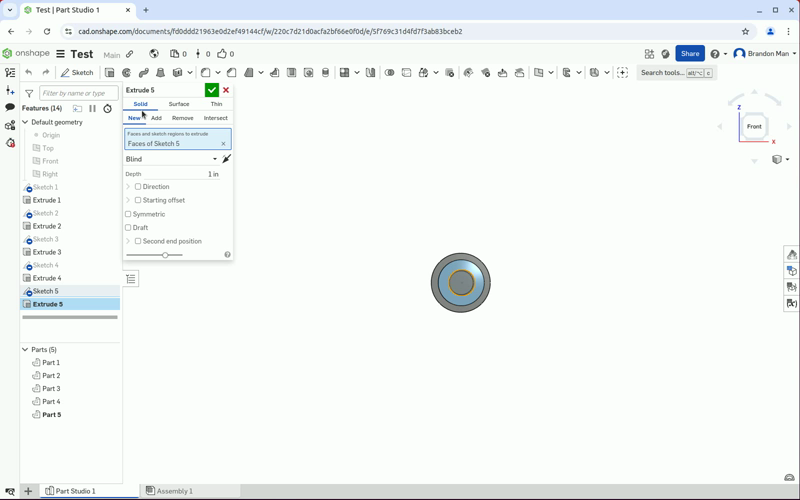
mouse_move(137, 120)
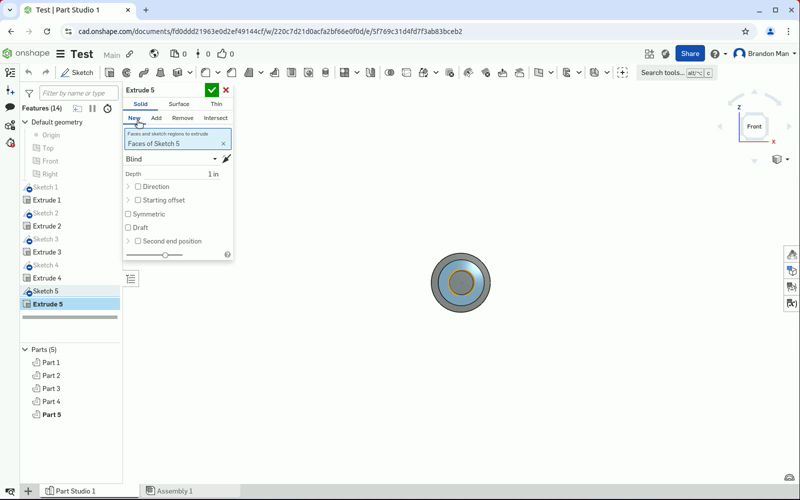
click(137, 120)
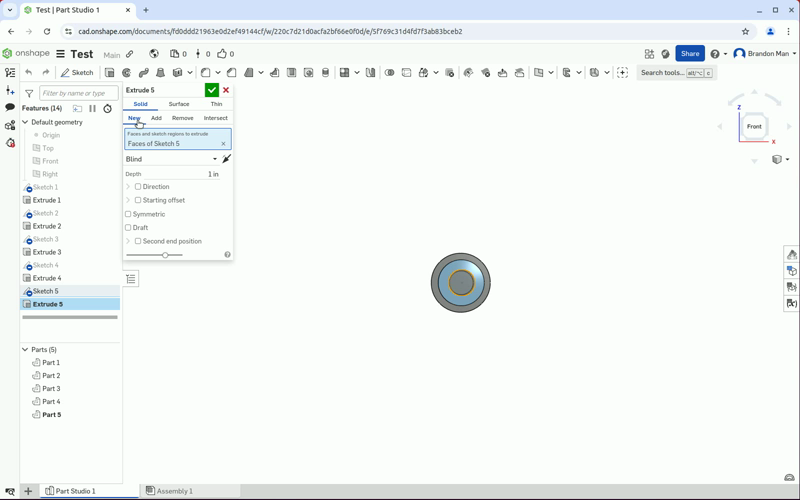
key(tab, 4)
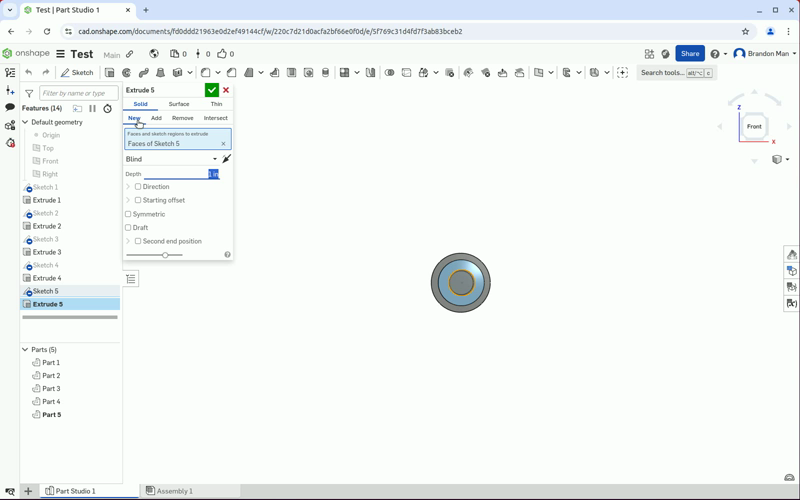
text(23.108)
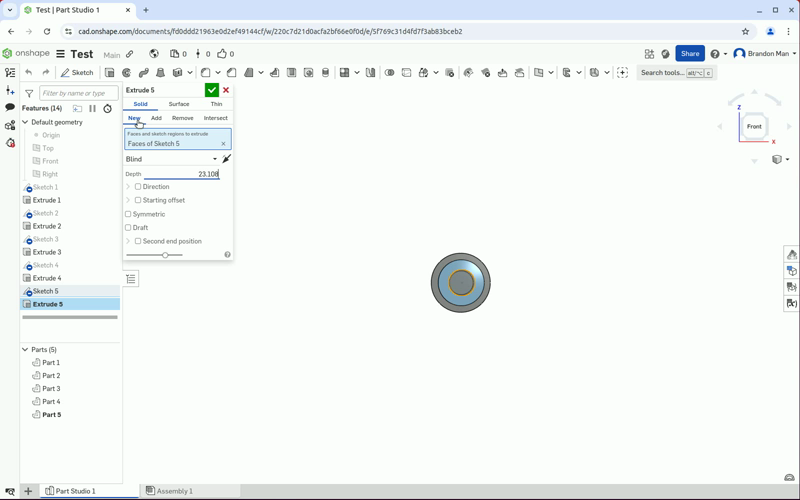
key(enter)
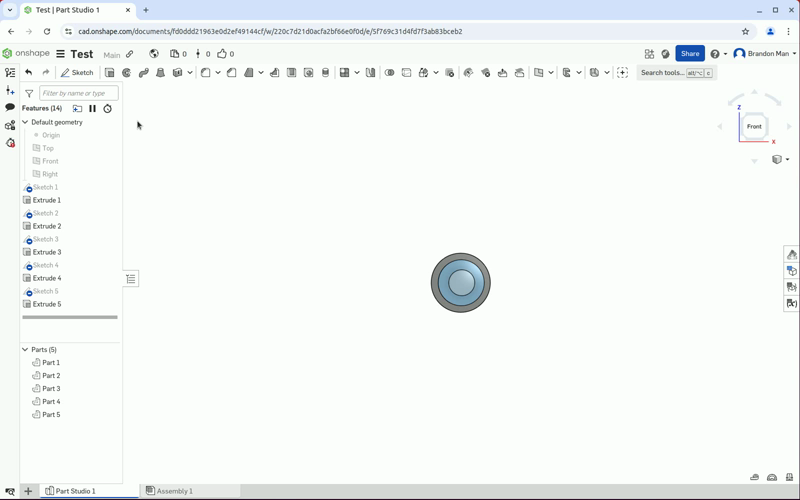
key(shift+h)
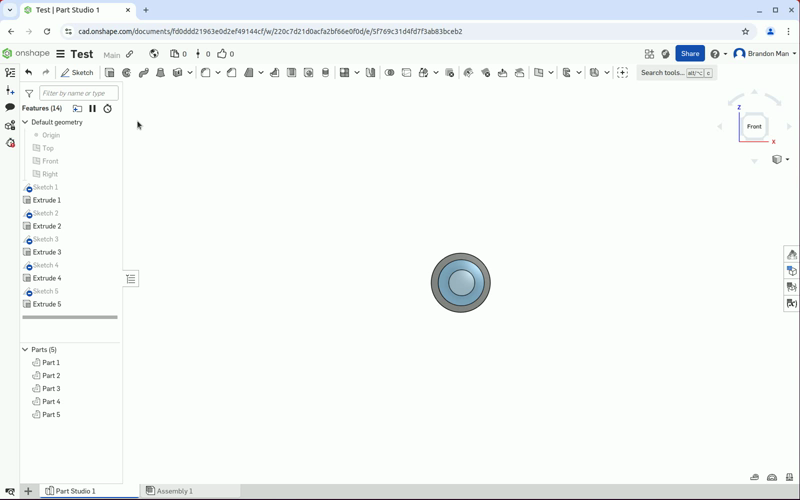
key(shift+h)
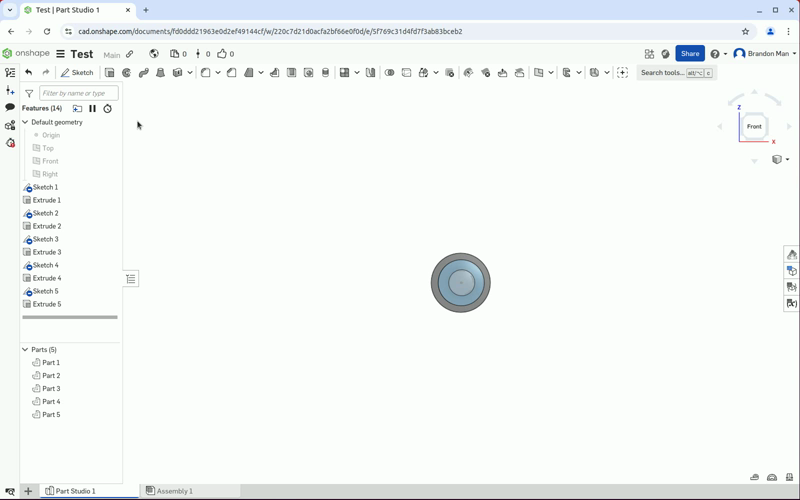
key(shift+7)
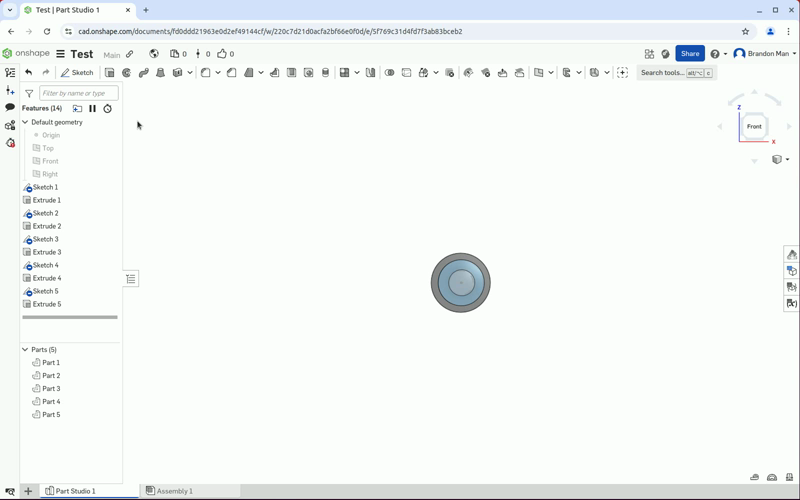
key(left, 2)
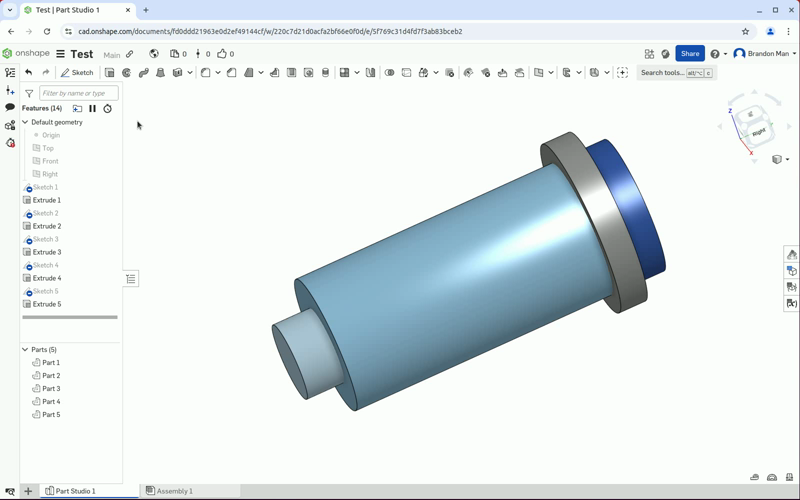
key(down, 2)
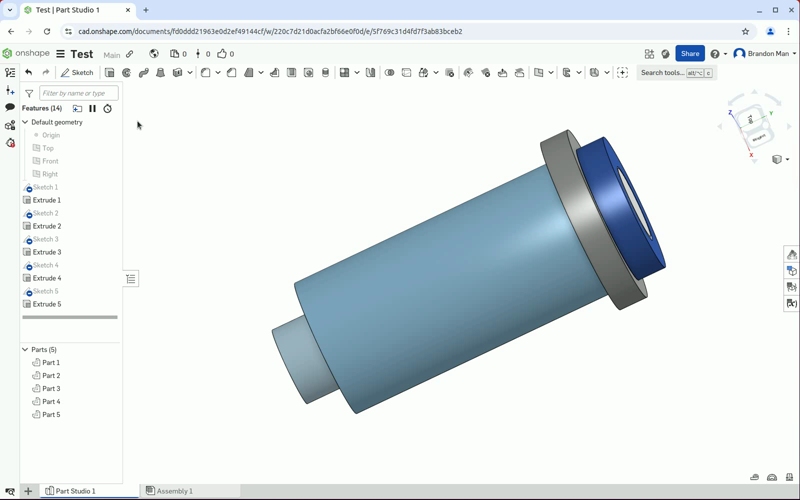
key(up, 2)
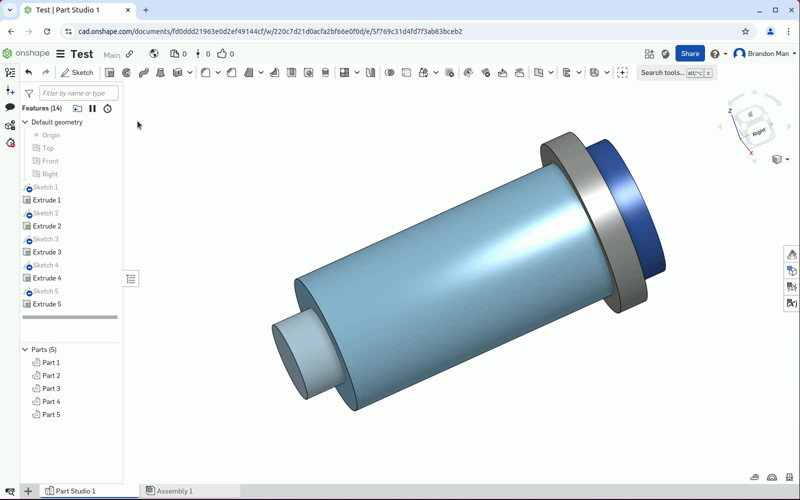
key(right, 2)
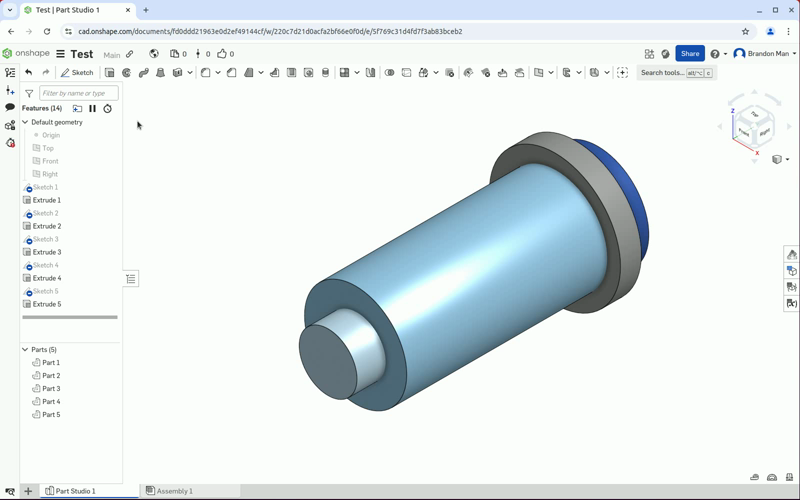
mouse_move(73, 189)
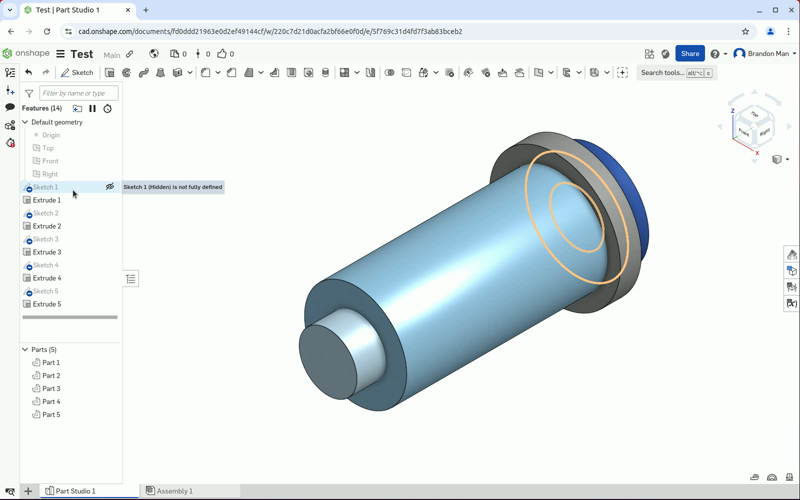
click(73, 189)